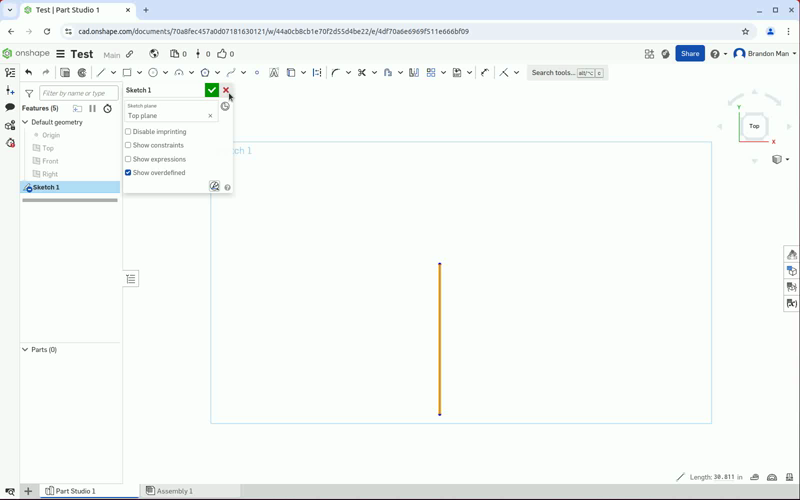
key(shift+h)
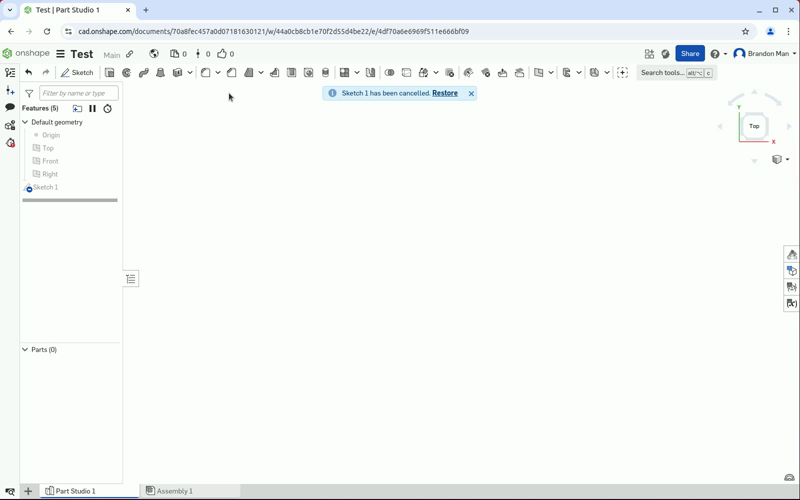
mouse_move(73, 352)
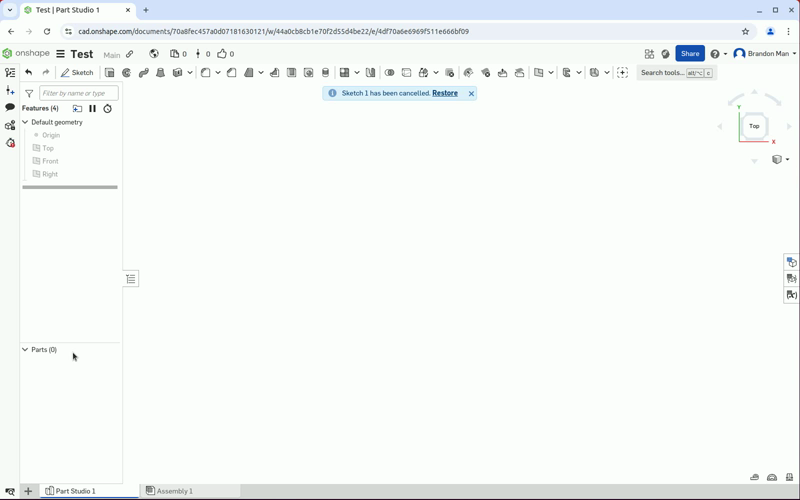
key(y)
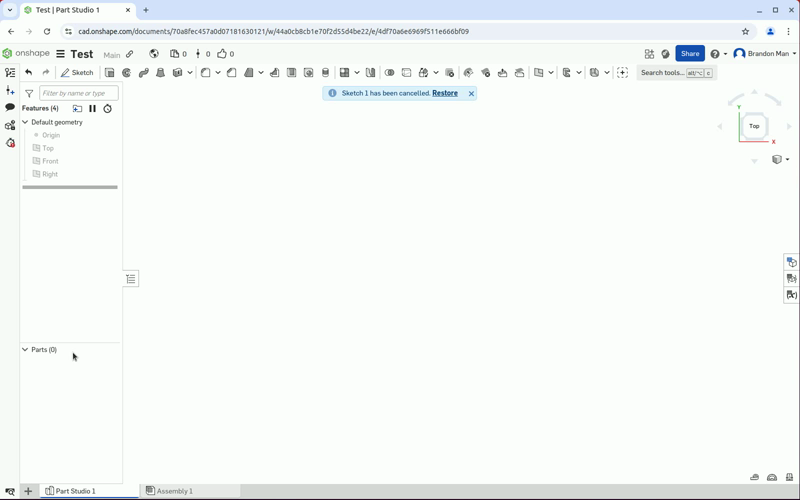
key(shift+p)
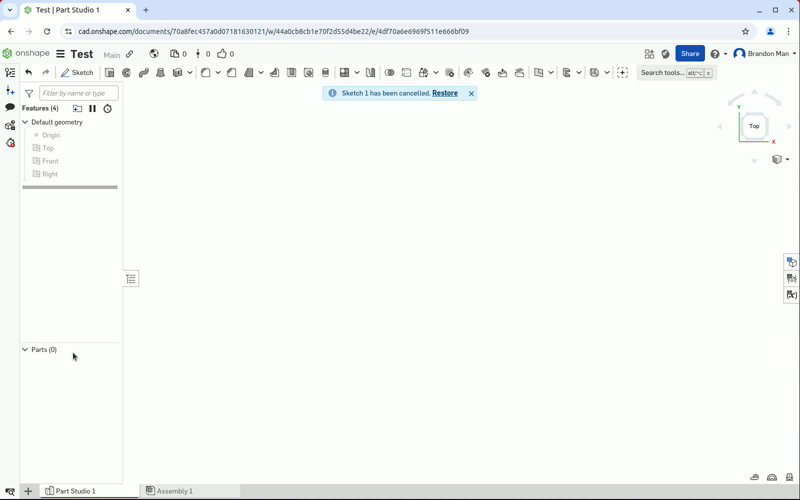
key(space)
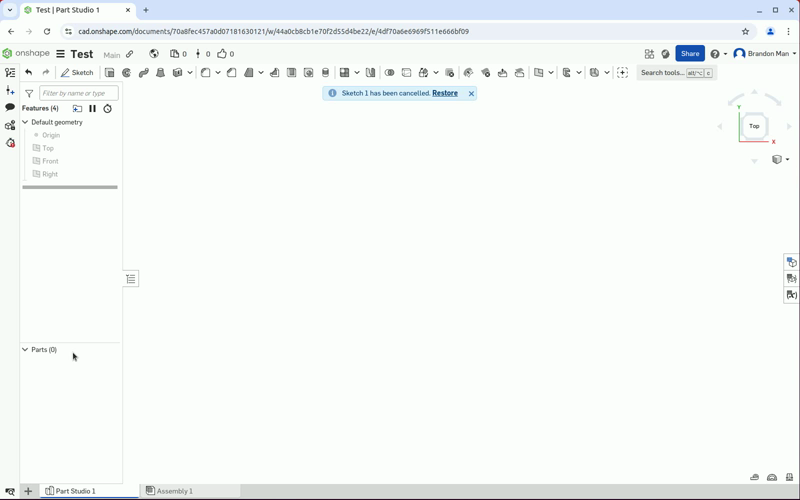
key_down(shift)
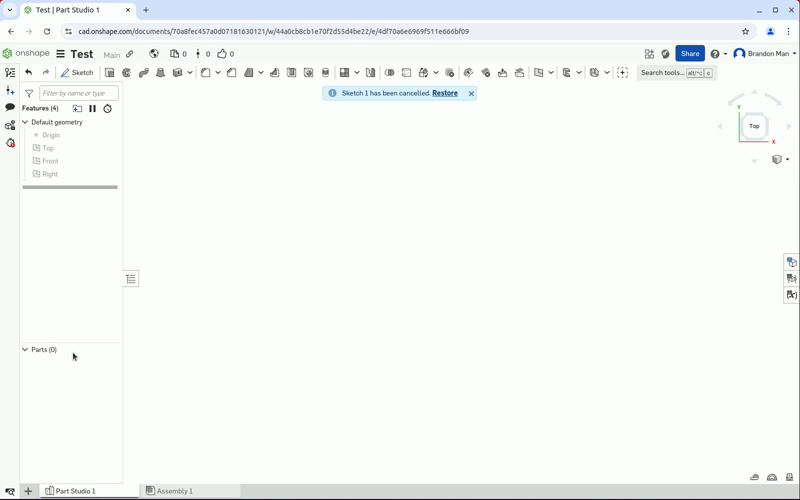
key(up)
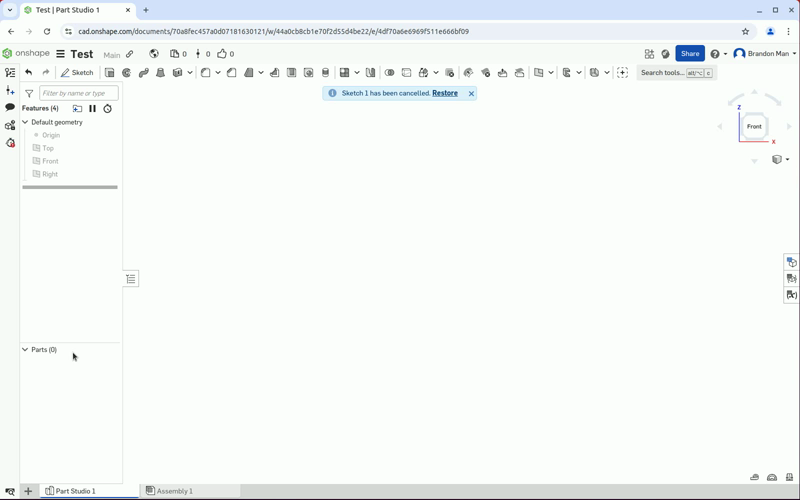
key_up(shift)
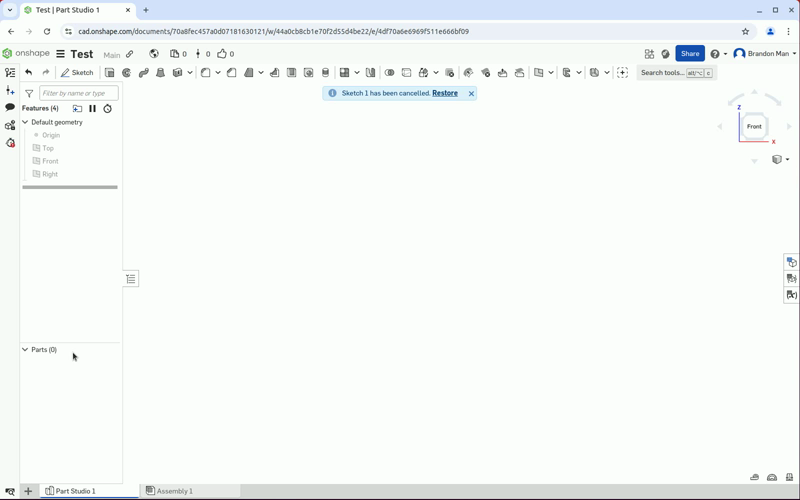
mouse_move(73, 352)
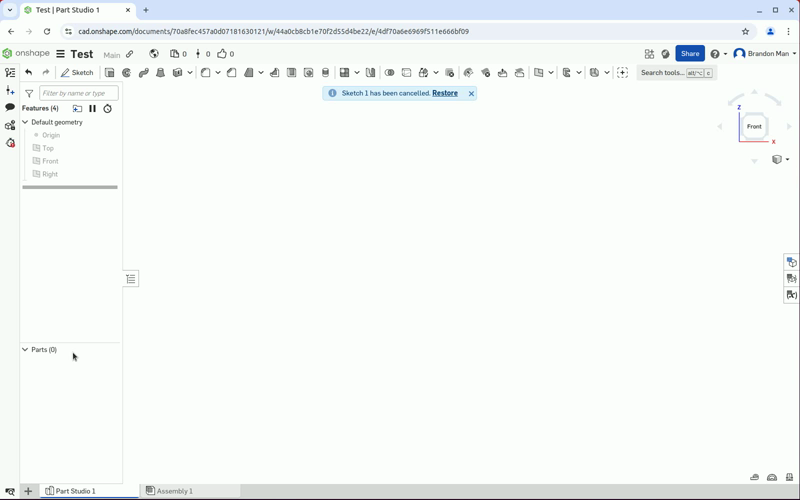
key(shift+y)
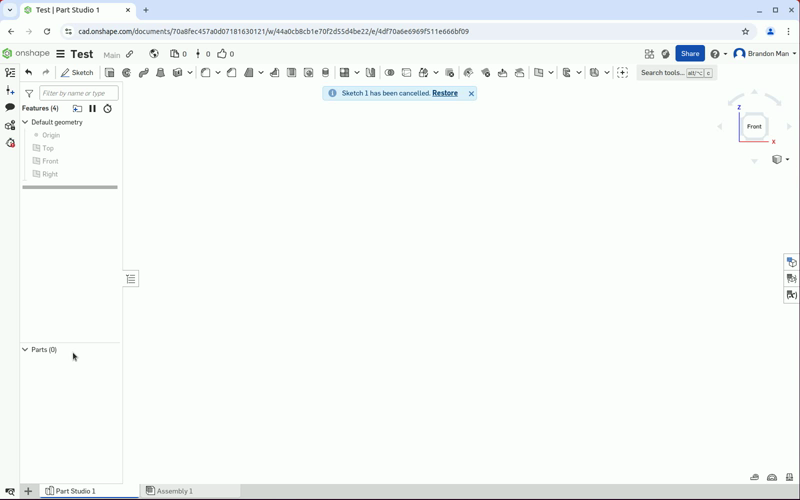
key(shift+s)
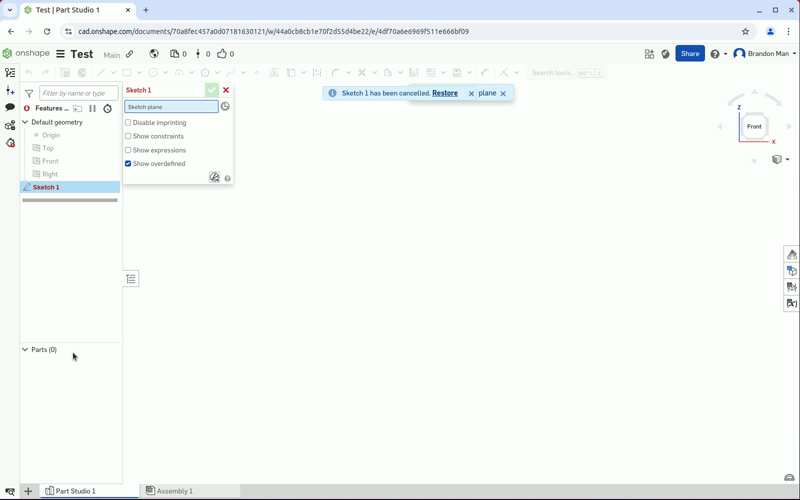
mouse_move(73, 163)
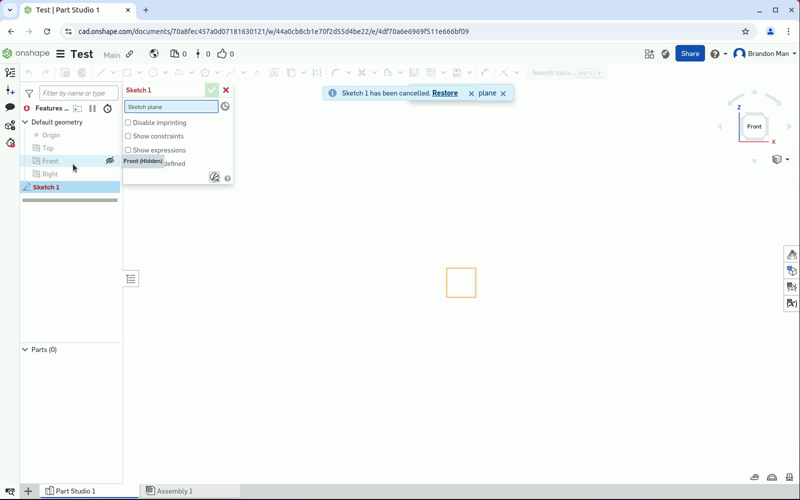
click(73, 163)
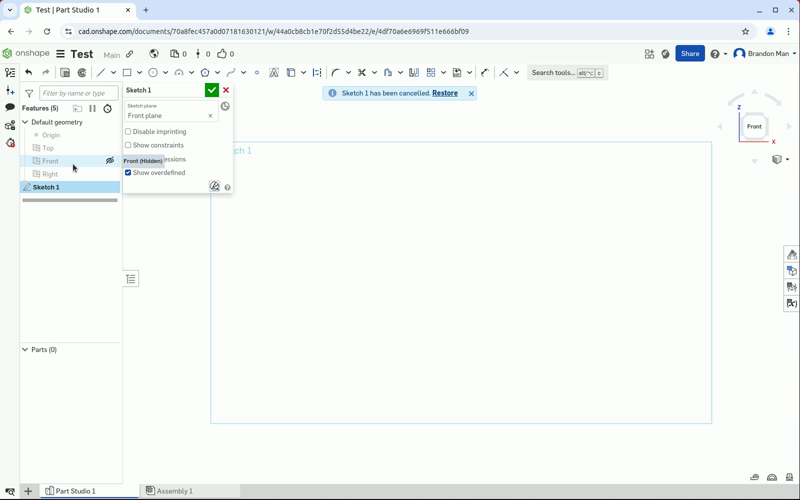
mouse_move(73, 352)
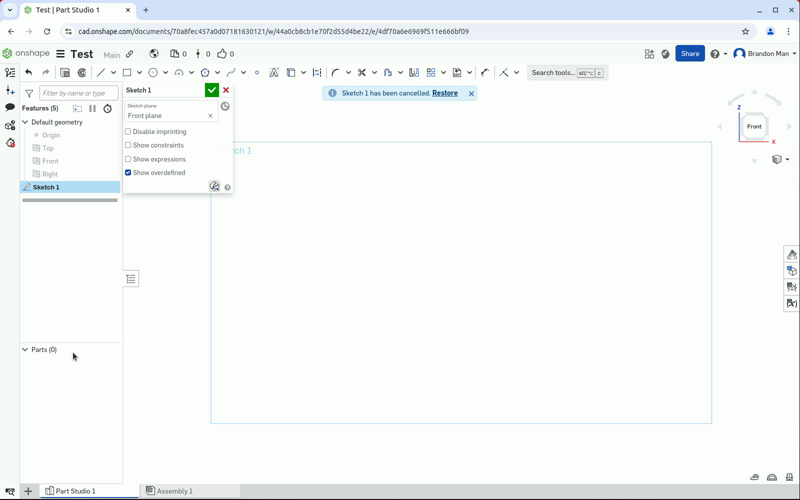
key(y)
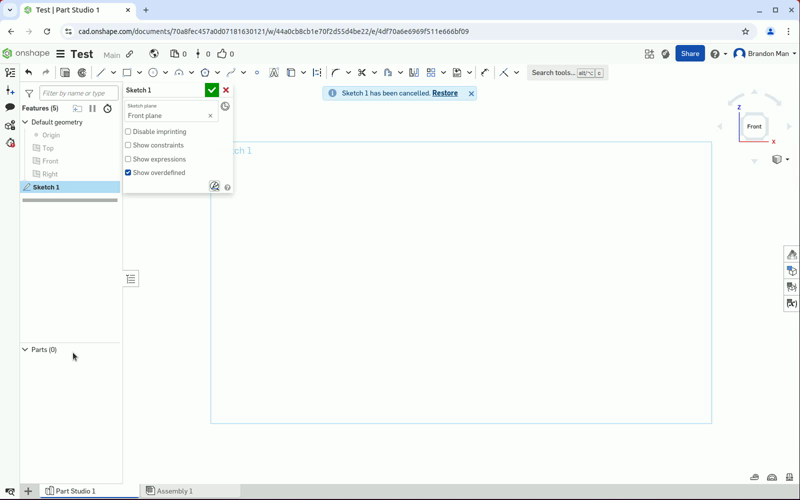
key(l)
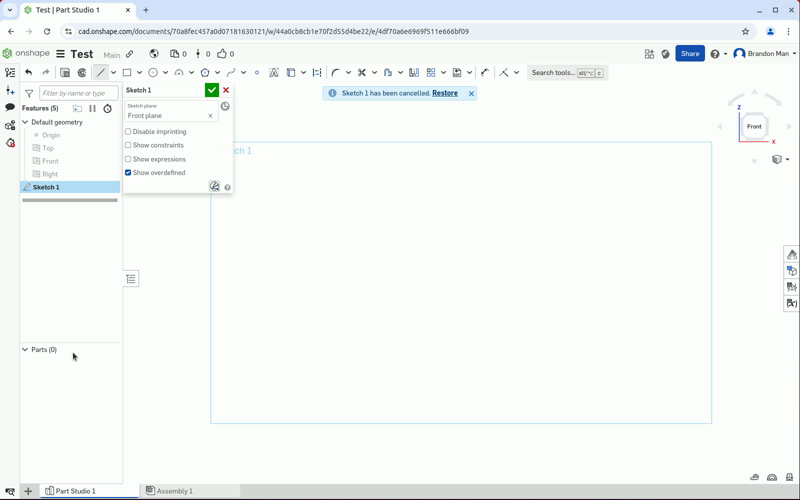
key_down(shift)
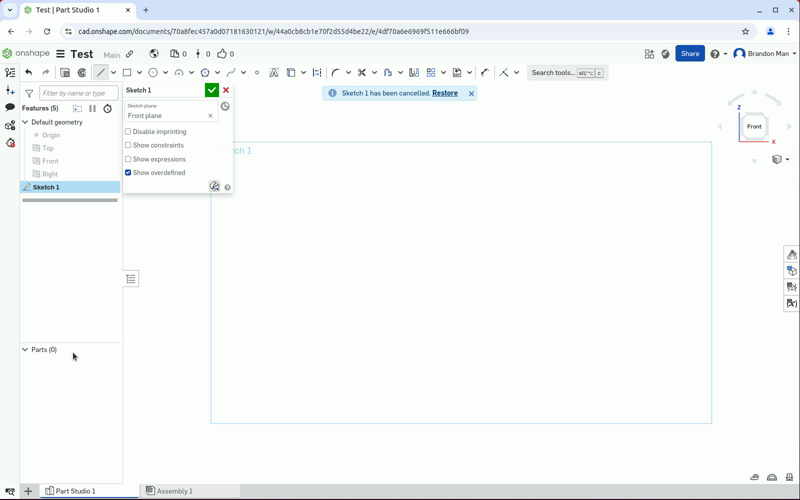
mouse_move(348, 355)
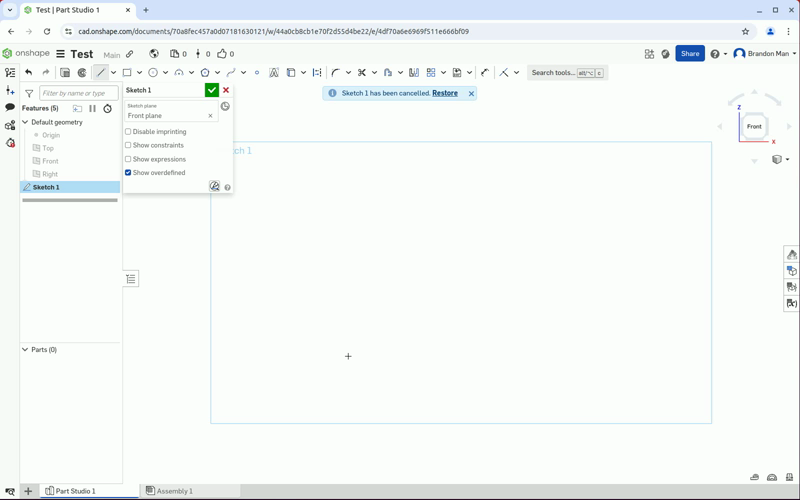
click(348, 355)
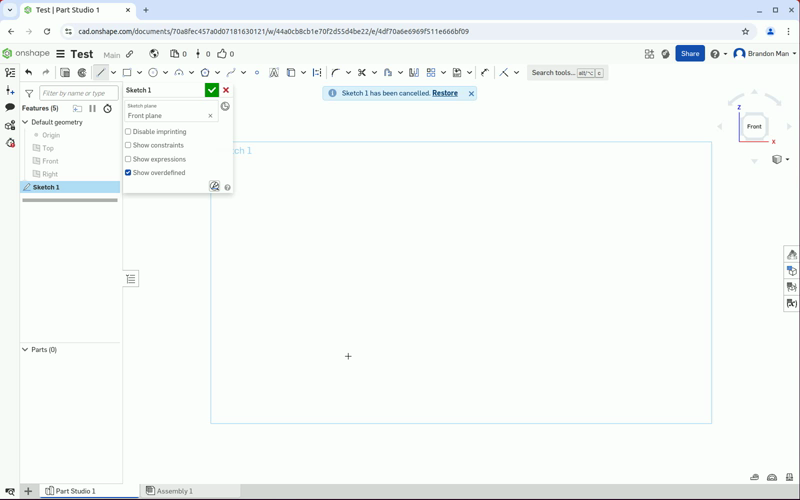
key_up(shift)
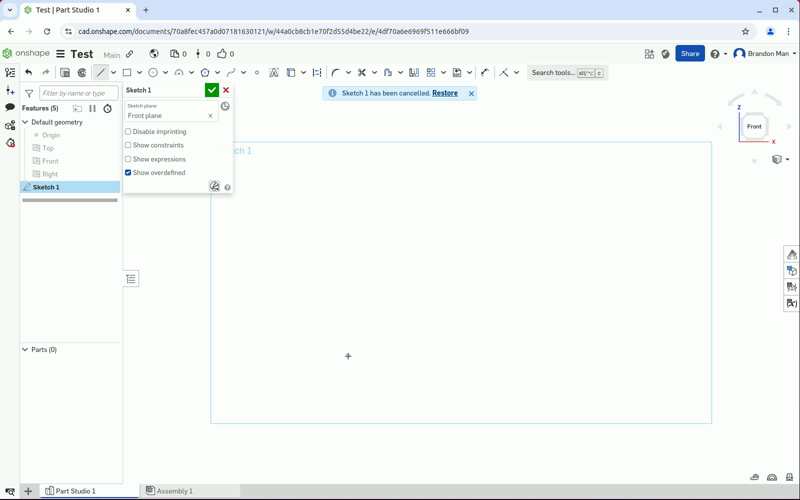
key_down(shift)
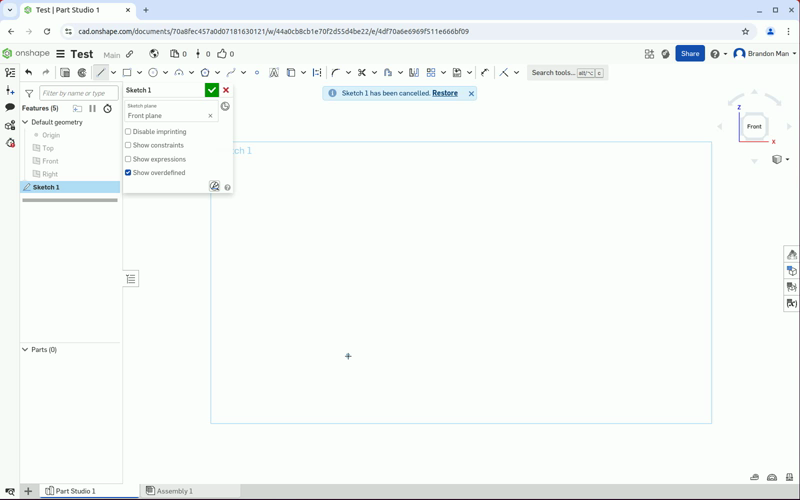
mouse_move(572, 355)
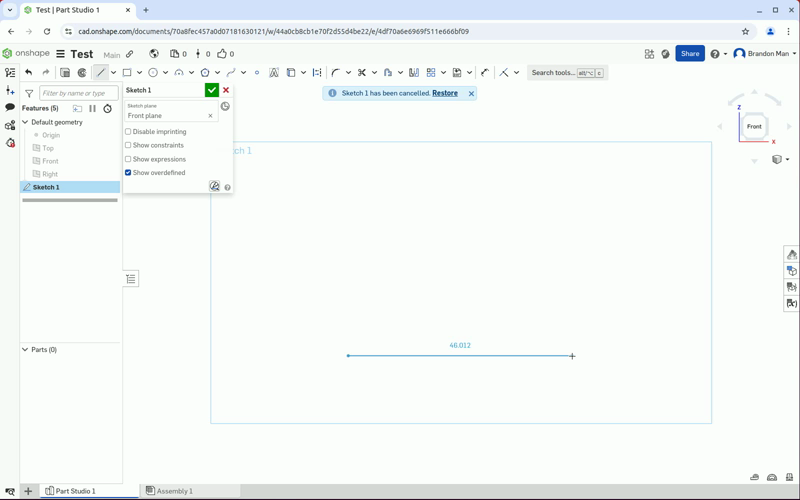
click(572, 355)
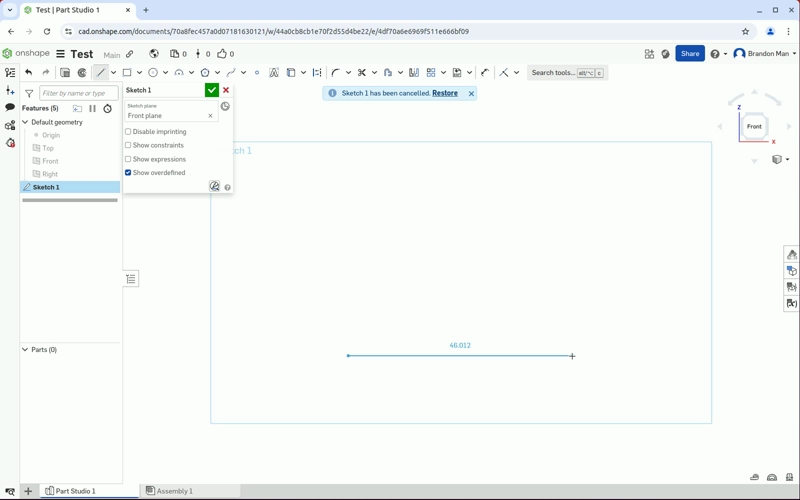
key_up(shift)
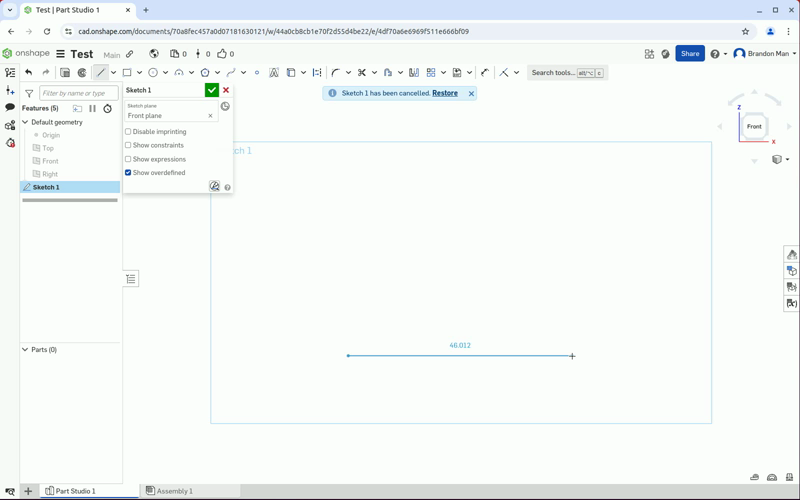
key_down(shift)
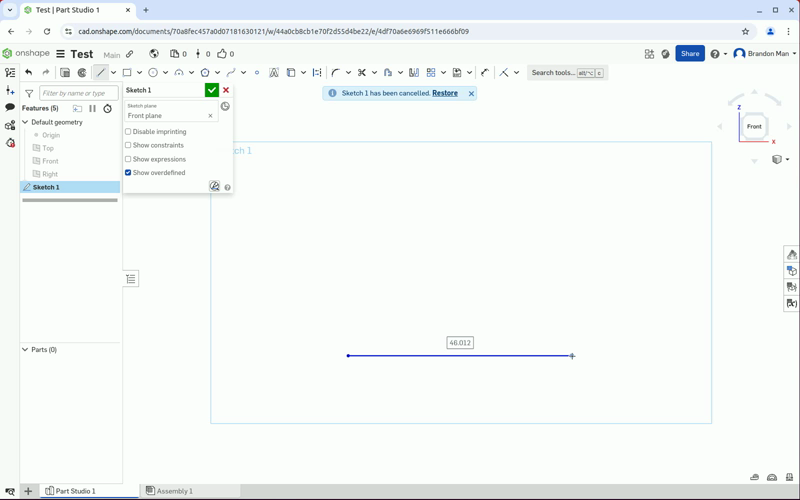
mouse_move(572, 209)
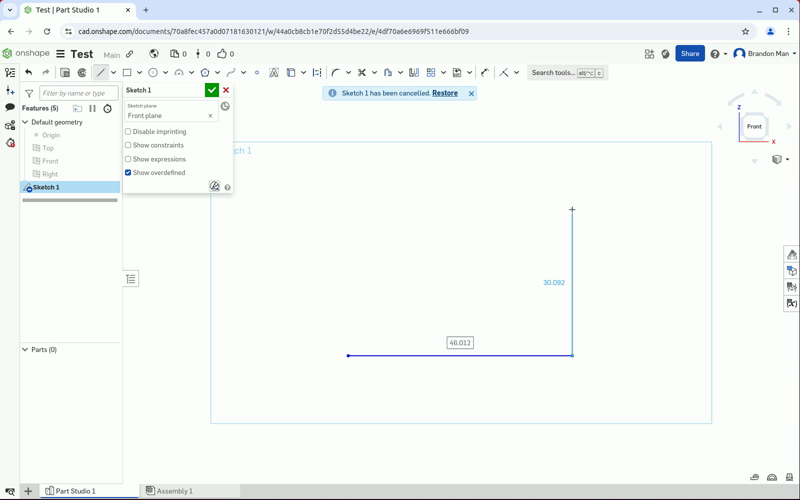
click(572, 209)
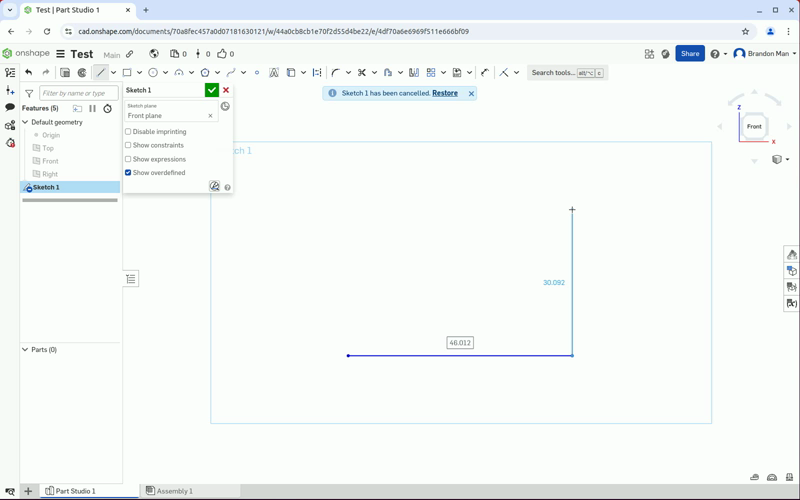
key_up(shift)
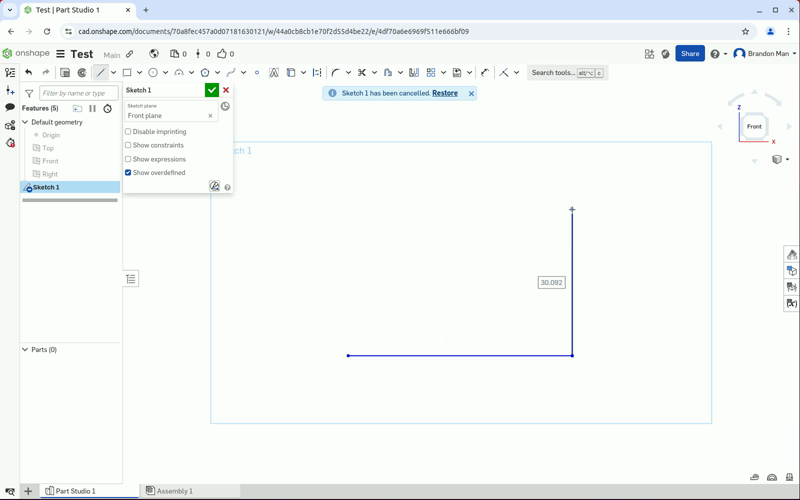
key_down(shift)
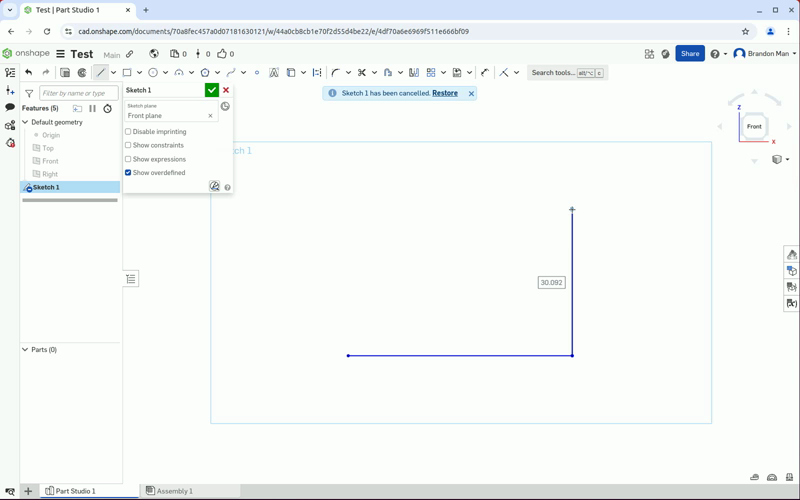
mouse_move(348, 209)
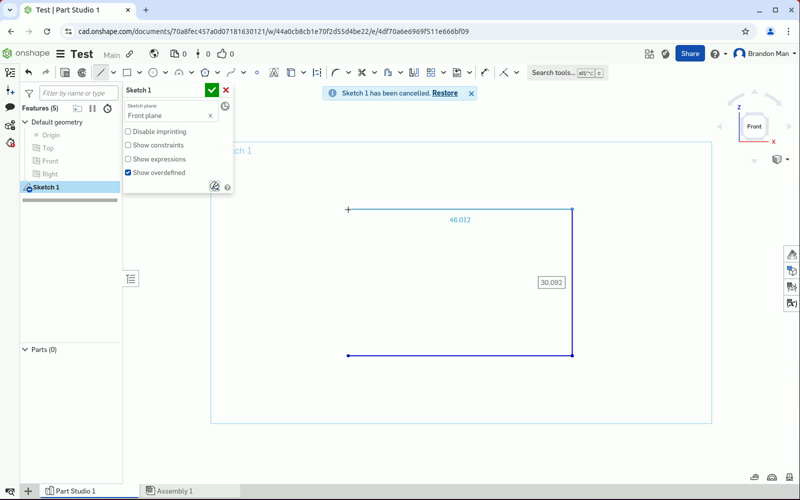
click(348, 209)
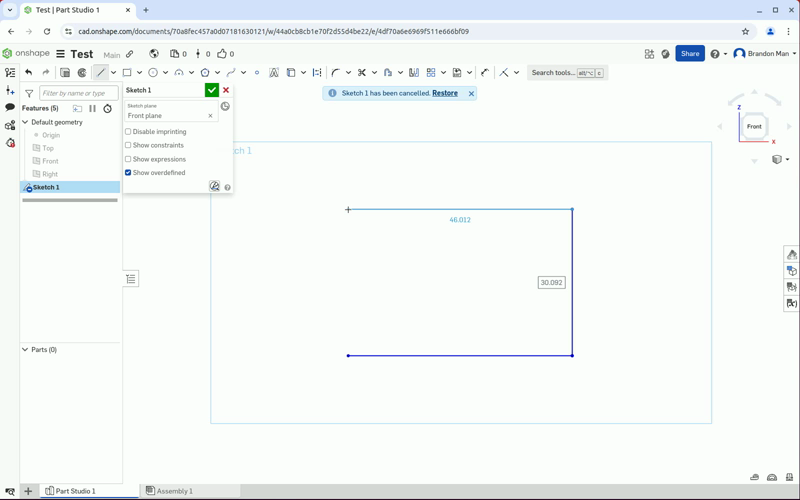
key_up(shift)
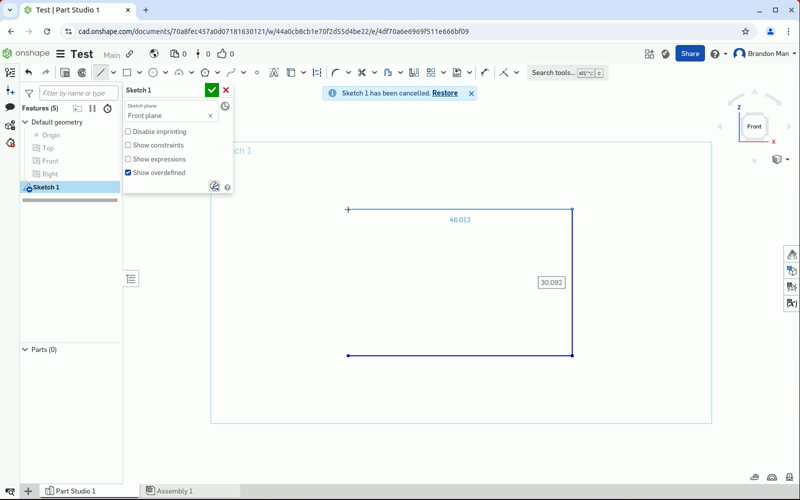
key_down(shift)
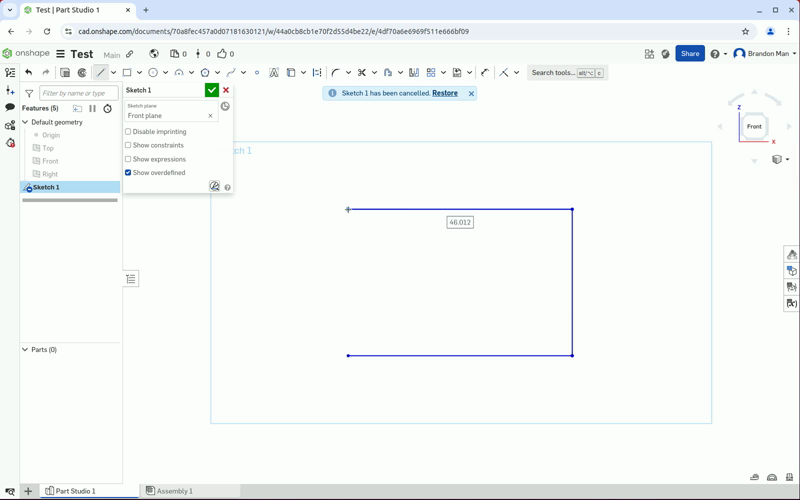
mouse_move(348, 355)
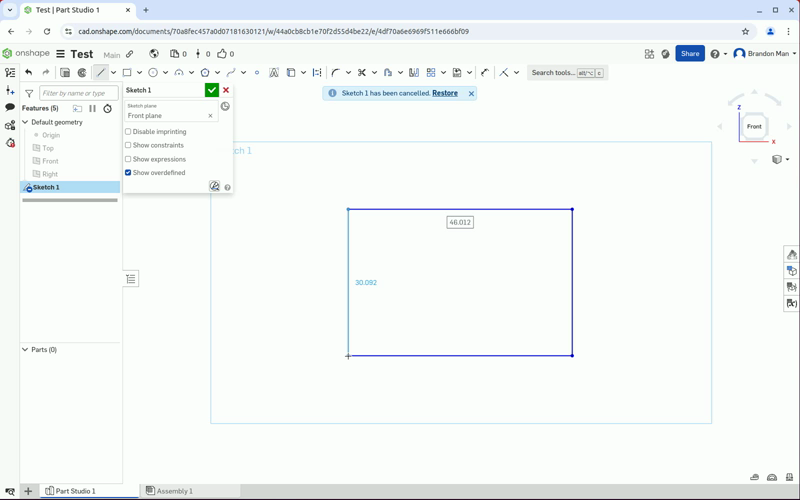
key_up(shift)
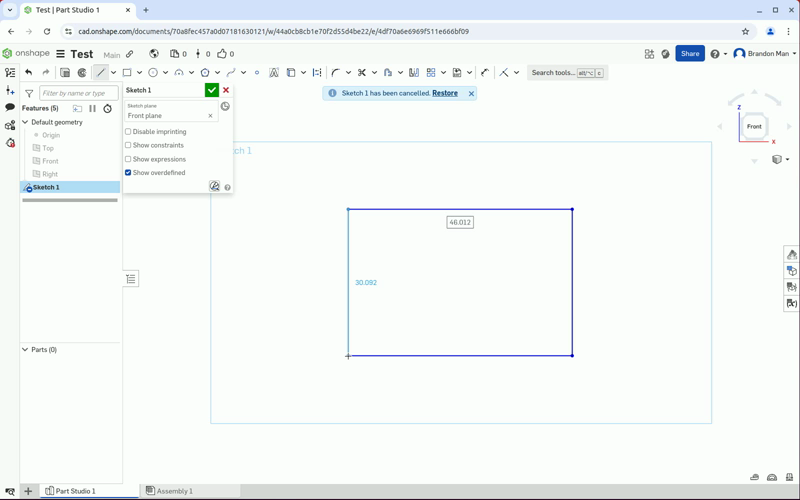
click(348, 355)
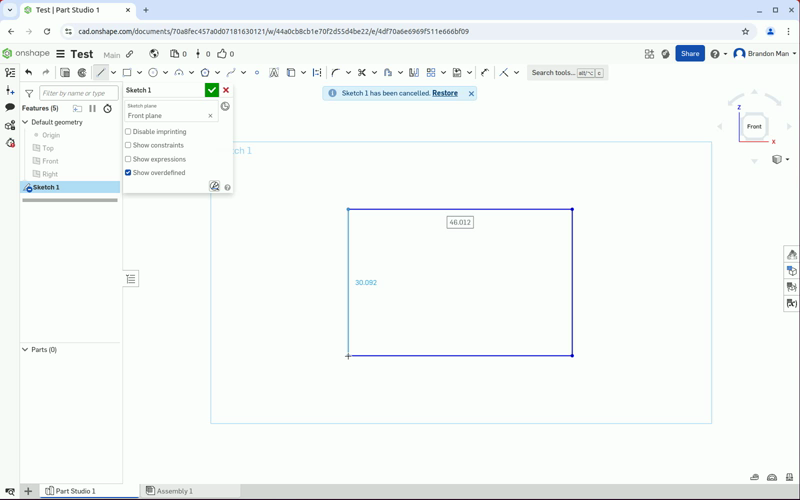
key(esc)
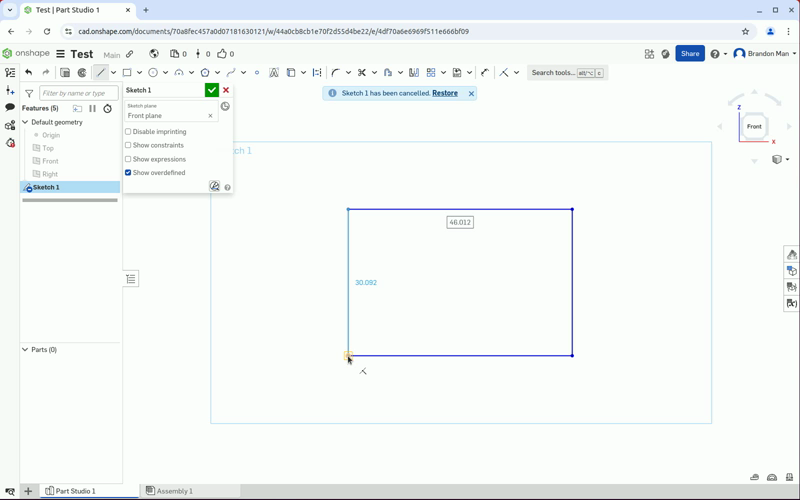
mouse_move(502, 284)
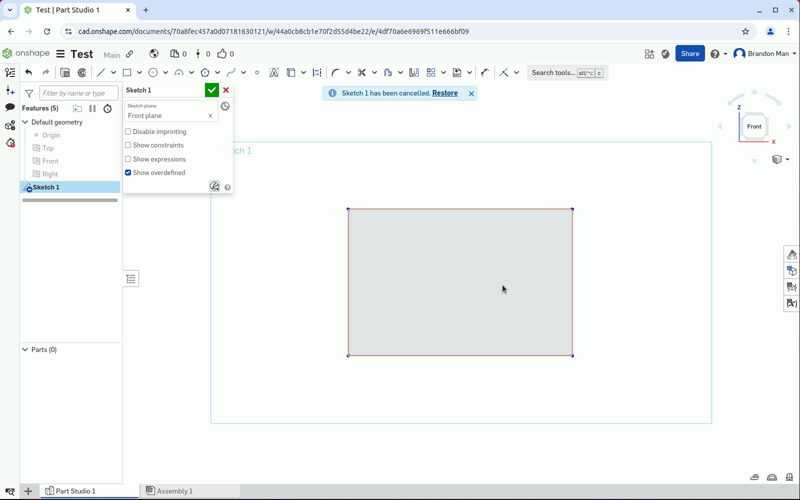
click(502, 284)
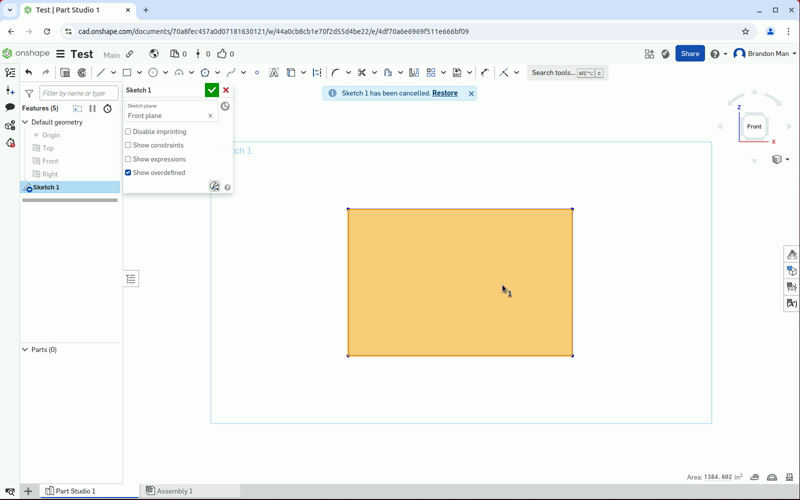
mouse_move(73, 352)
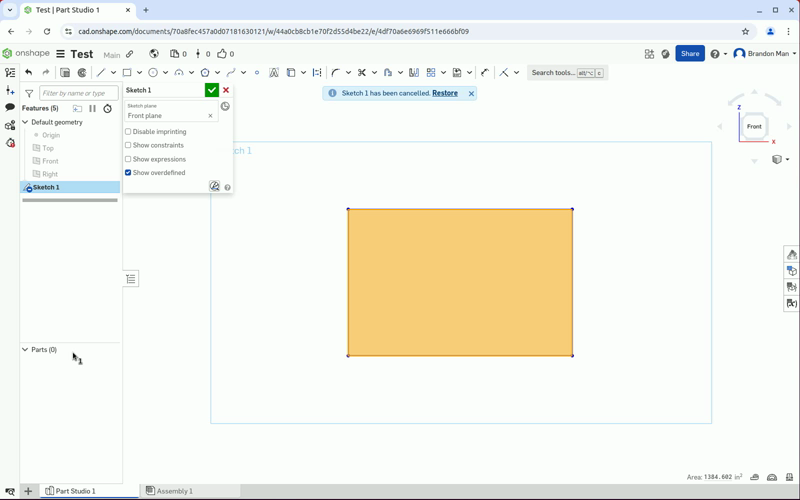
key(shift+y)
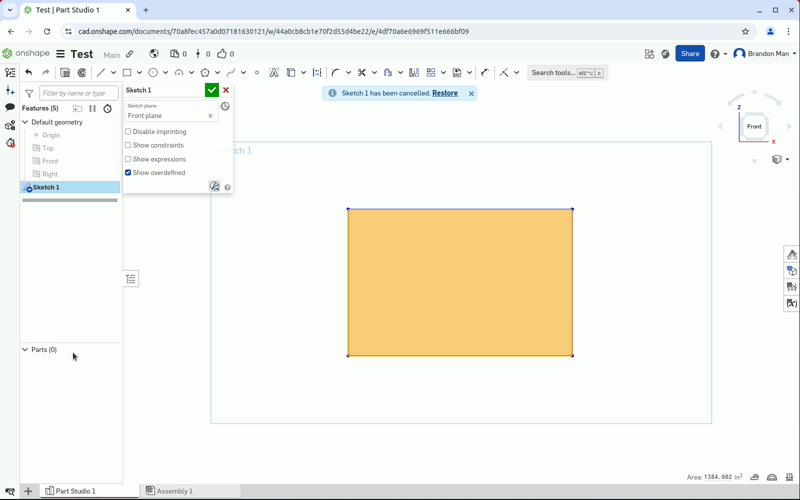
key(shift+e)
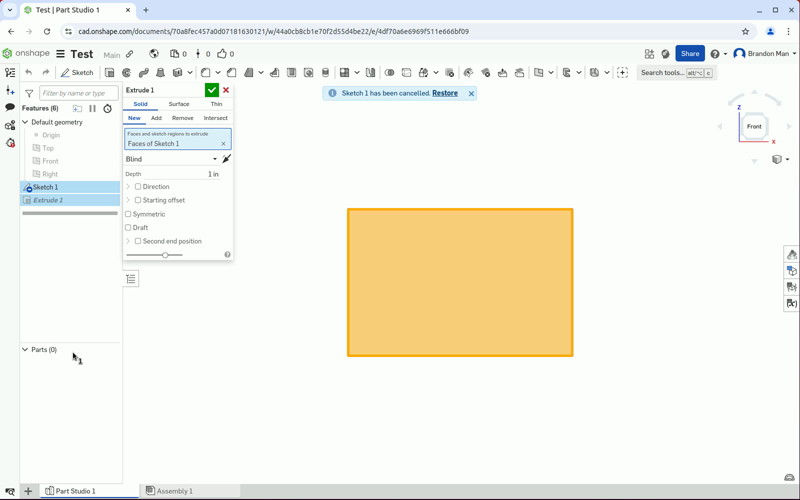
mouse_move(143, 106)
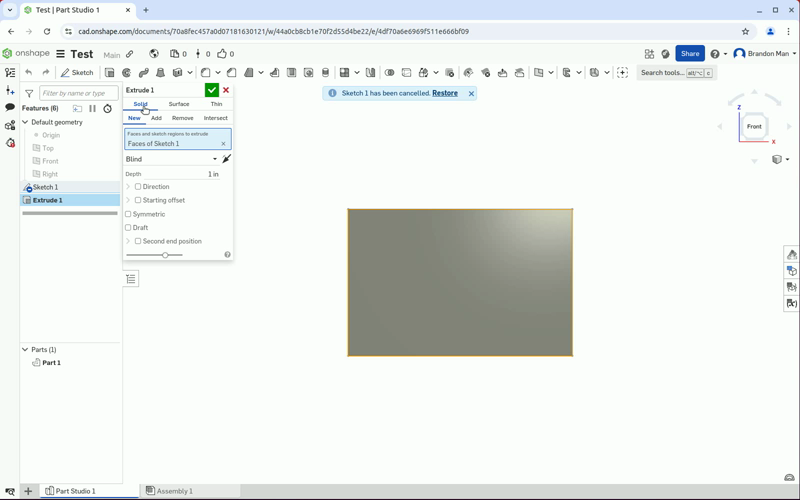
click(143, 106)
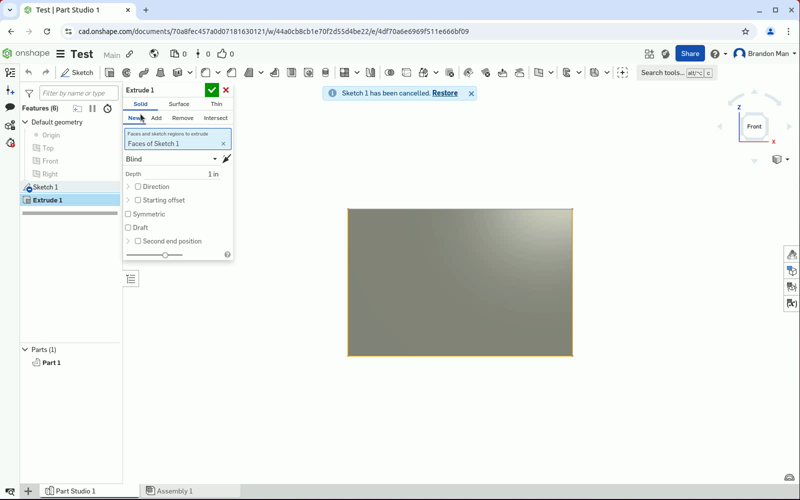
mouse_move(137, 120)
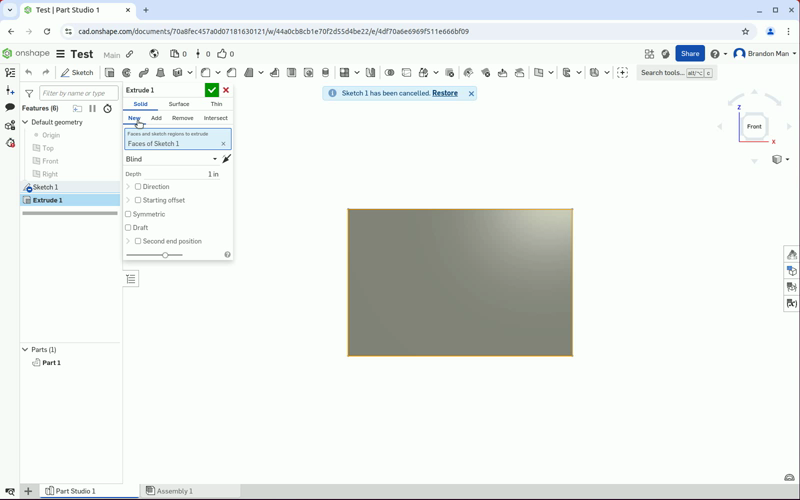
click(137, 120)
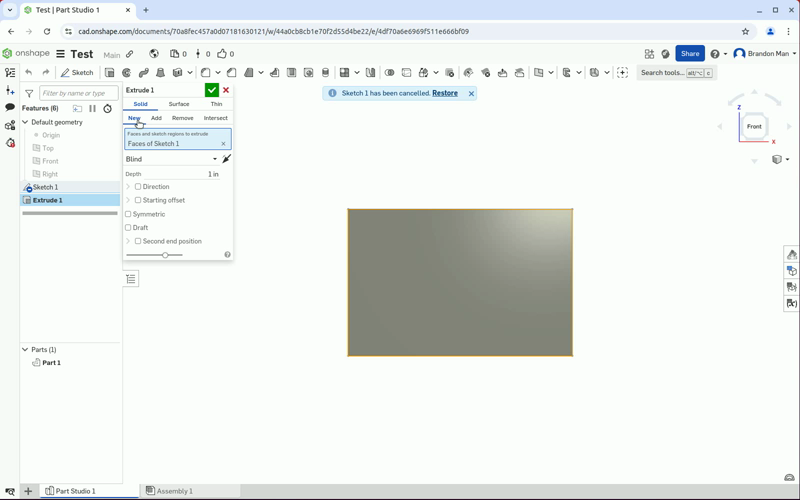
key(tab, 4)
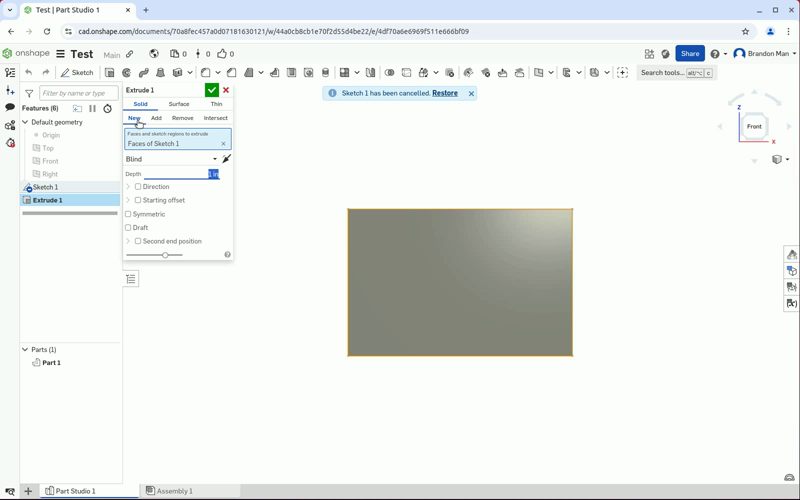
text(0.481)
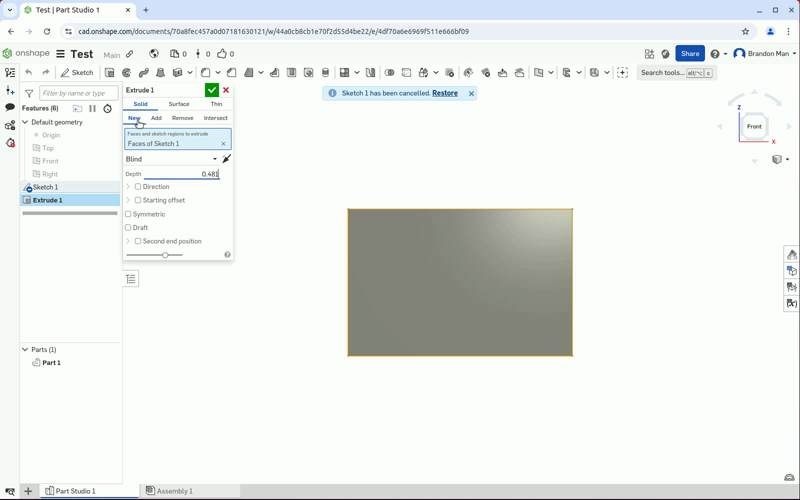
key(enter)
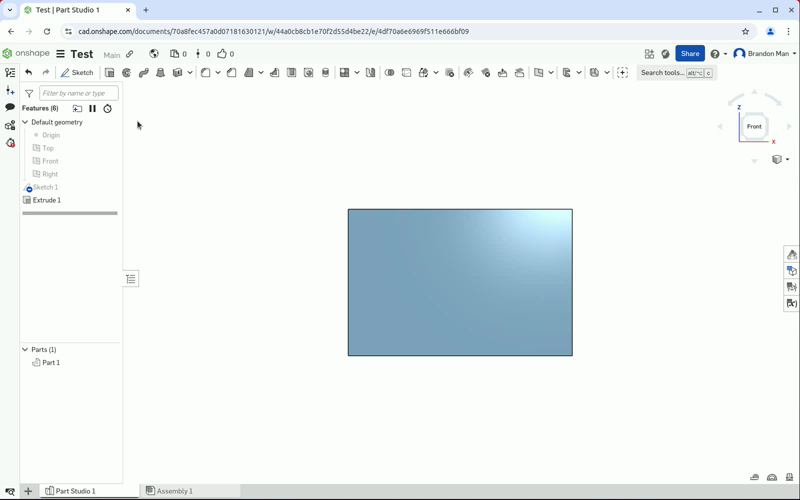
key(shift+h)
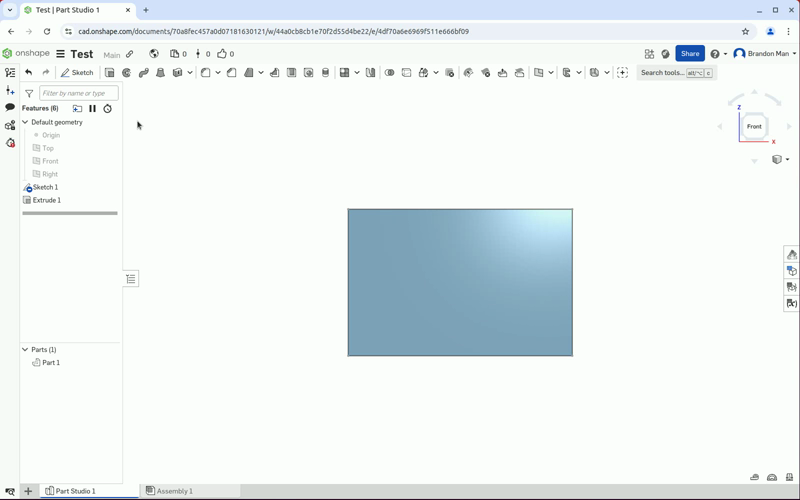
key(shift+h)
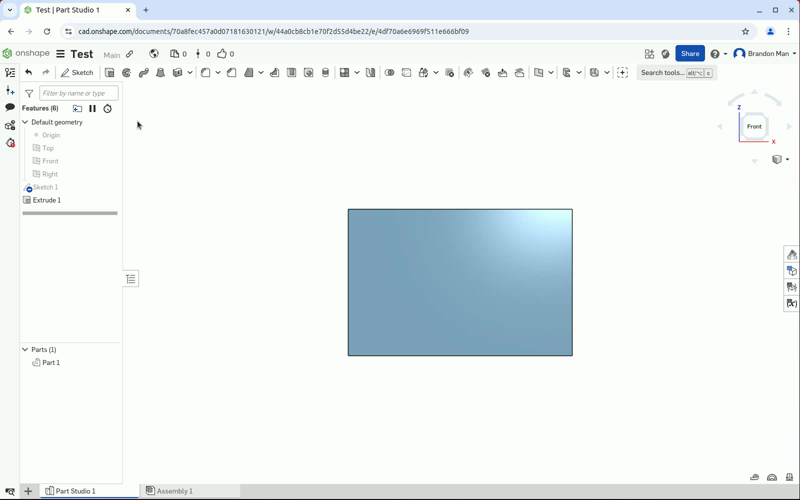
mouse_move(73, 189)
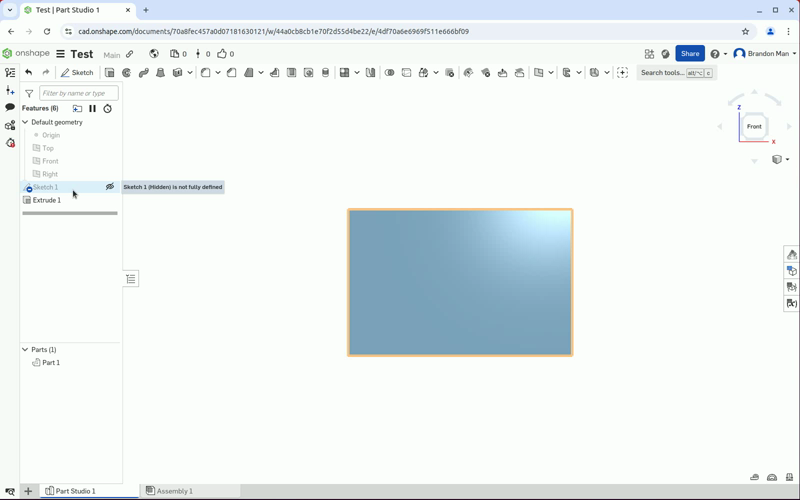
click(73, 189)
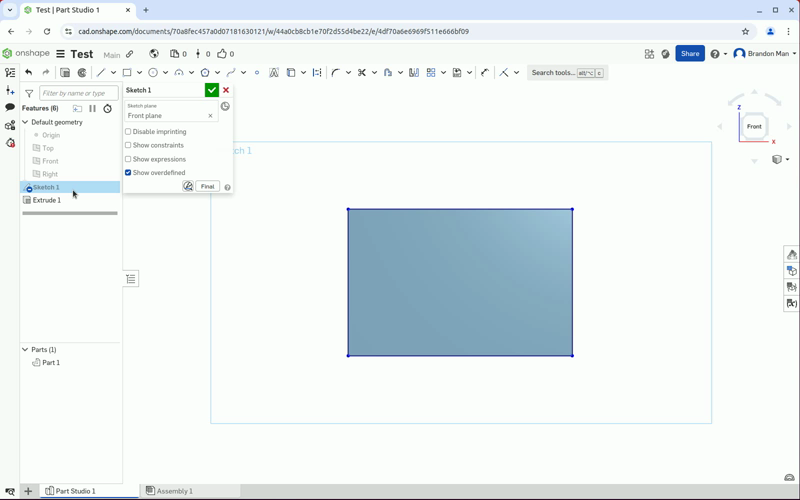
mouse_move(229, 92)
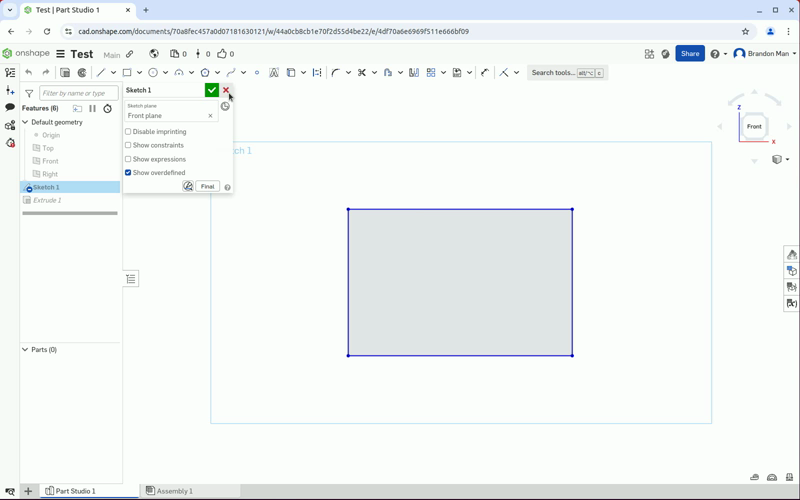
click(229, 92)
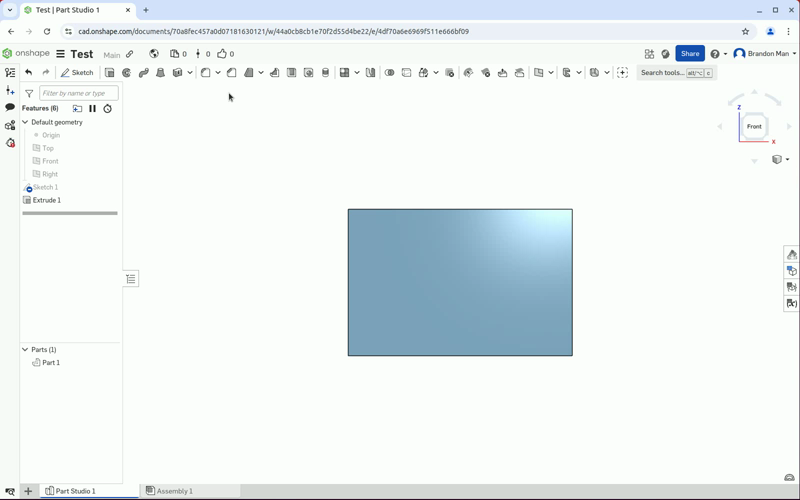
mouse_move(541, 75)
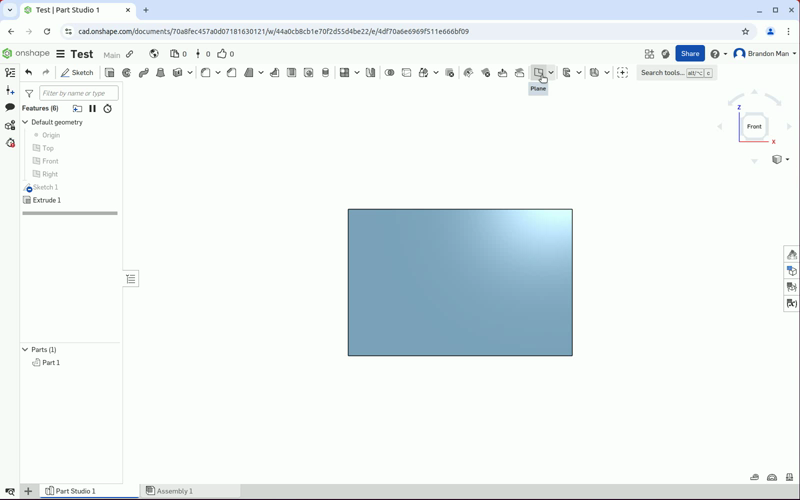
click(541, 75)
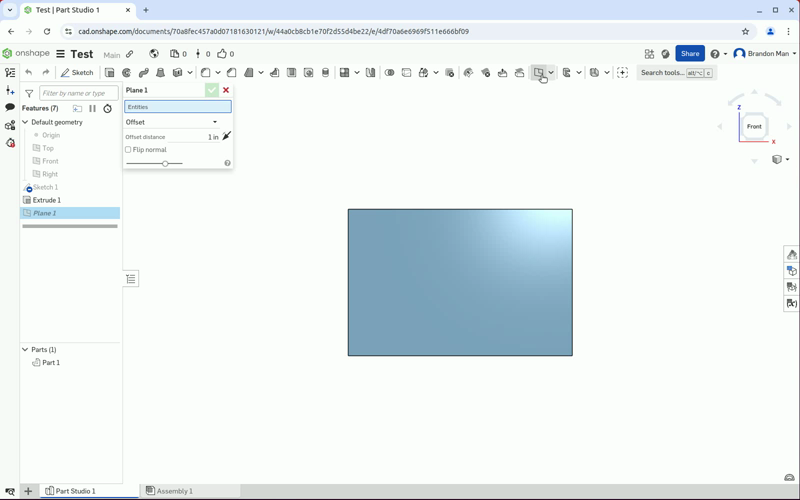
mouse_move(73, 163)
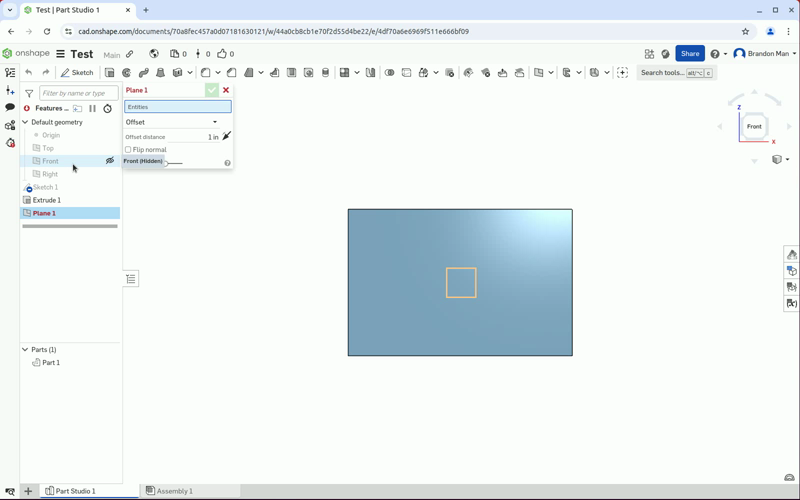
click(73, 163)
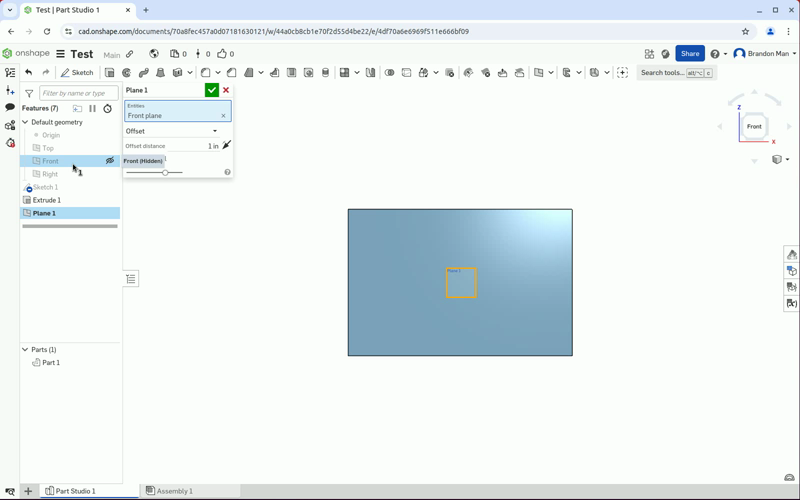
key(tab, 2)
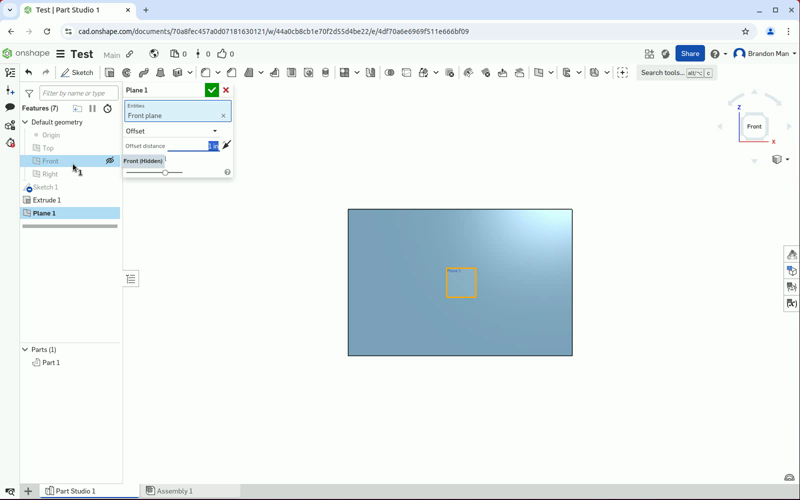
text(0.493)
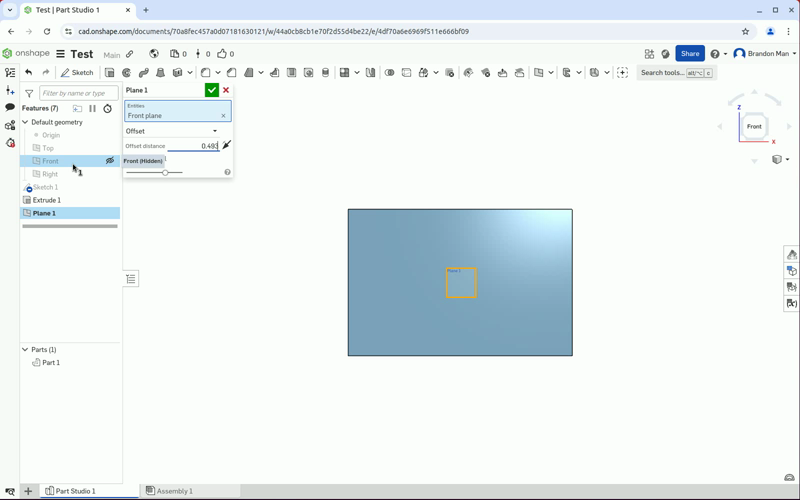
key(enter, 2)
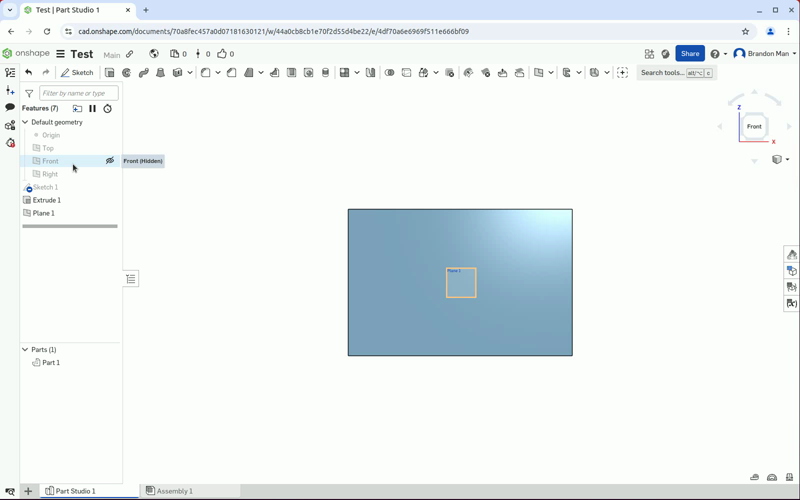
key(shift+s)
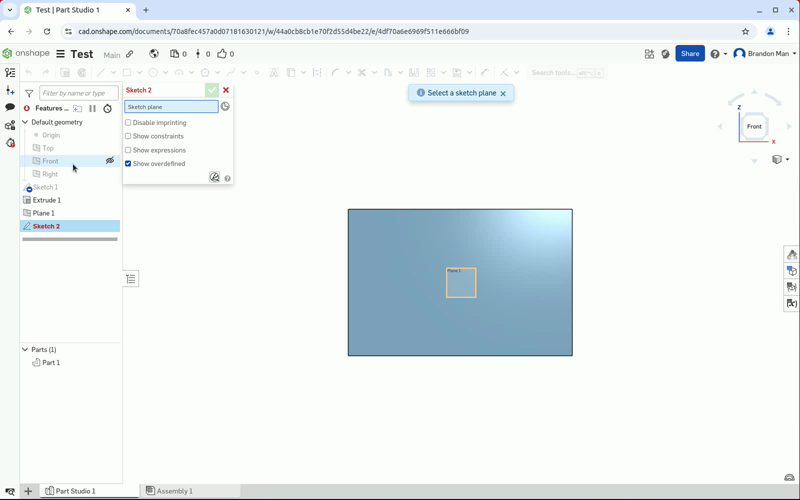
mouse_move(73, 215)
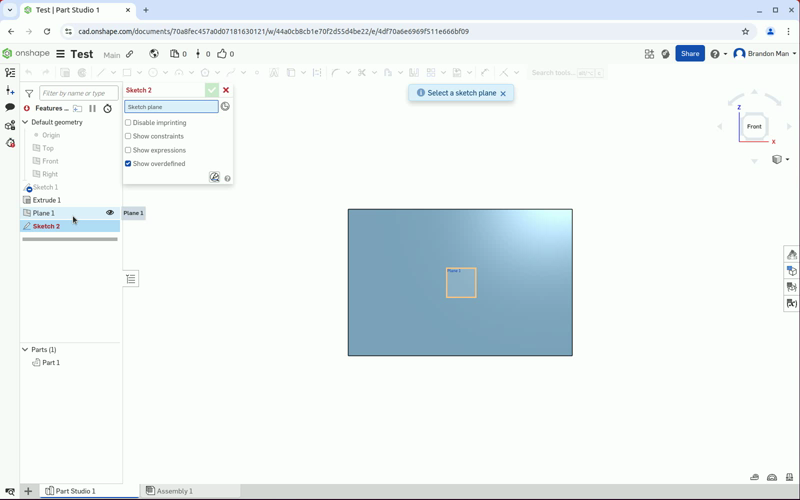
click(73, 215)
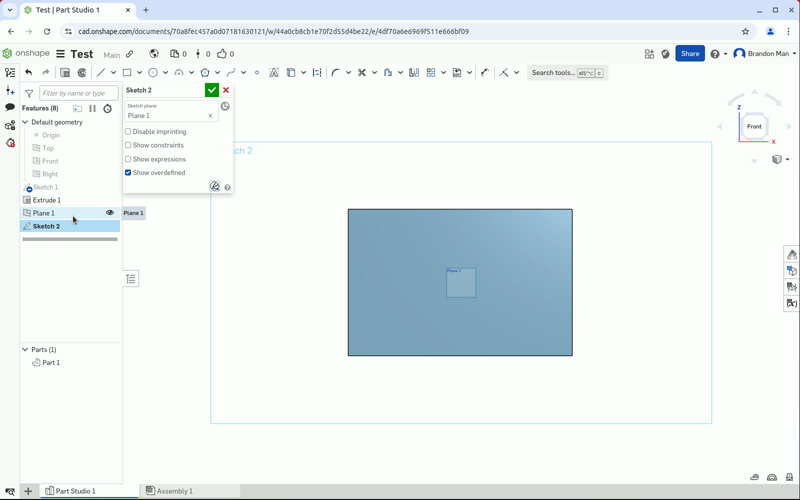
mouse_move(73, 352)
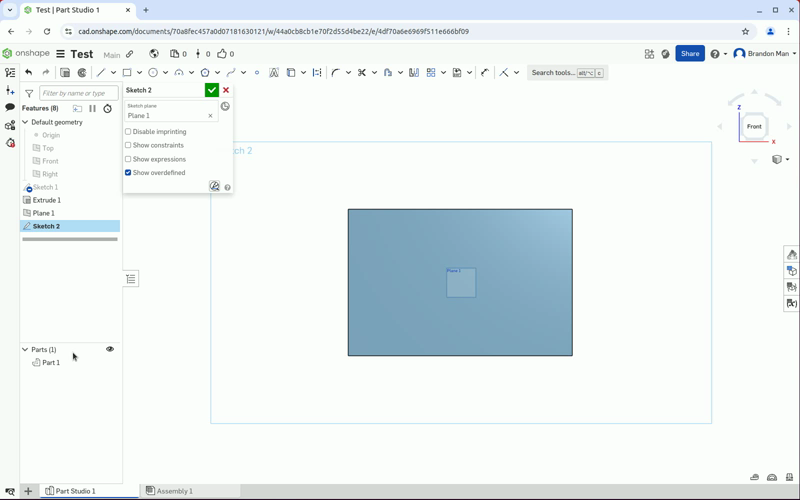
key(y)
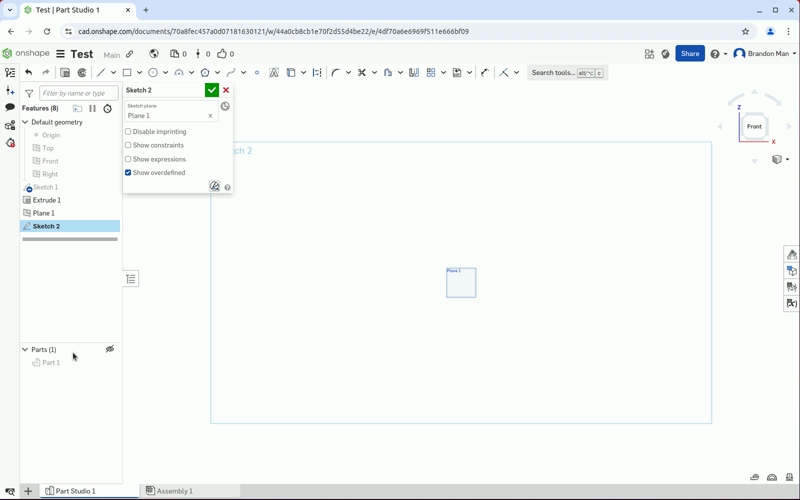
key(l)
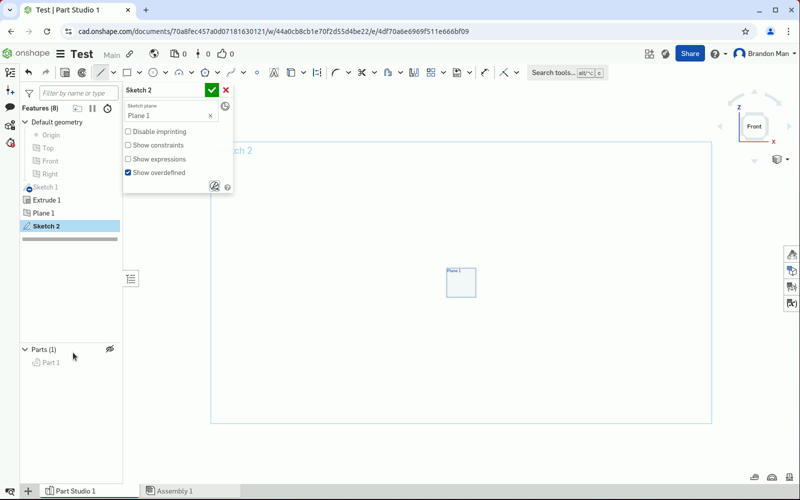
key_down(shift)
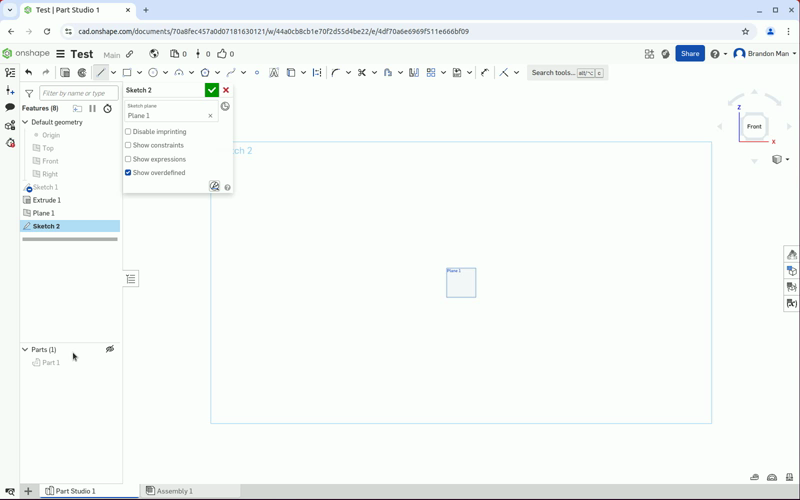
mouse_move(407, 343)
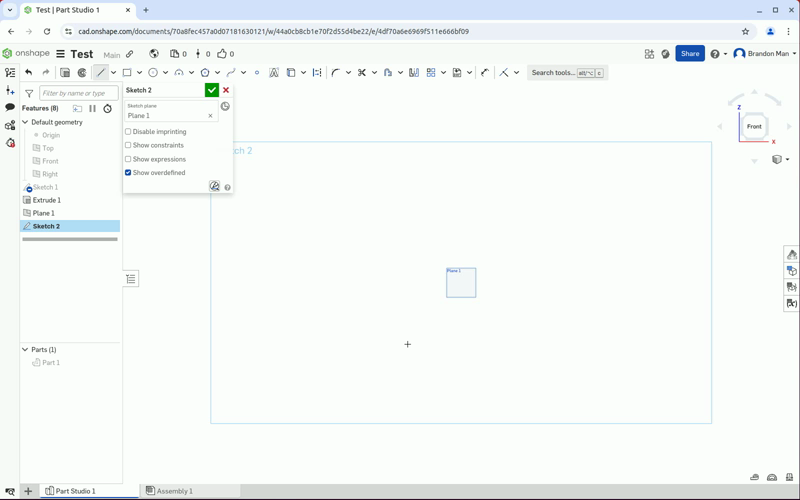
click(407, 343)
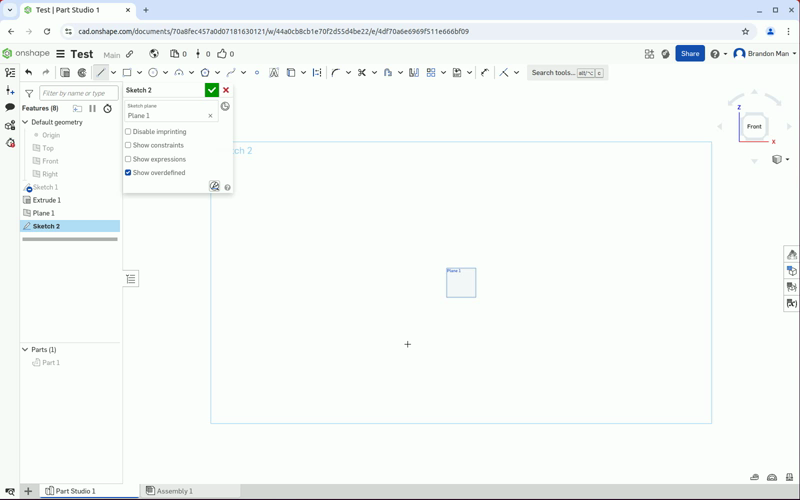
key_up(shift)
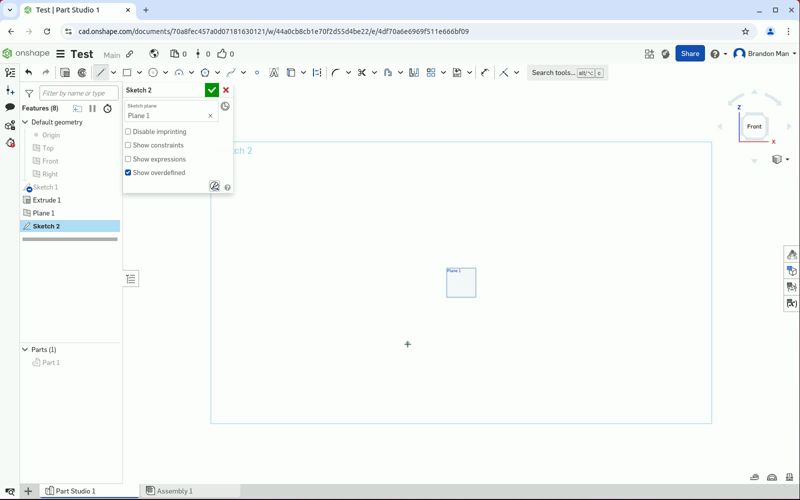
key_down(shift)
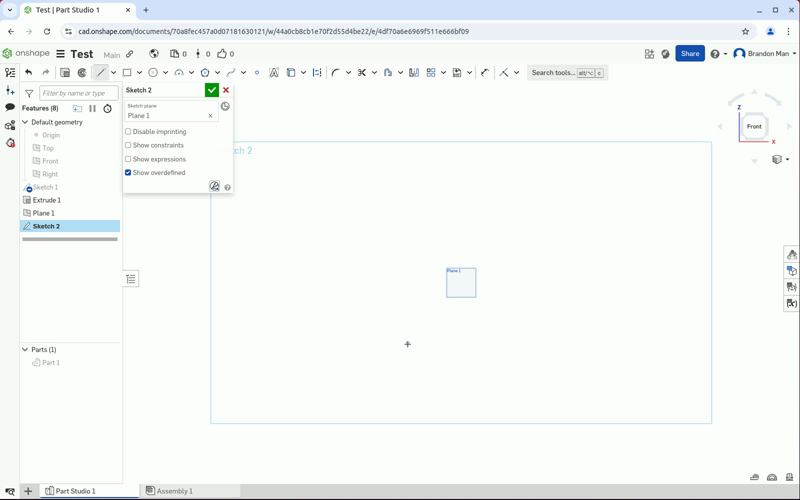
mouse_move(437, 343)
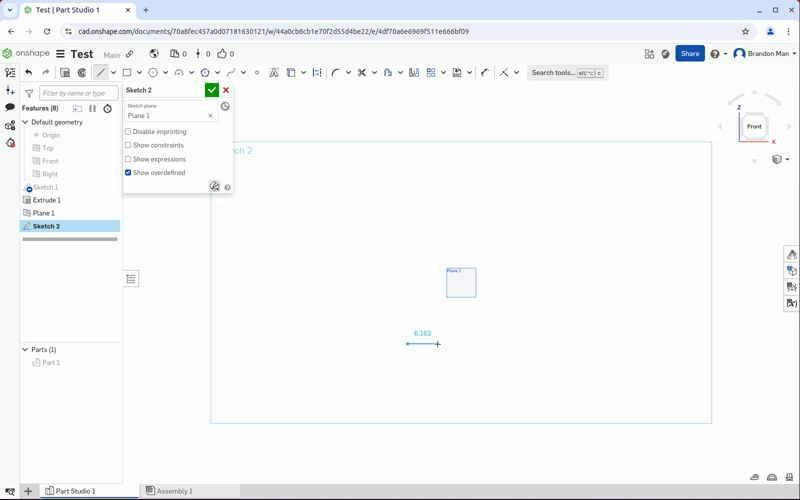
mouse_move(442, 343)
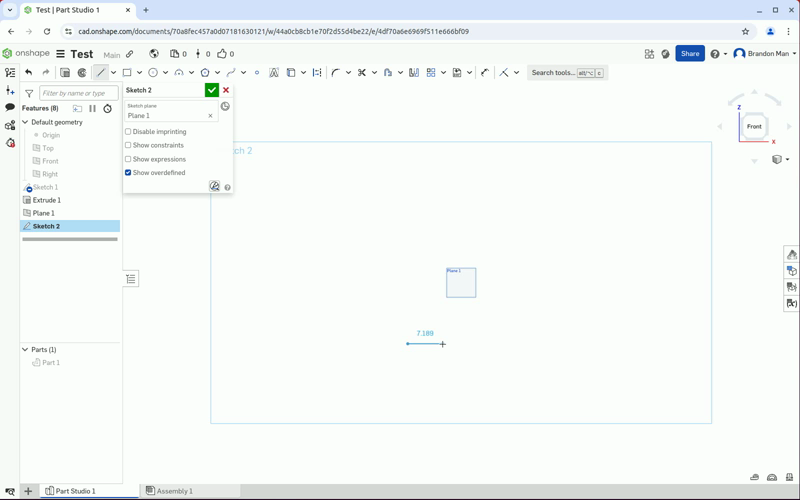
click(442, 343)
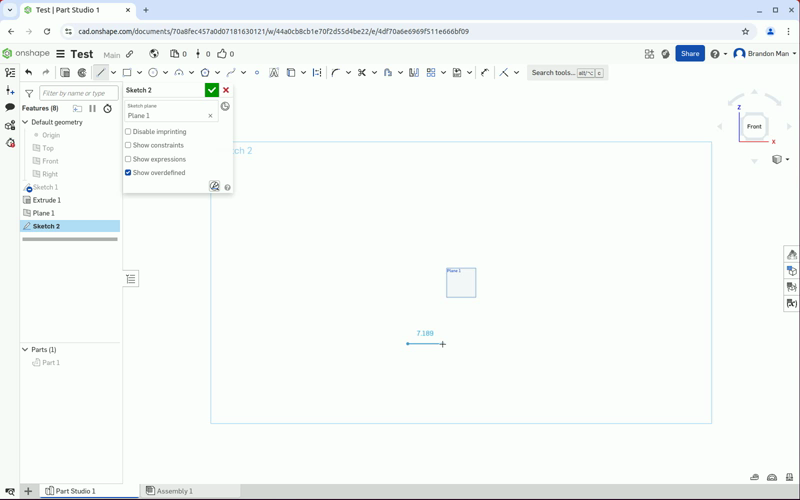
key_up(shift)
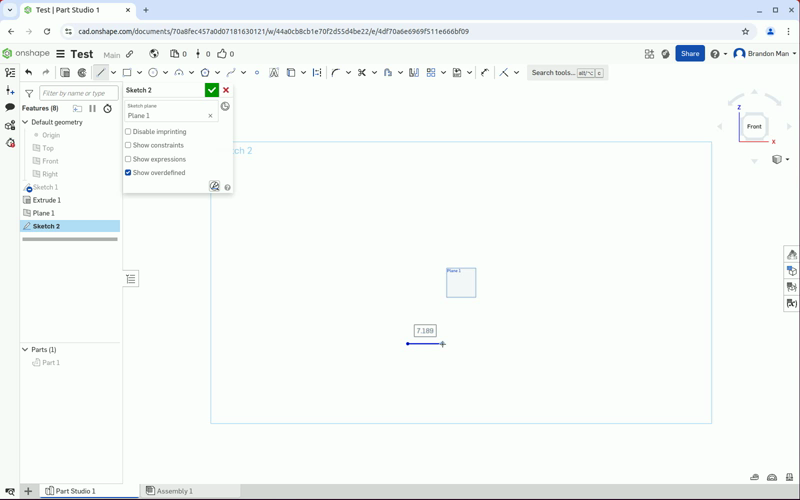
key_down(shift)
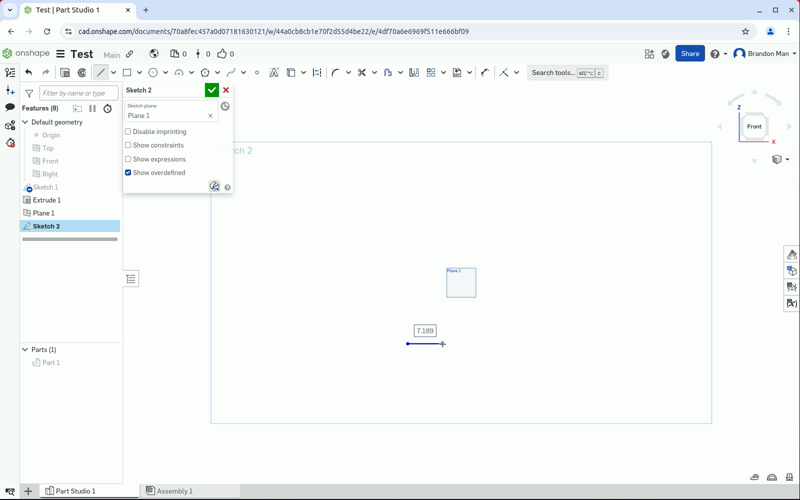
mouse_move(472, 343)
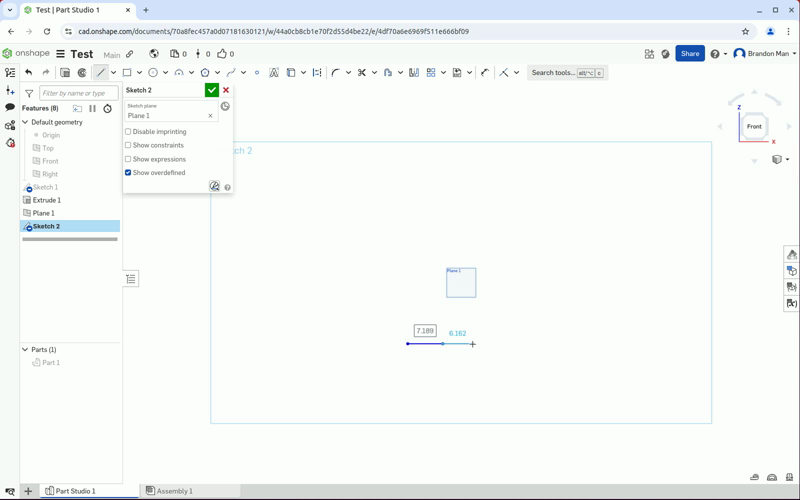
mouse_move(442, 340)
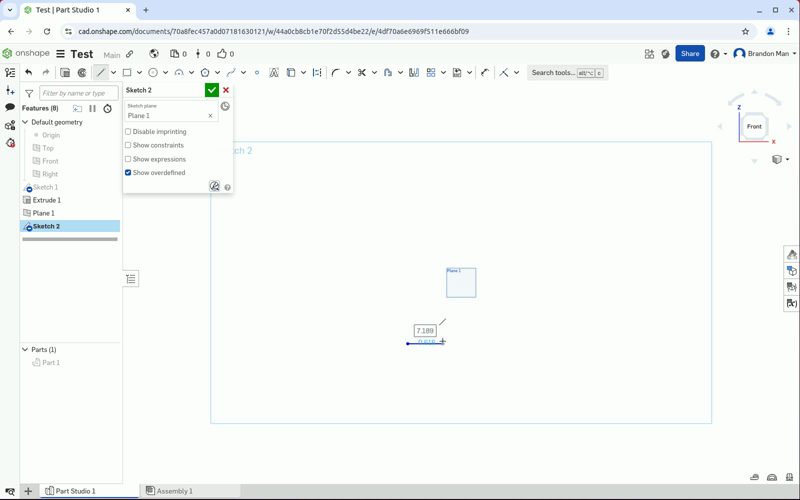
scroll(6)
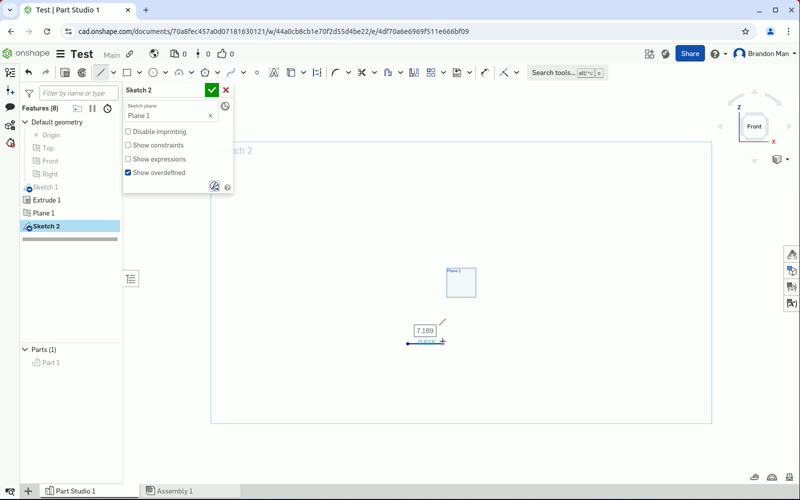
scroll(6)
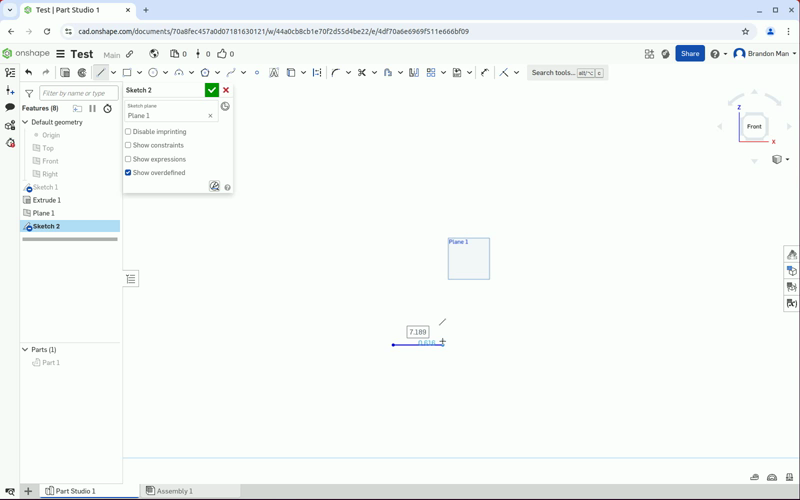
scroll(6)
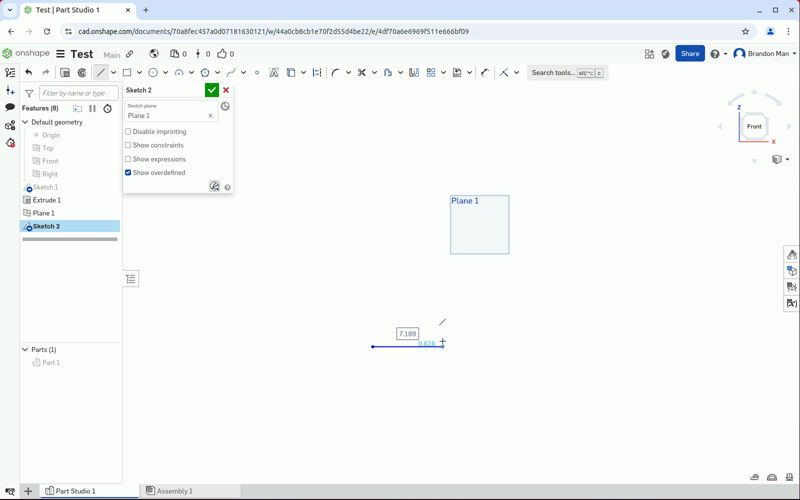
scroll(6)
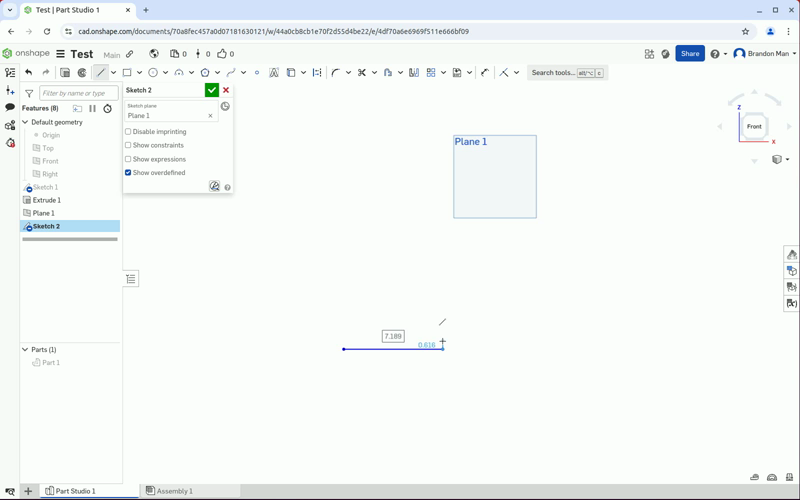
scroll(6)
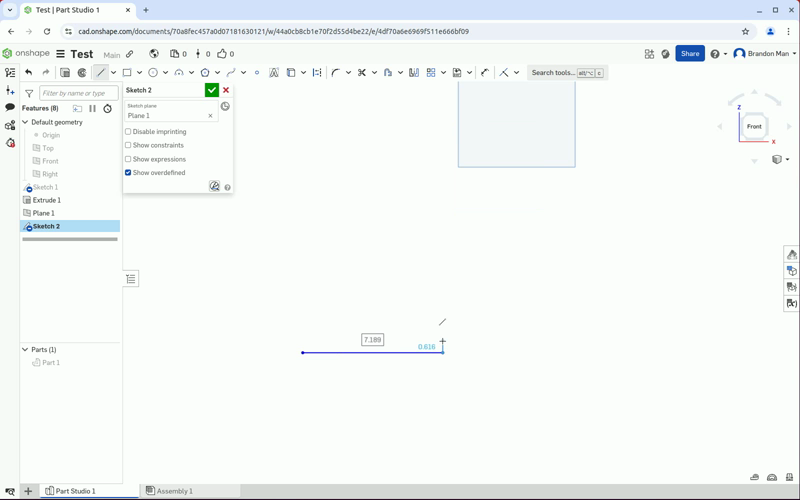
scroll(6)
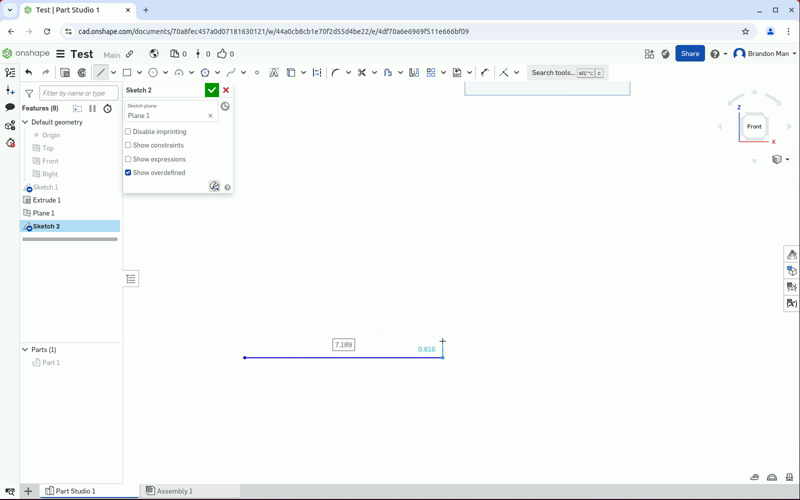
scroll(6)
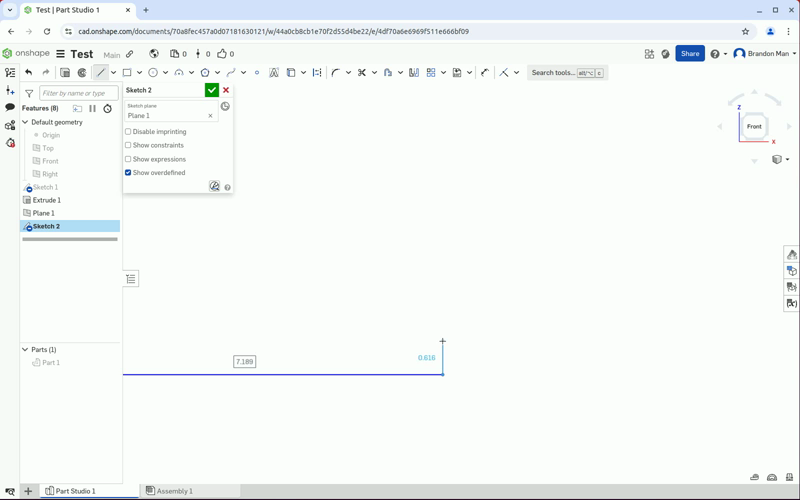
click(442, 340)
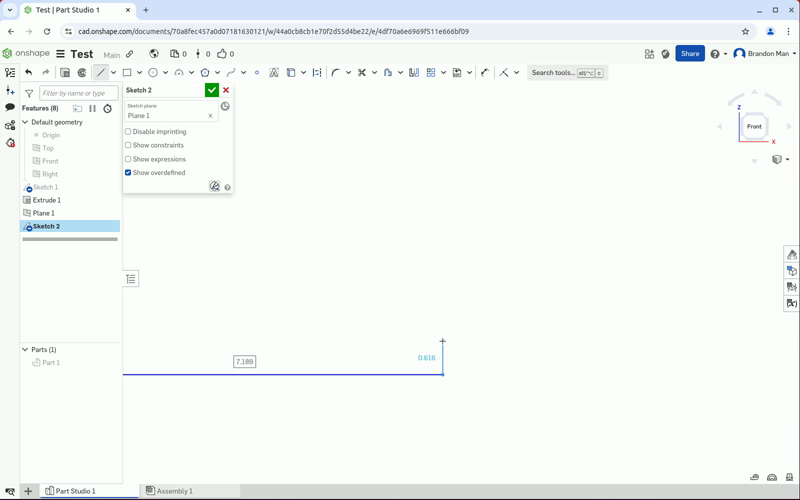
scroll(-6)
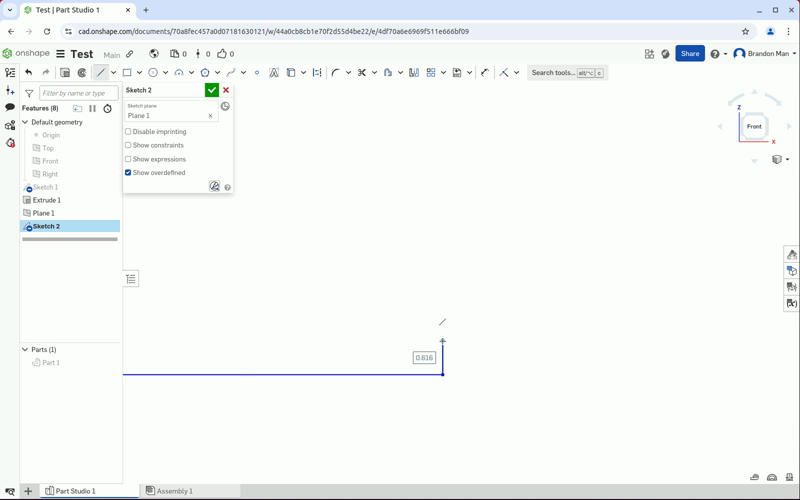
scroll(-6)
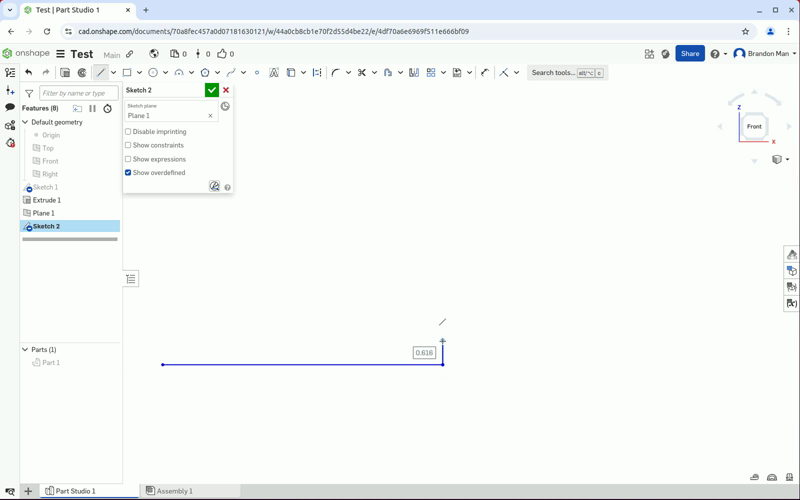
scroll(-6)
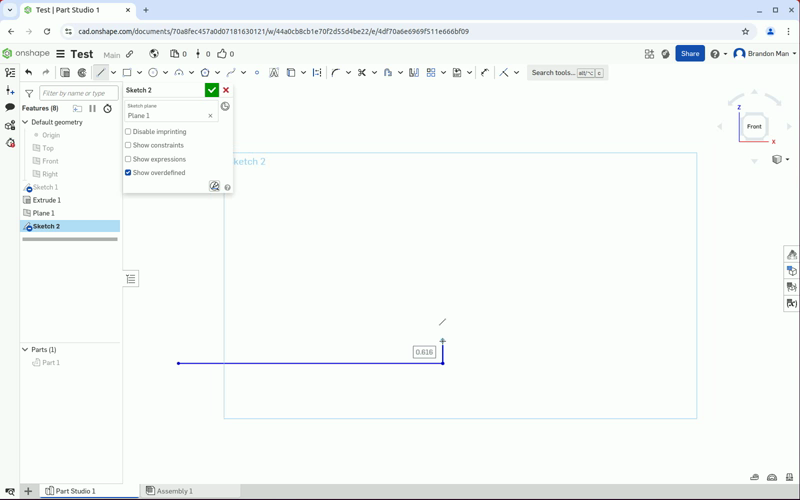
scroll(-6)
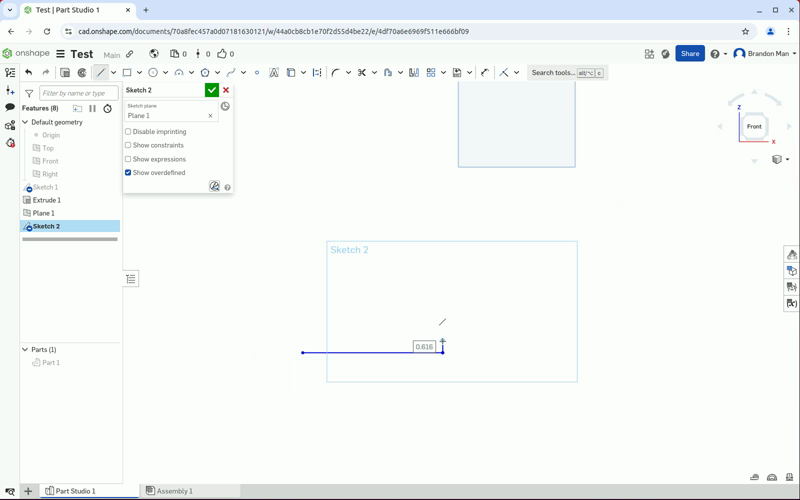
scroll(-6)
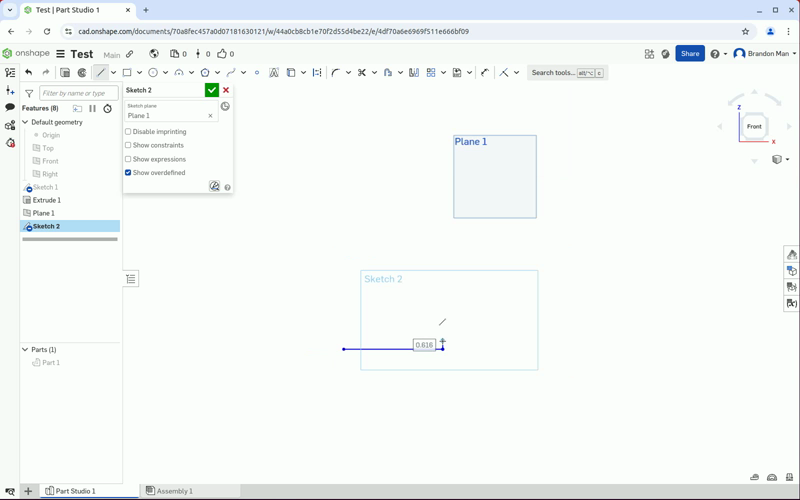
scroll(-6)
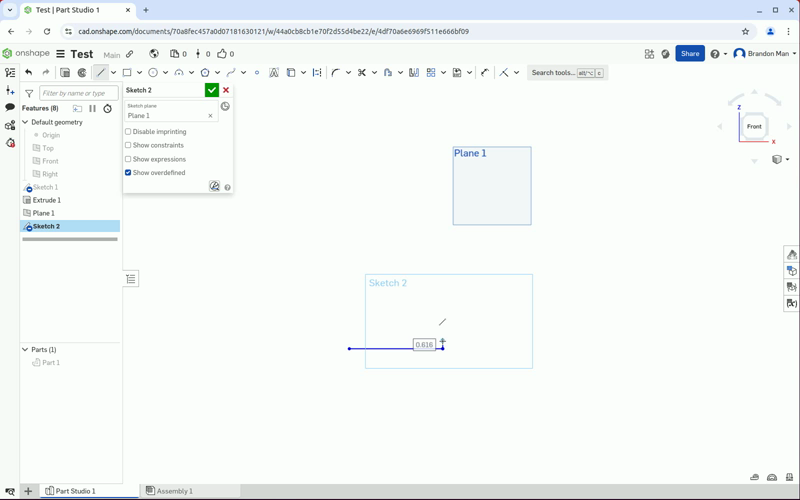
scroll(-6)
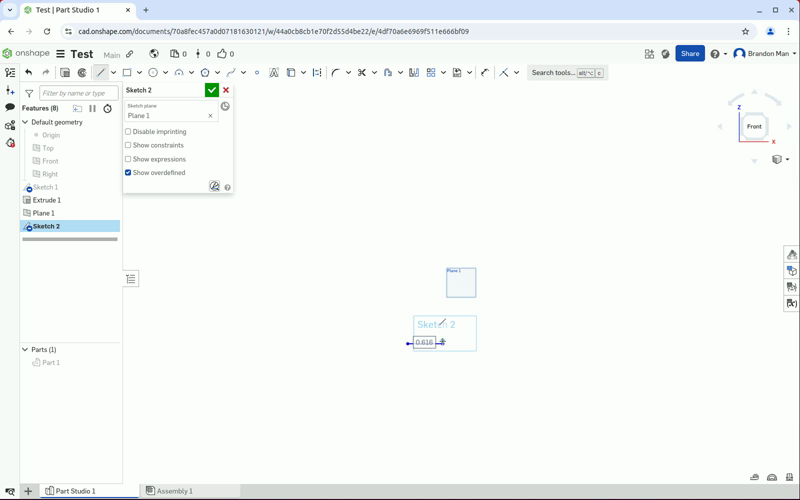
key_up(shift)
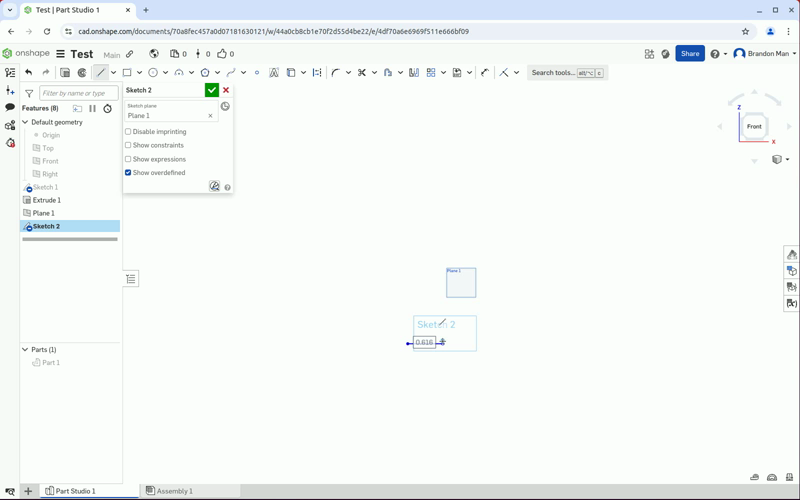
key_down(shift)
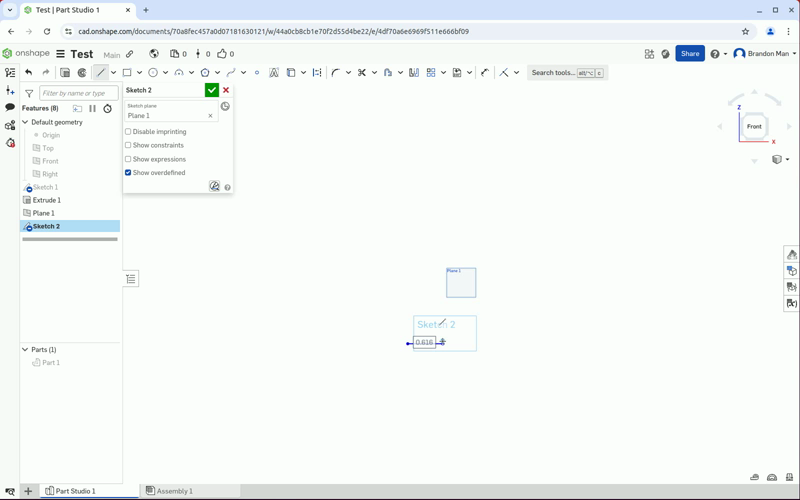
mouse_move(472, 340)
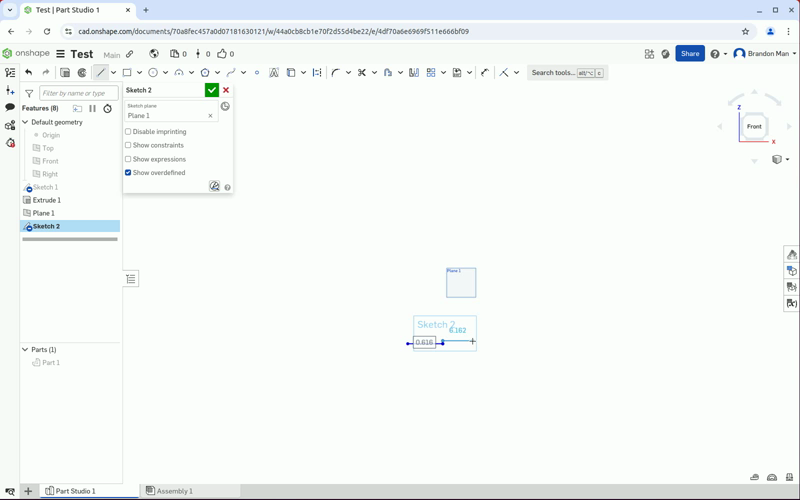
mouse_move(407, 340)
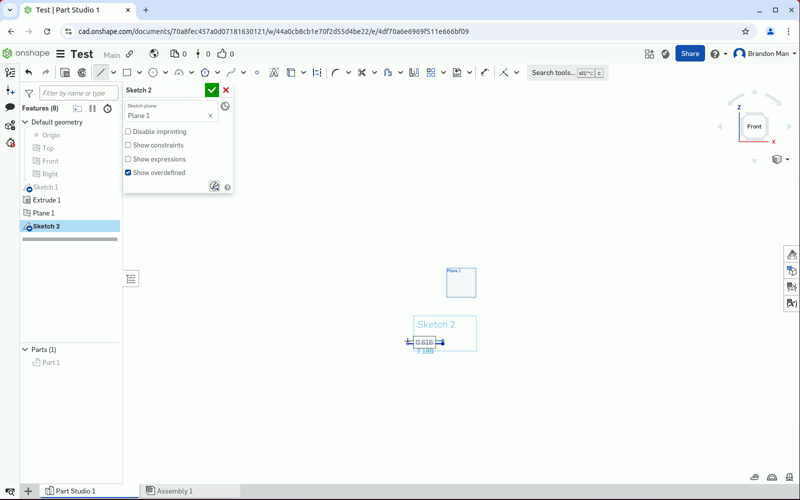
scroll(6)
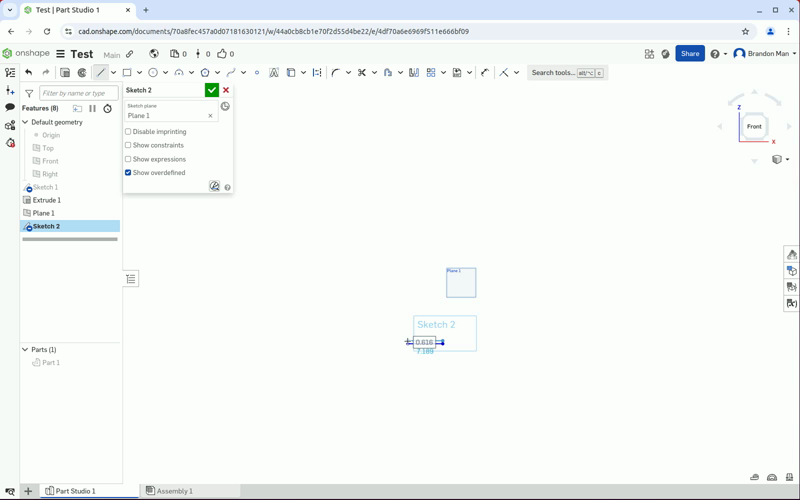
scroll(6)
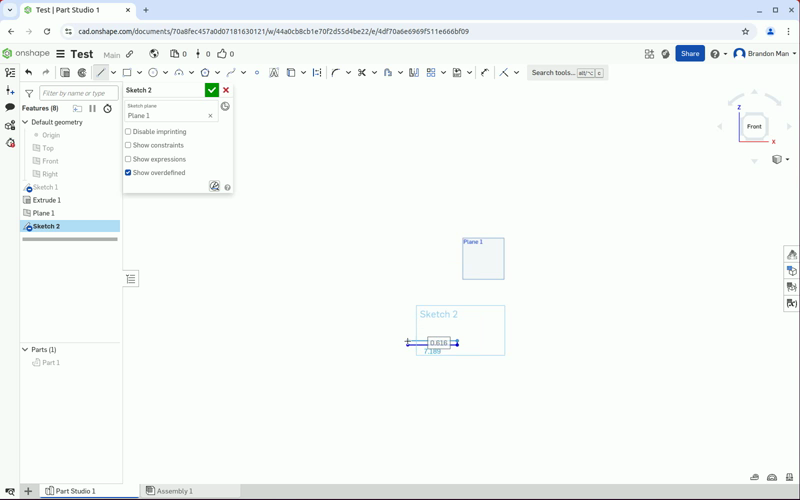
scroll(6)
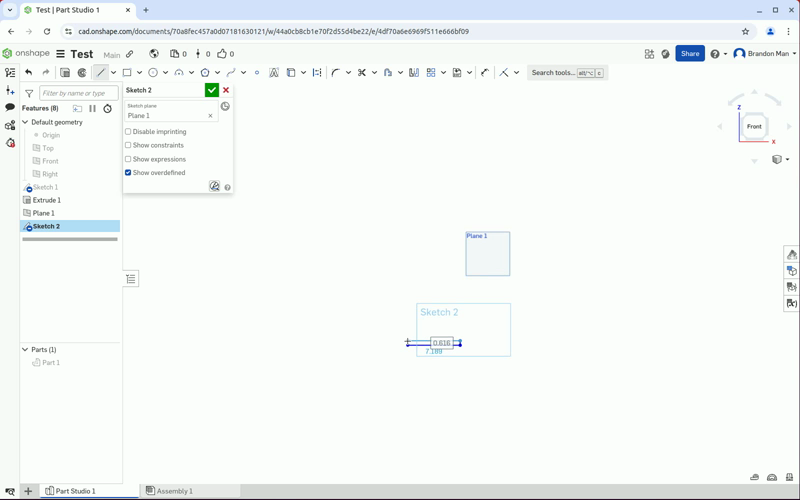
scroll(6)
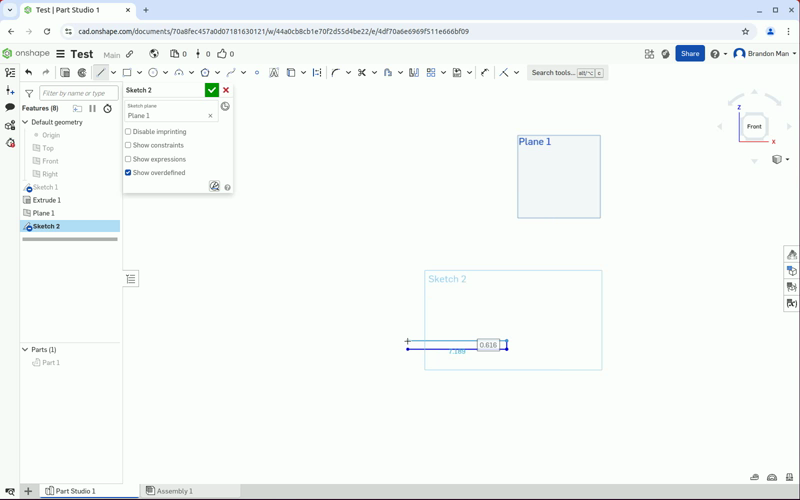
scroll(6)
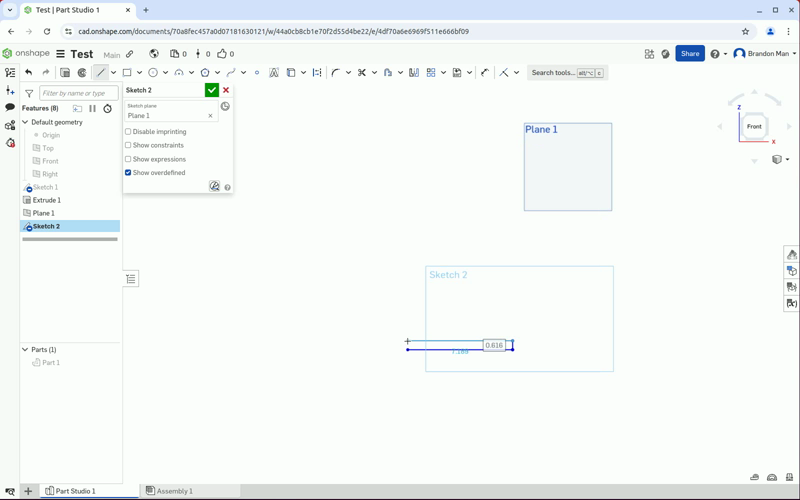
scroll(6)
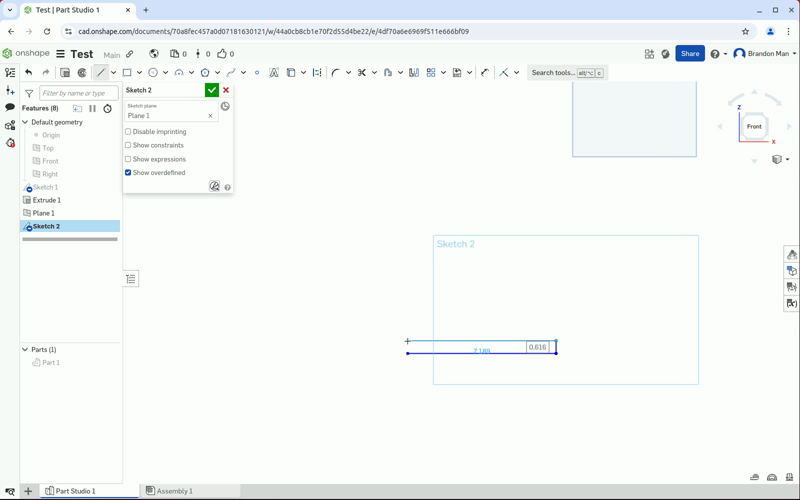
scroll(6)
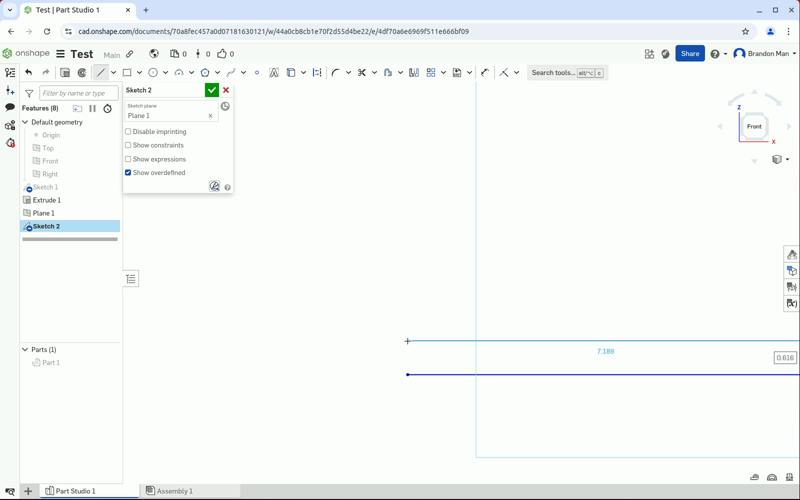
click(407, 340)
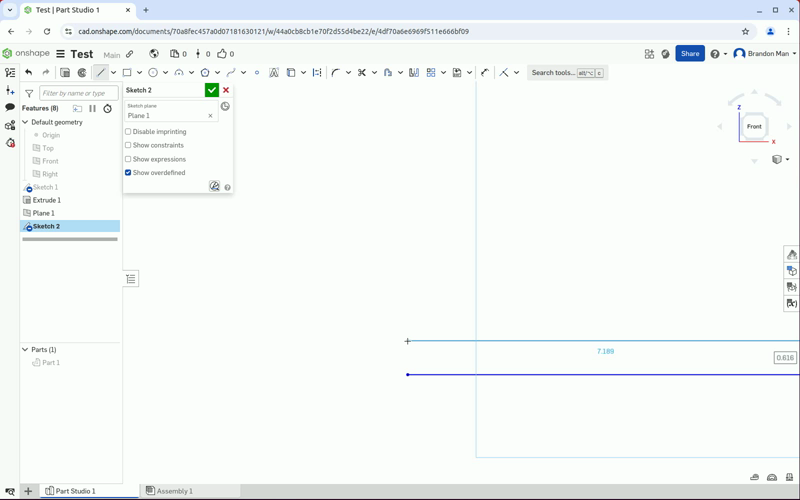
scroll(-6)
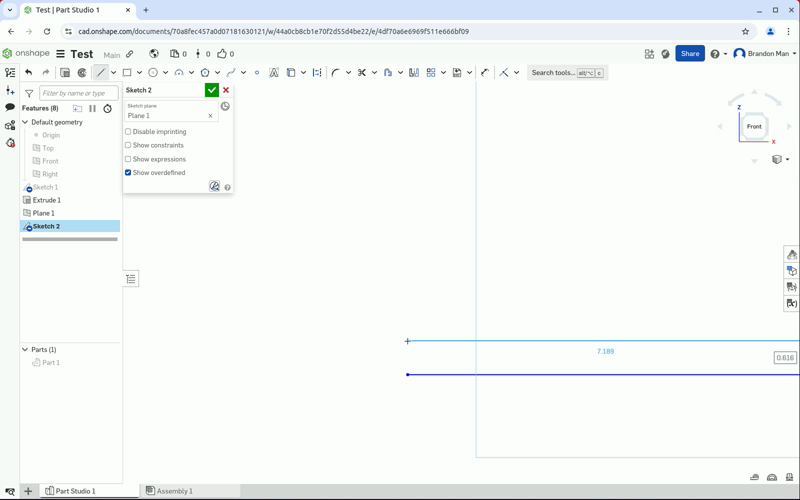
scroll(-6)
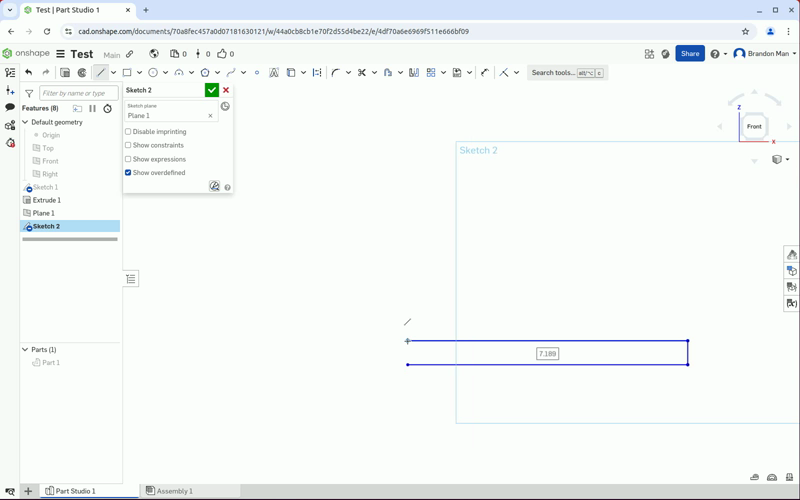
scroll(-6)
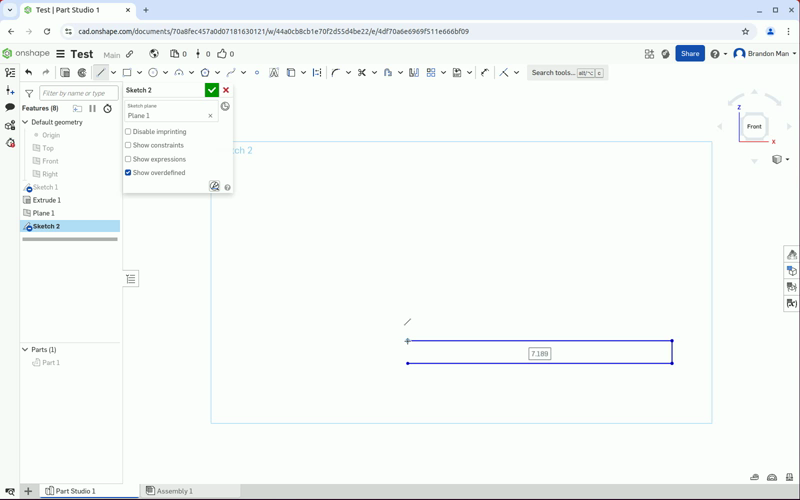
scroll(-6)
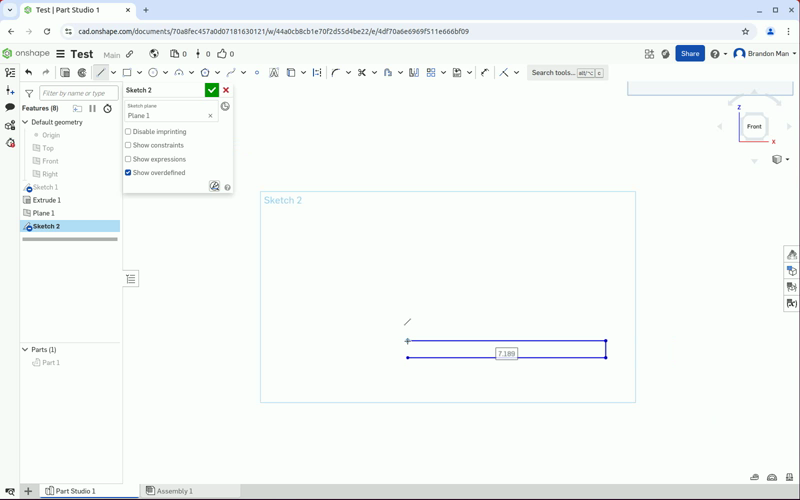
scroll(-6)
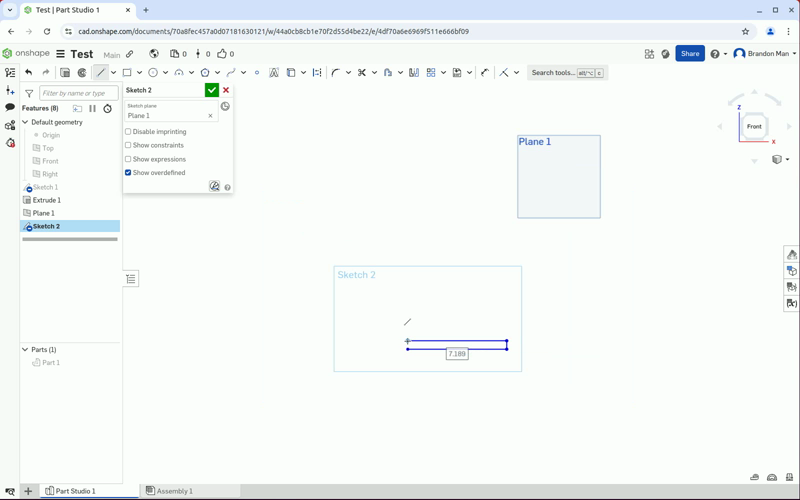
scroll(-6)
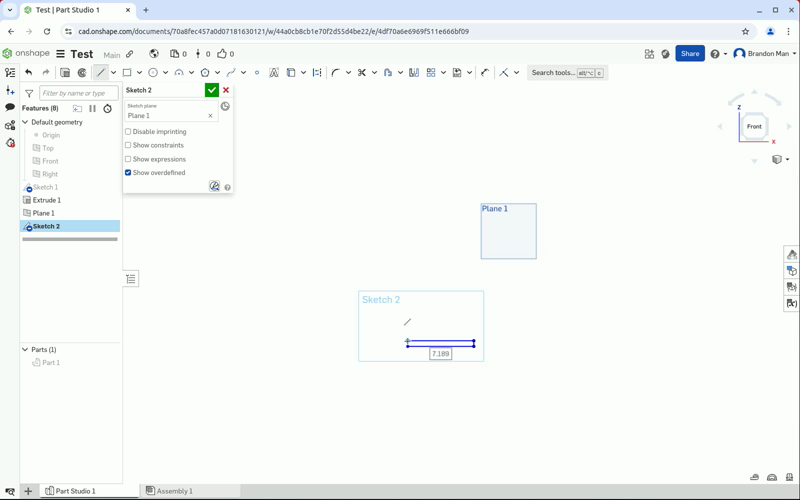
scroll(-6)
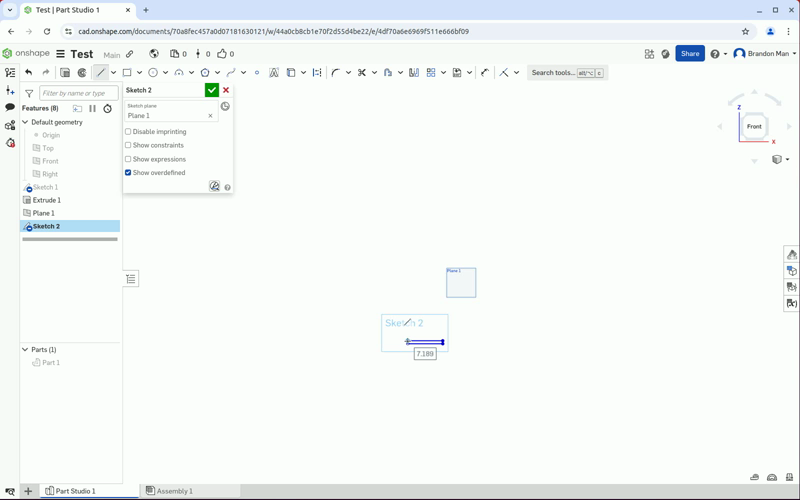
key_up(shift)
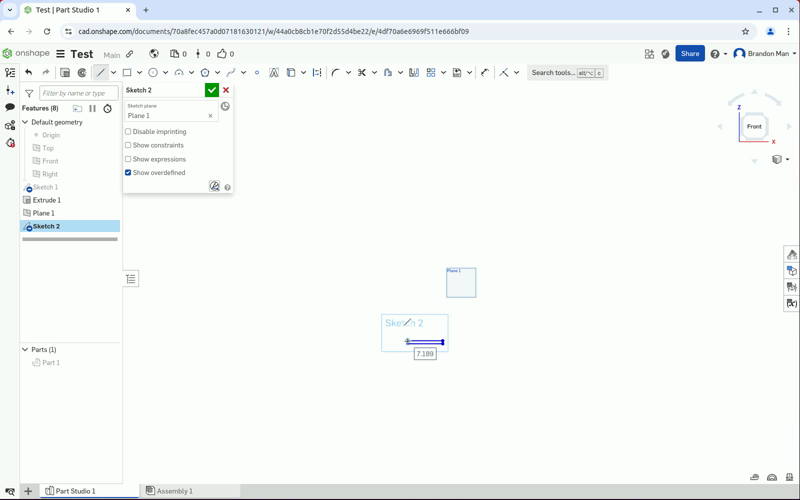
mouse_move(437, 340)
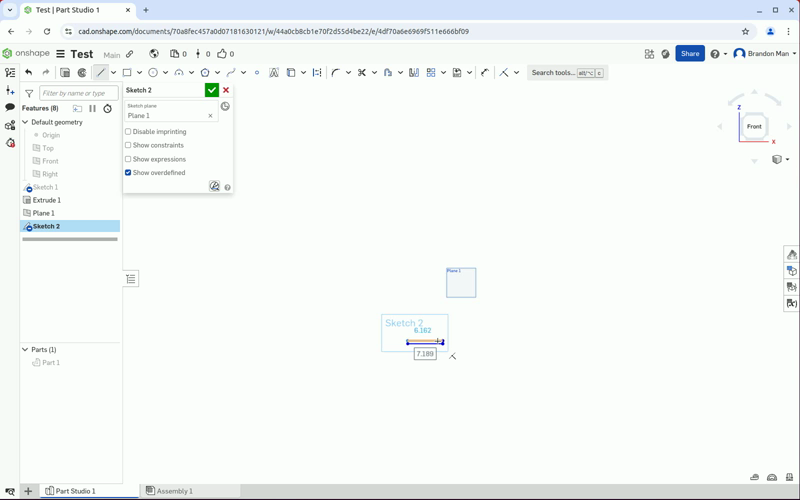
key_down(shift)
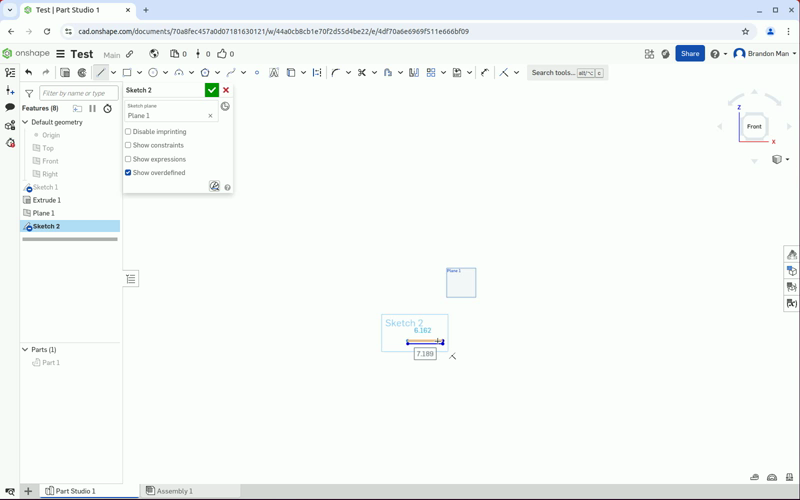
mouse_move(407, 343)
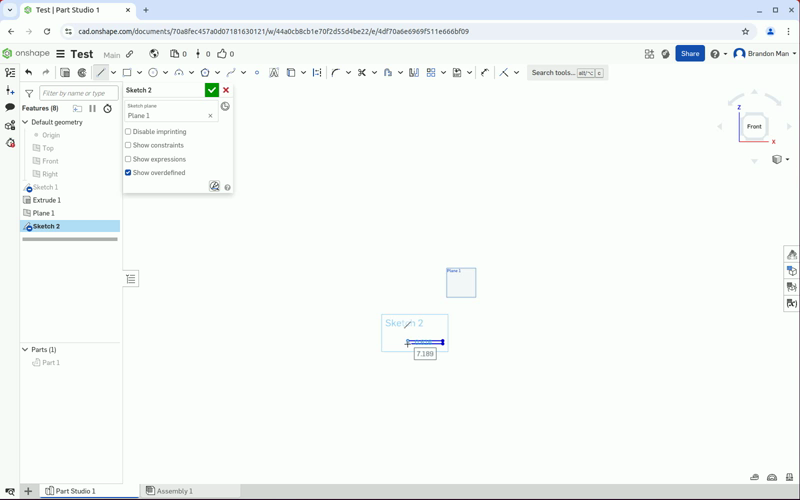
scroll(6)
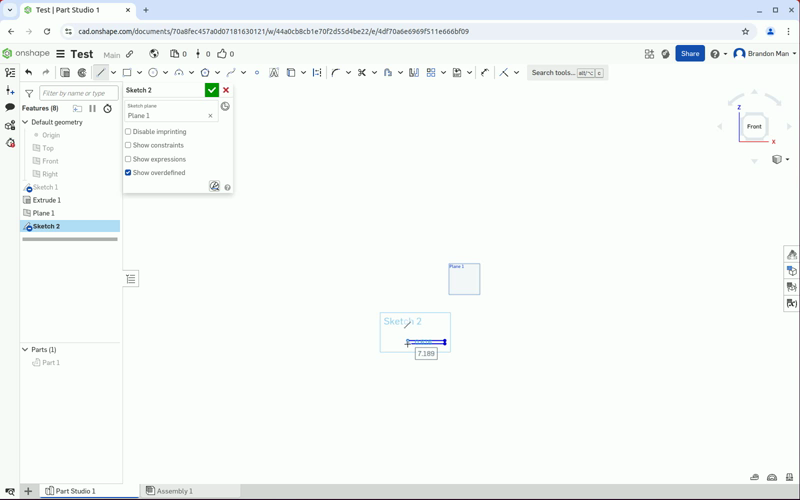
scroll(6)
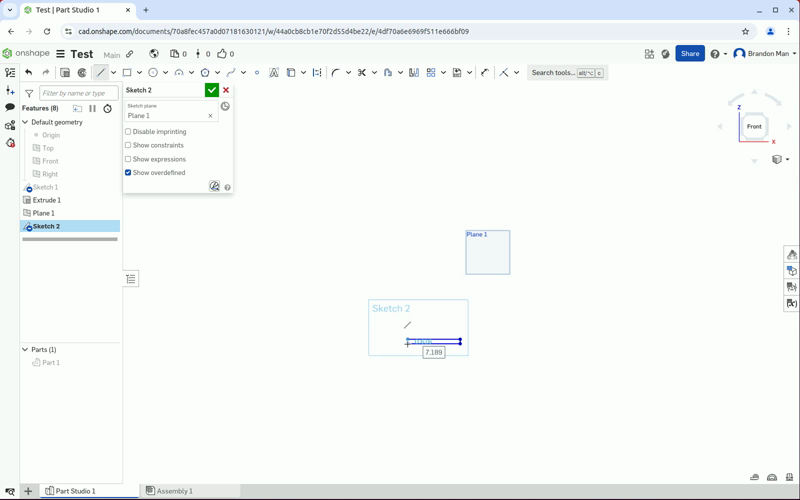
scroll(6)
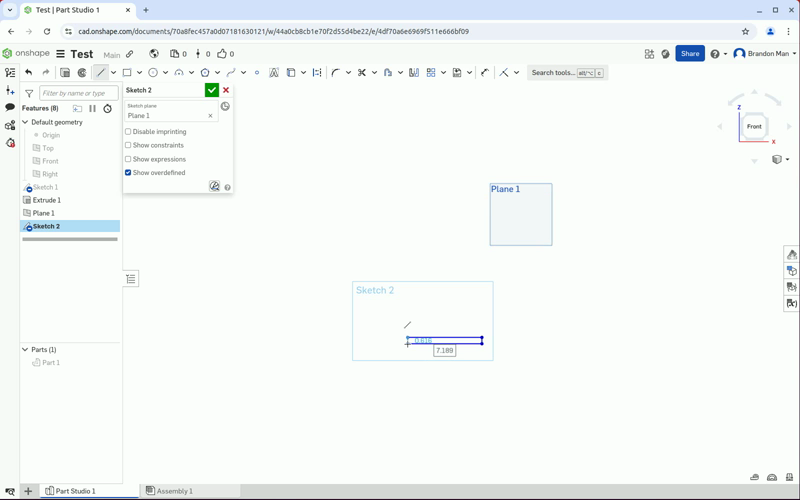
scroll(6)
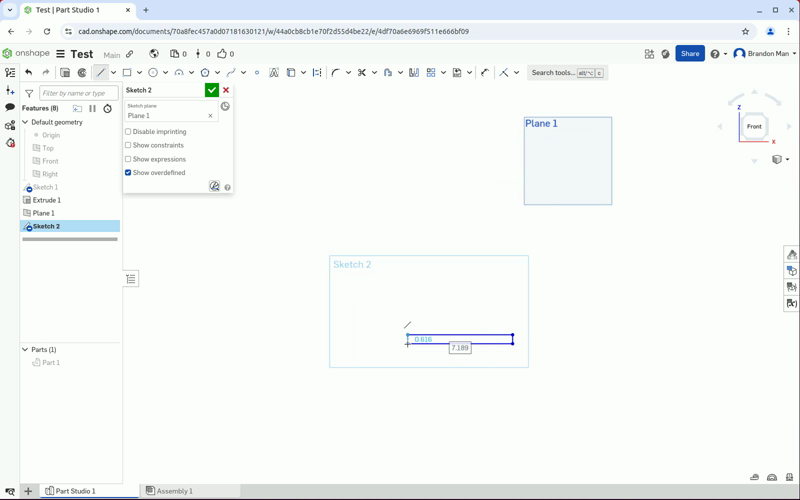
scroll(6)
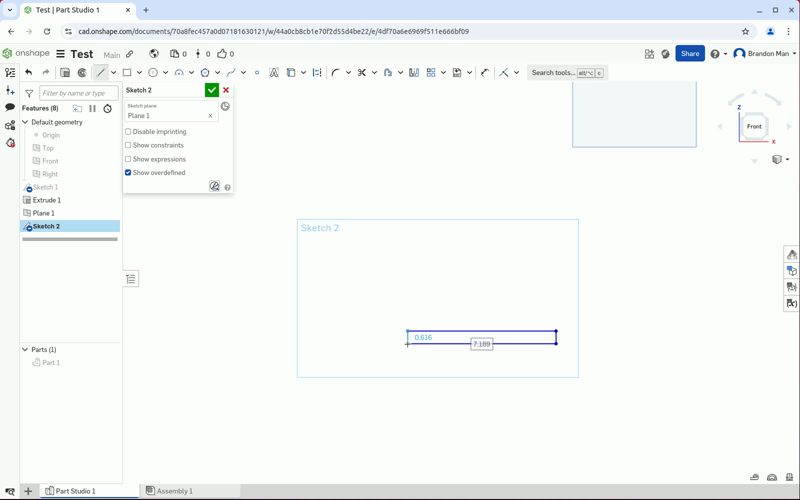
scroll(6)
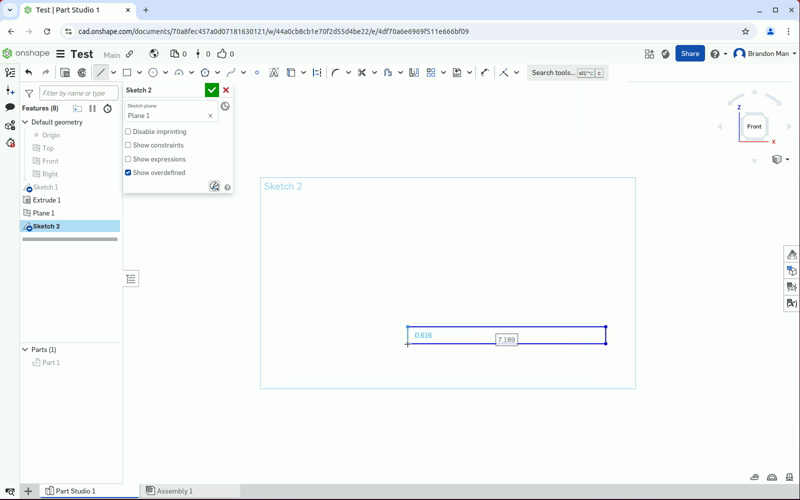
scroll(6)
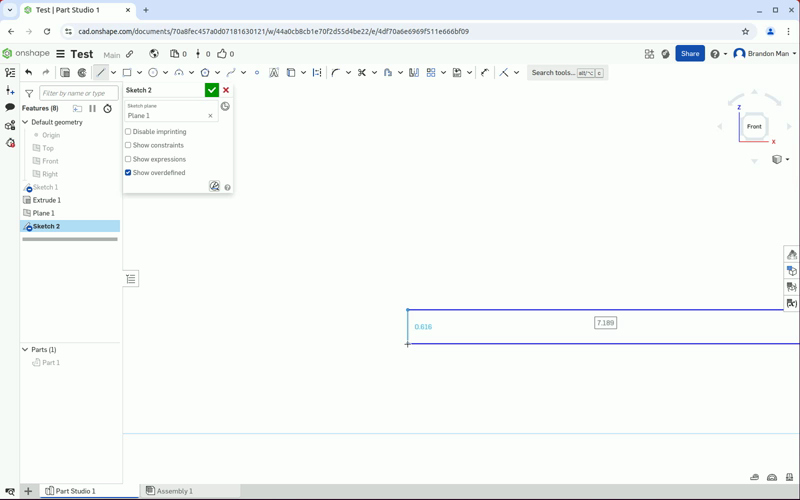
key_up(shift)
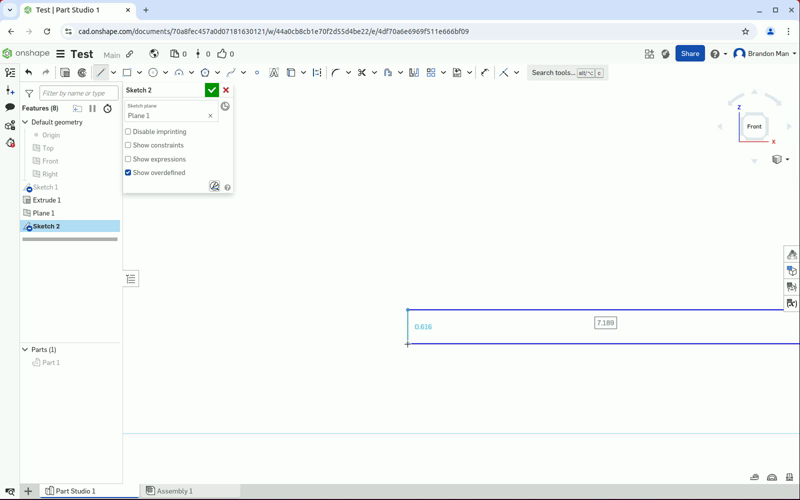
click(407, 343)
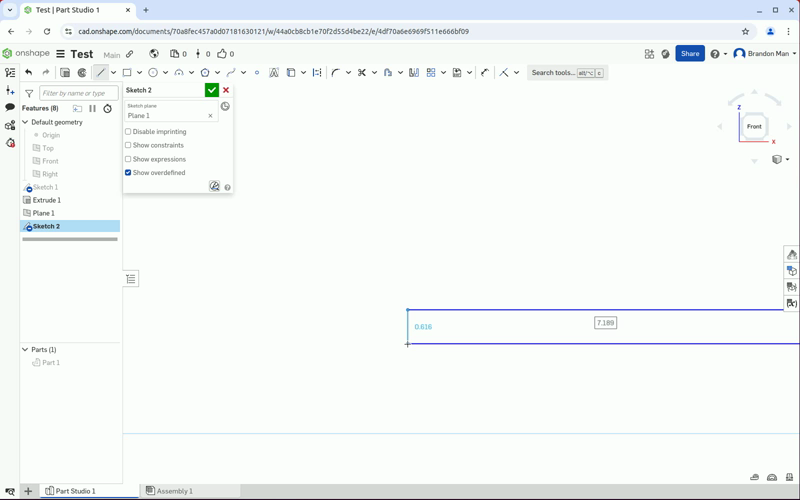
scroll(-6)
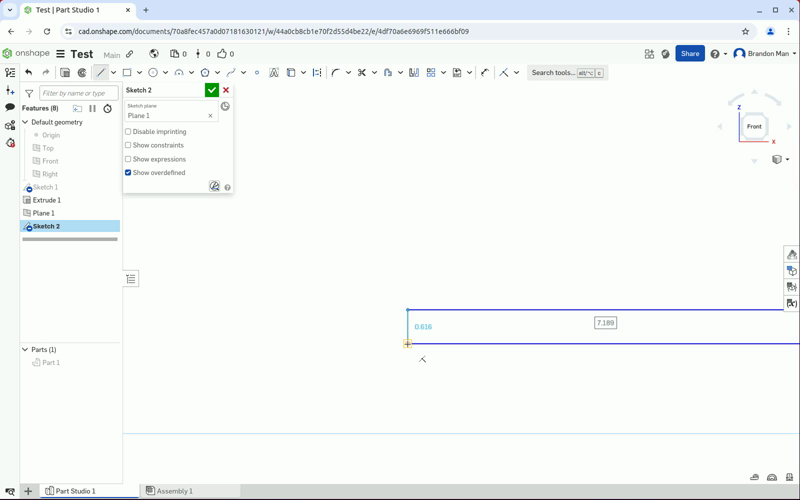
scroll(-6)
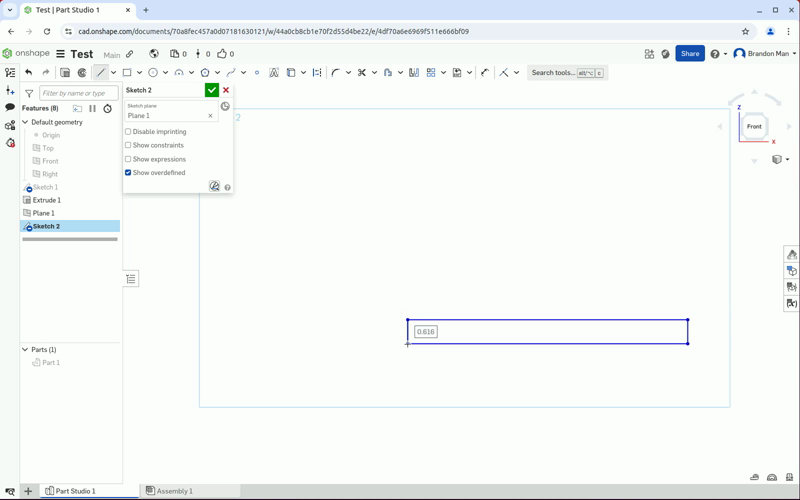
scroll(-6)
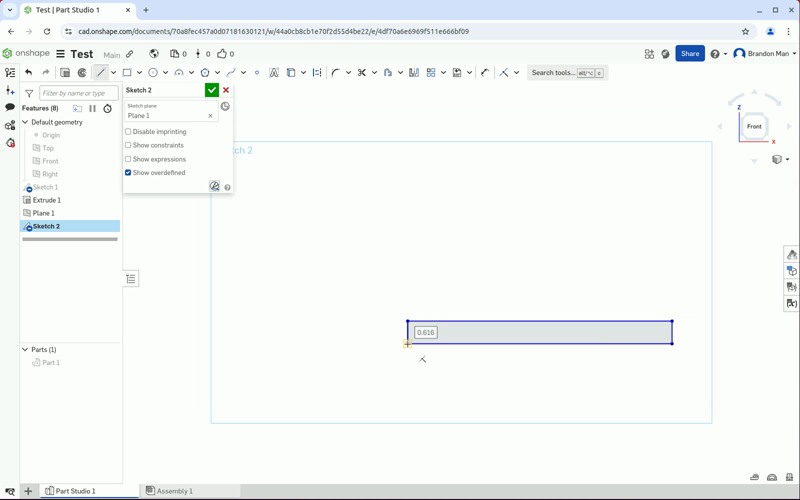
scroll(-6)
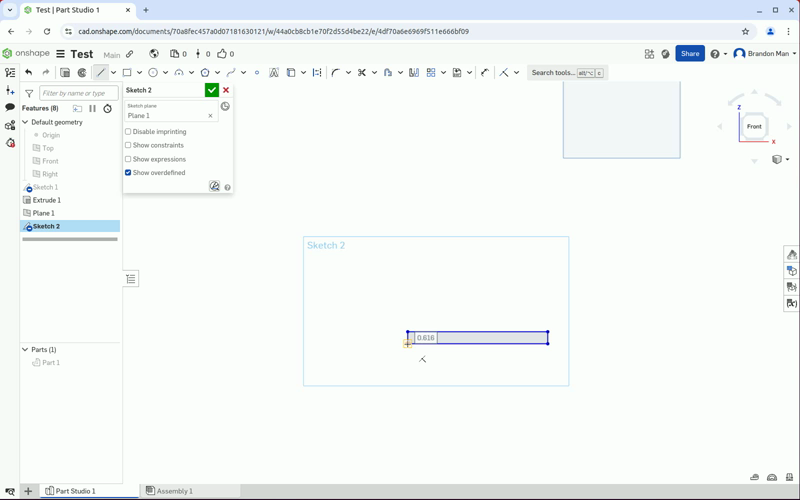
scroll(-6)
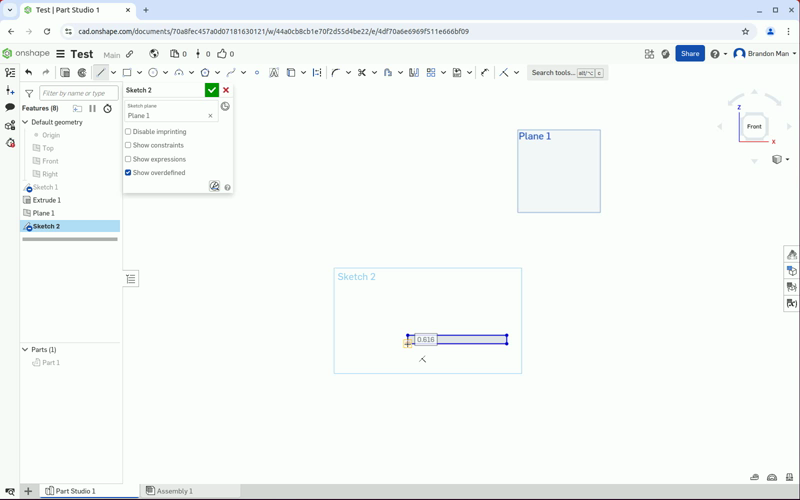
scroll(-6)
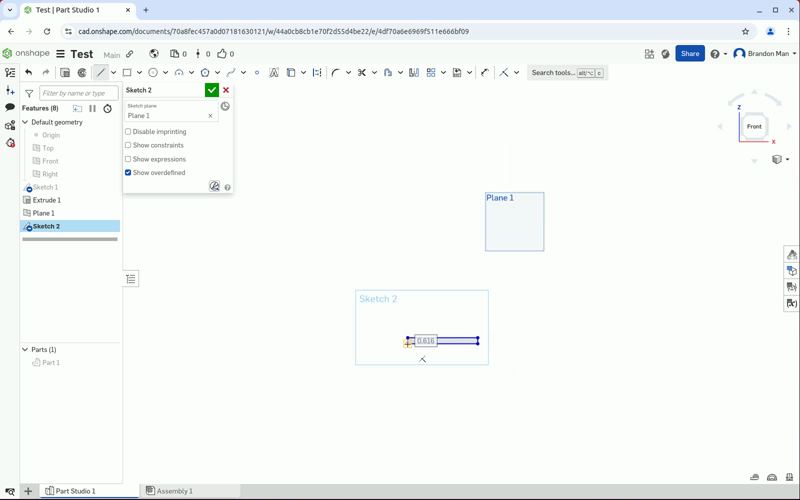
scroll(-6)
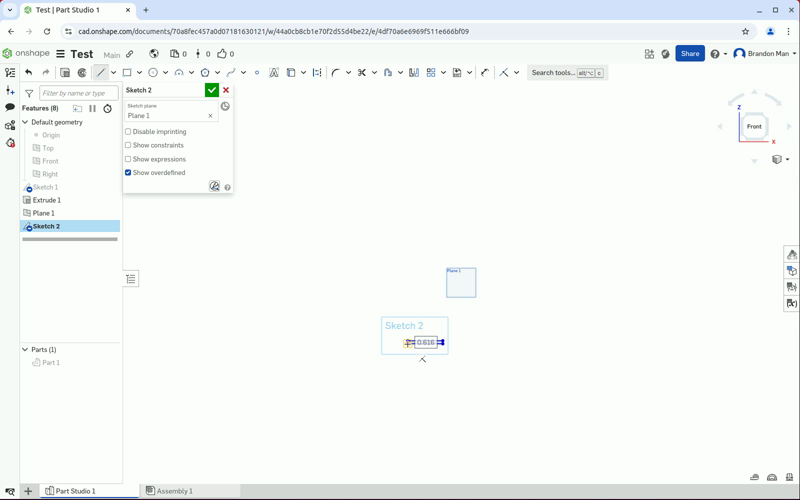
key(esc)
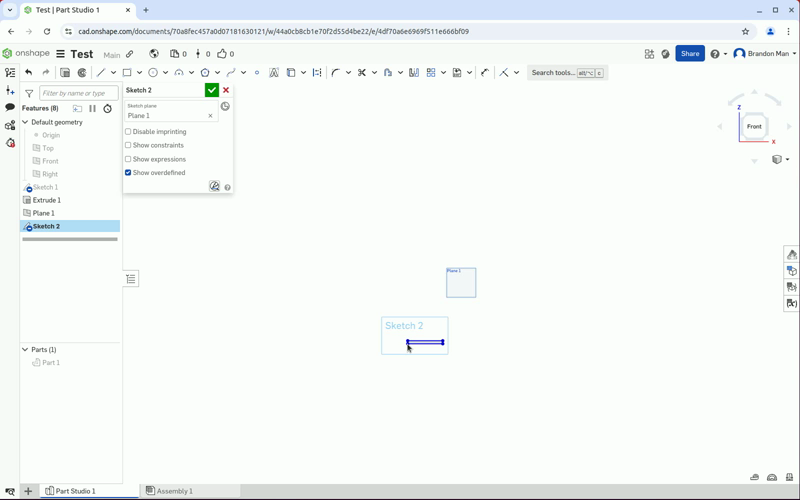
mouse_move(436, 342)
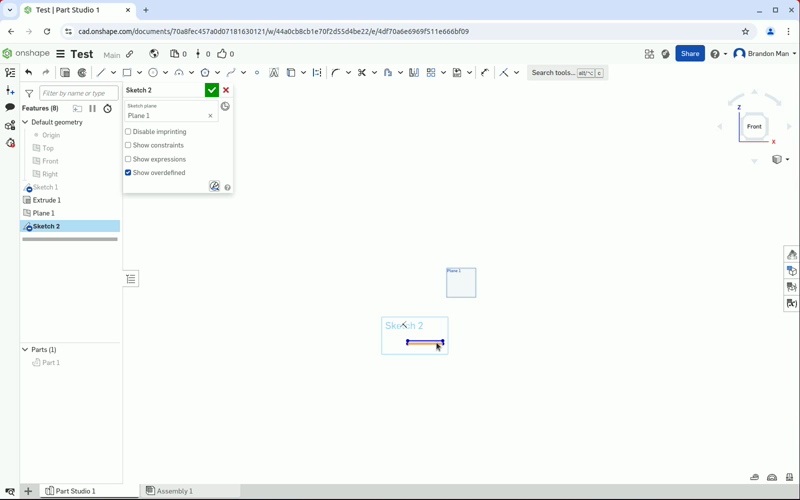
scroll(6)
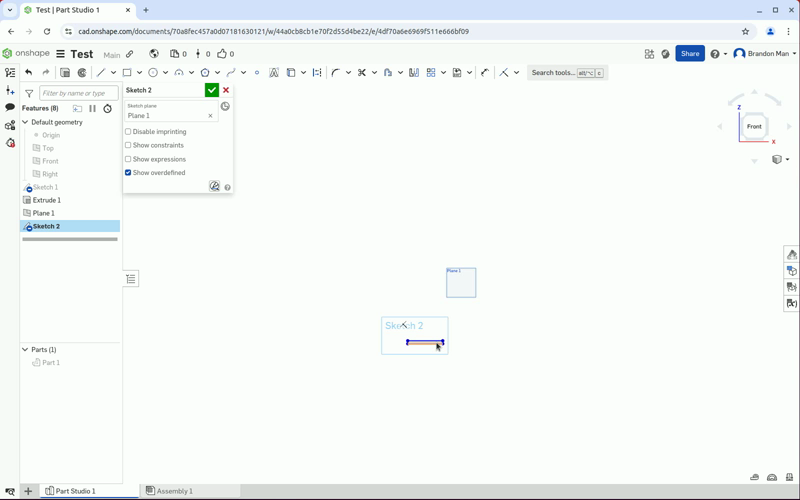
scroll(6)
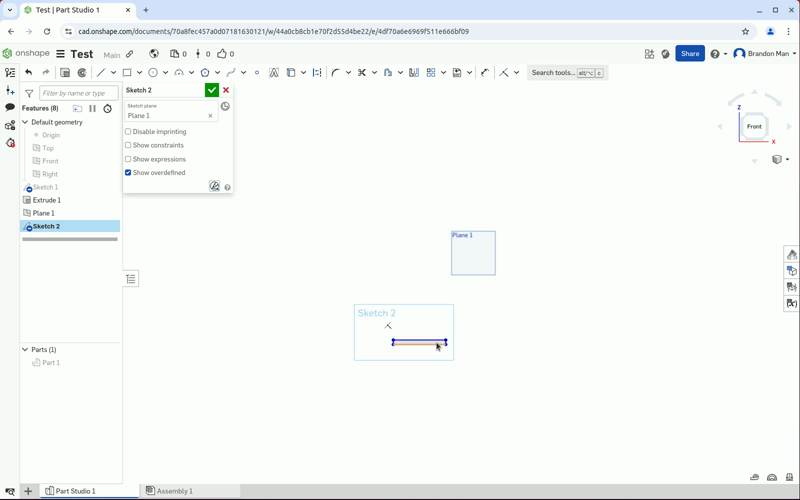
scroll(6)
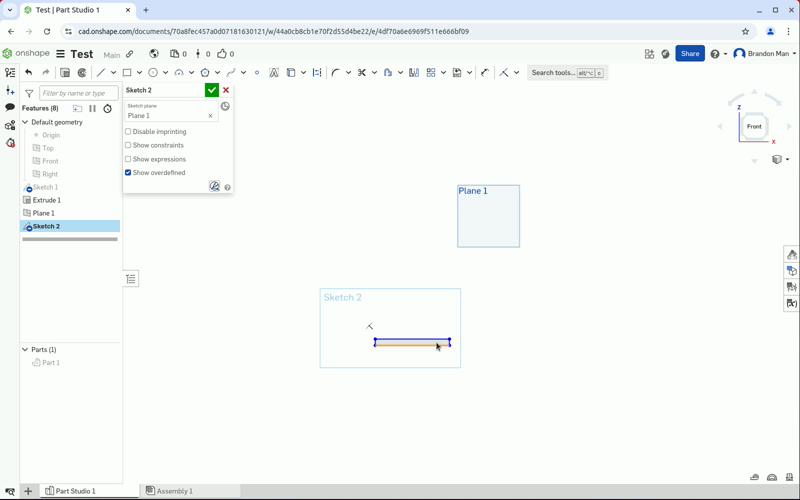
scroll(6)
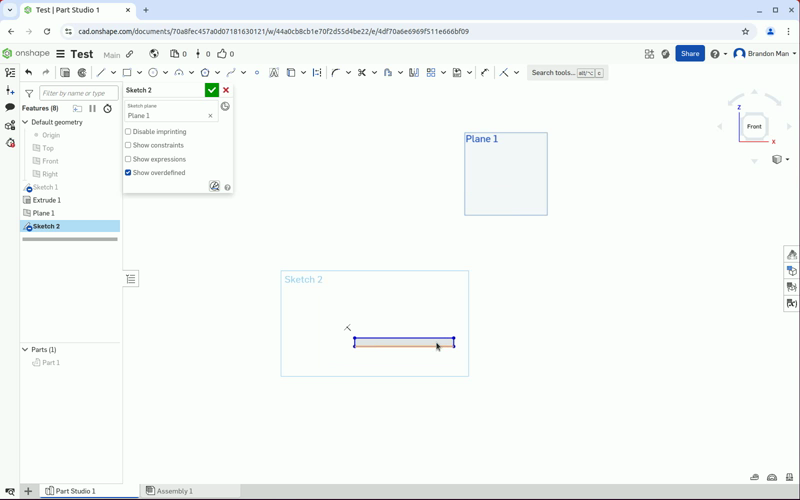
scroll(6)
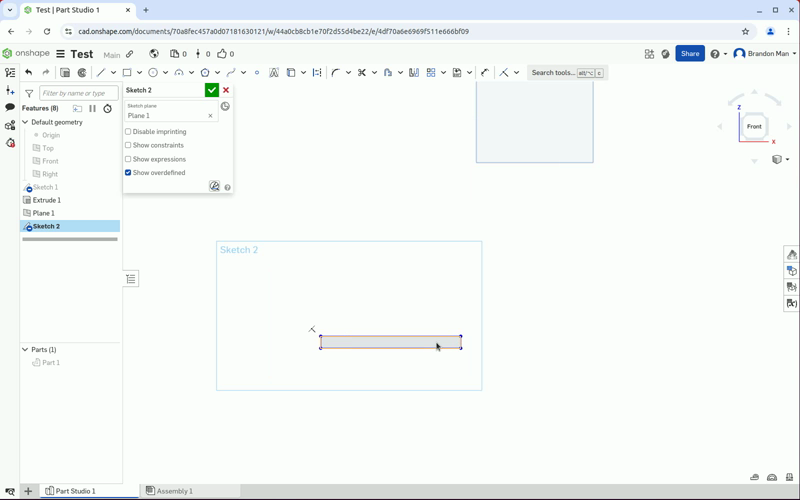
scroll(6)
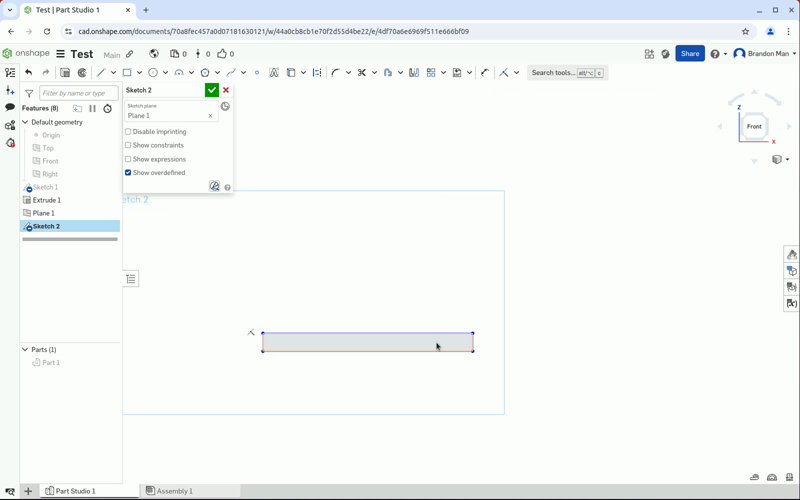
scroll(6)
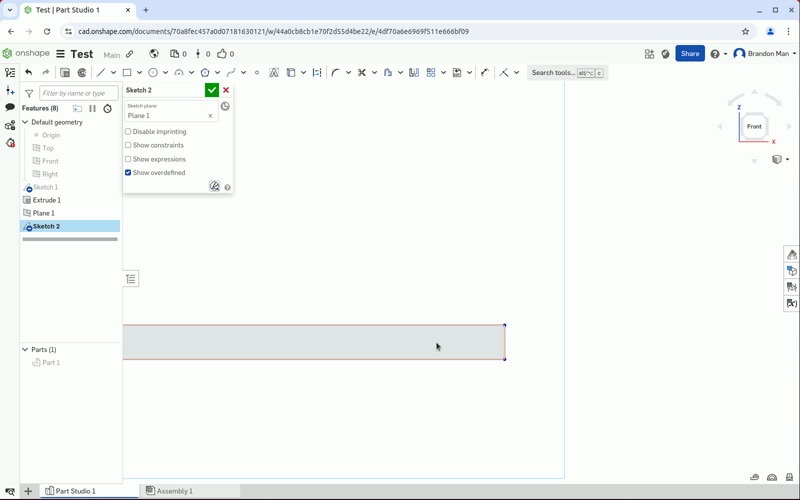
click(436, 342)
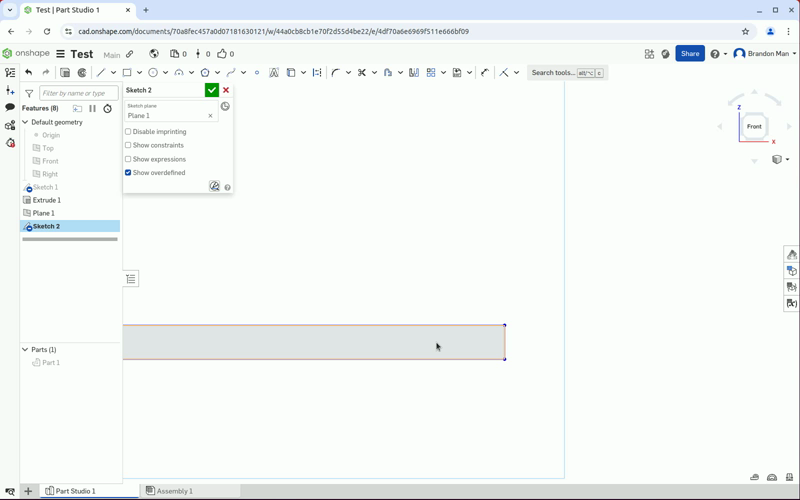
scroll(-6)
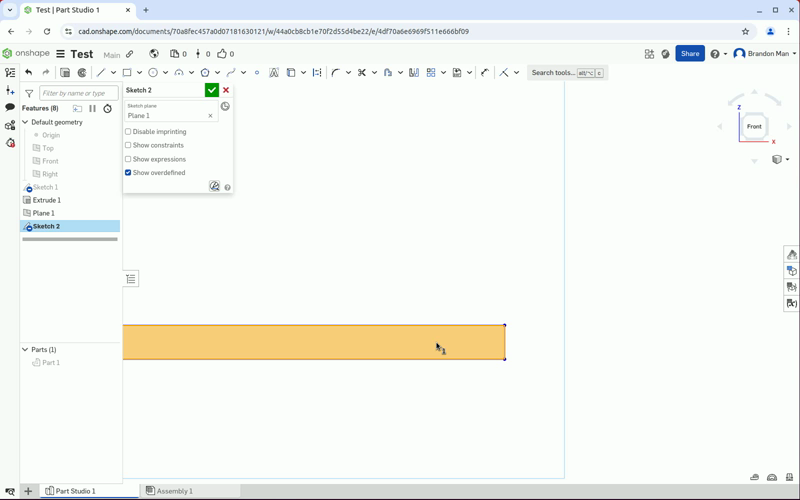
scroll(-6)
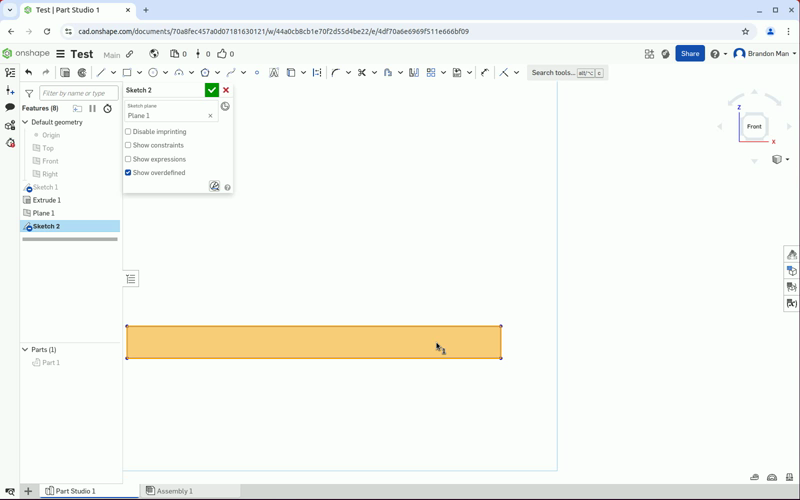
scroll(-6)
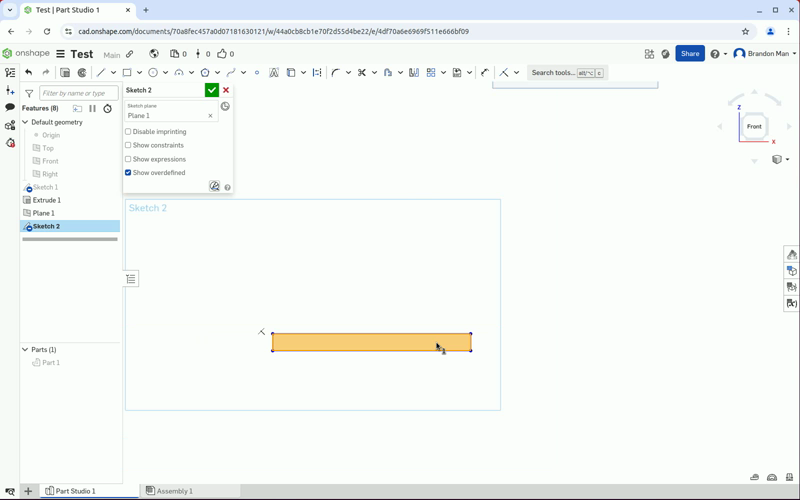
scroll(-6)
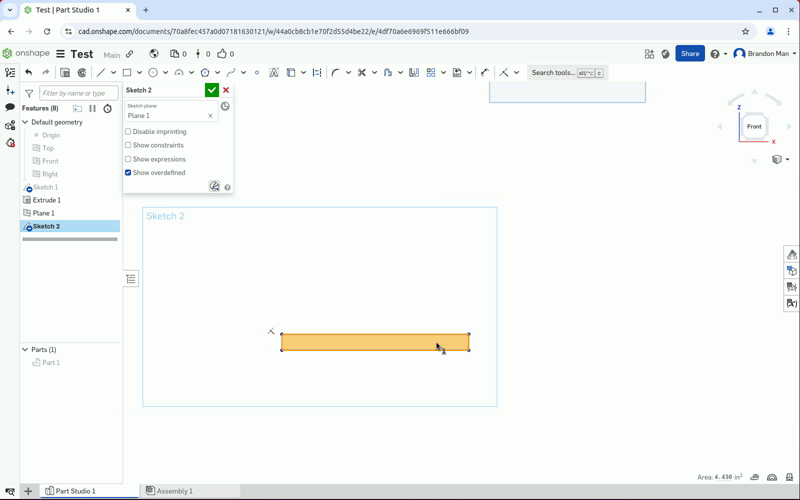
scroll(-6)
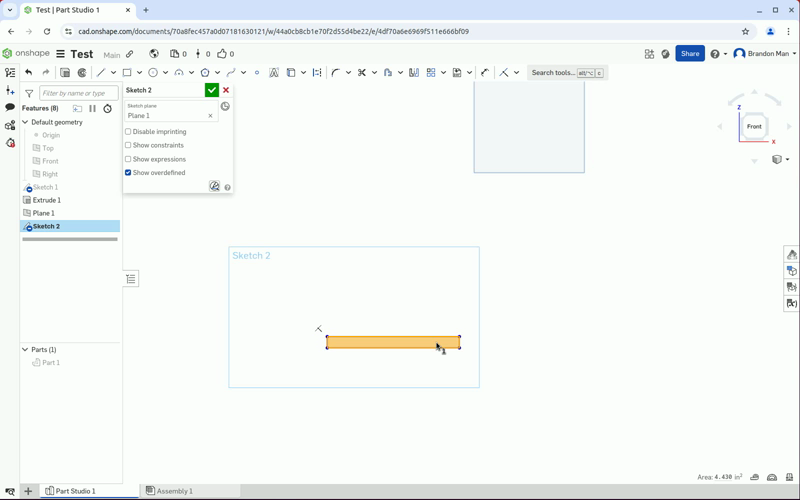
scroll(-6)
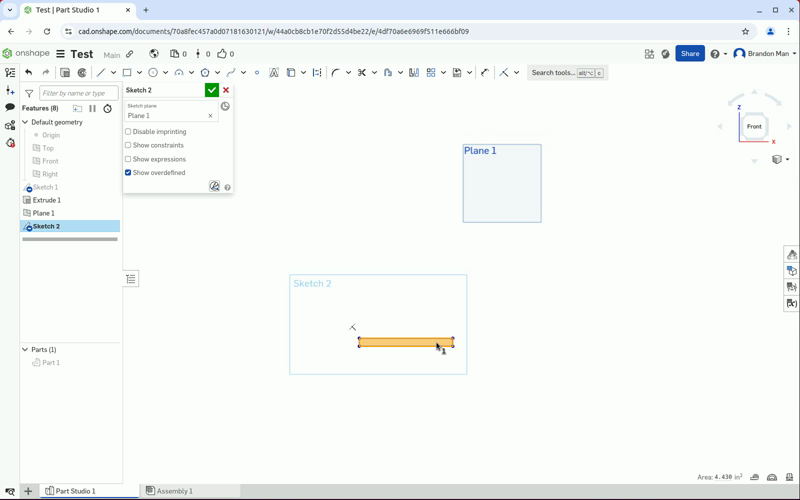
scroll(-6)
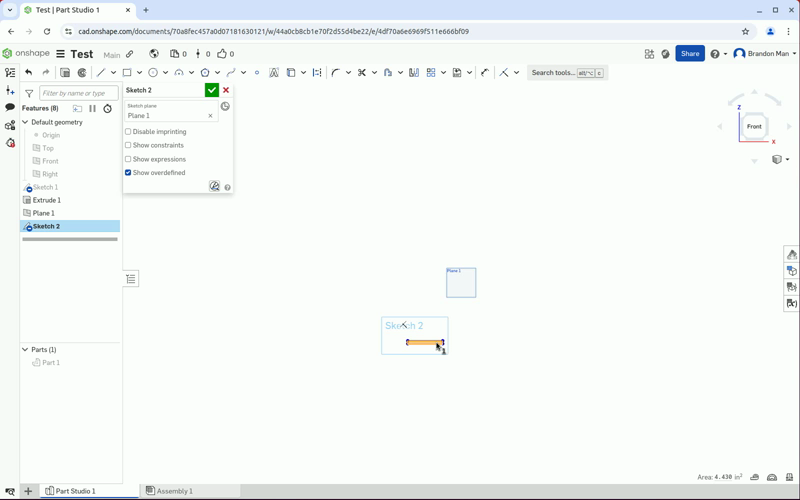
mouse_move(73, 352)
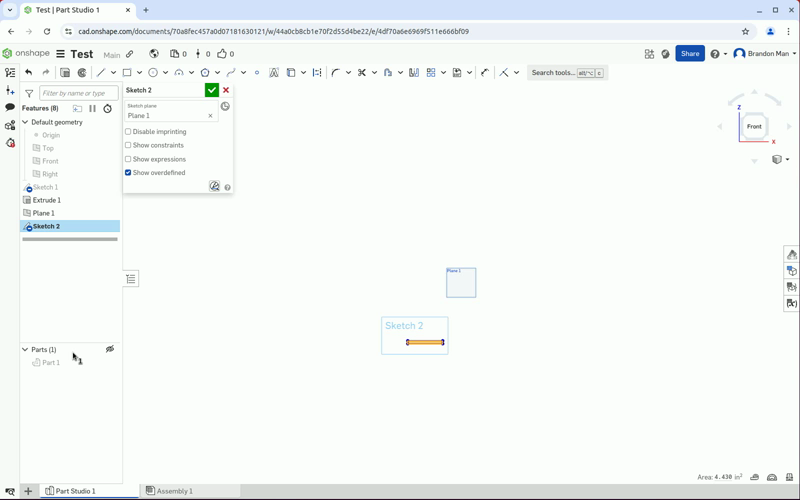
key(shift+y)
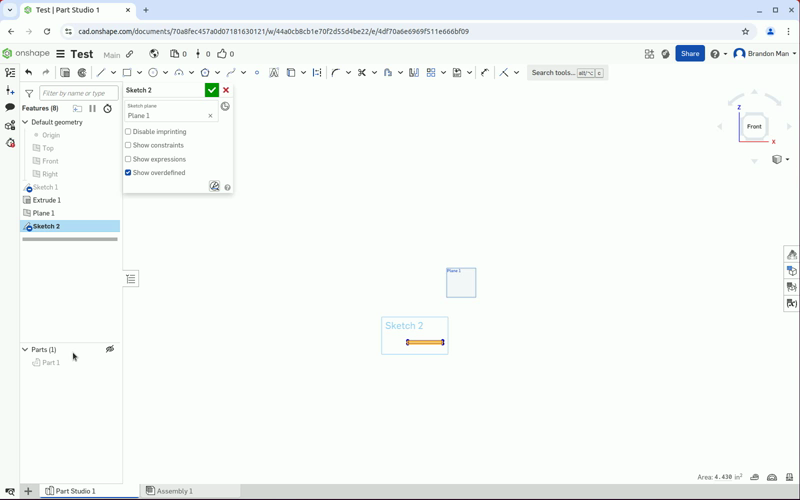
key(shift+e)
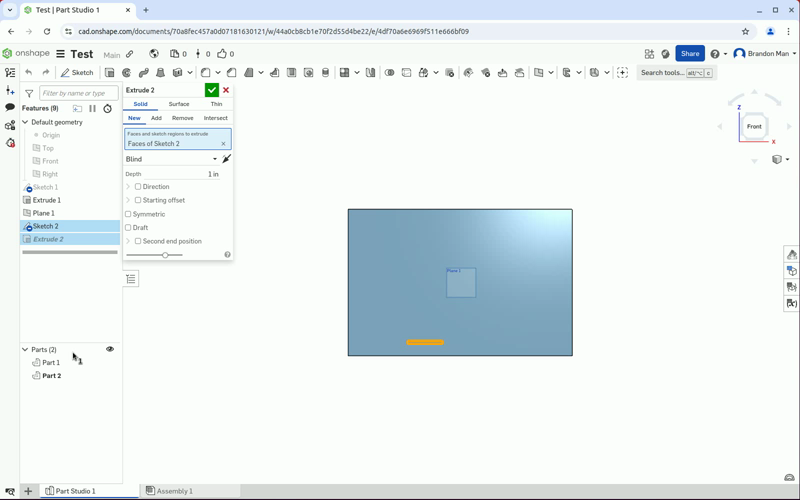
mouse_move(143, 106)
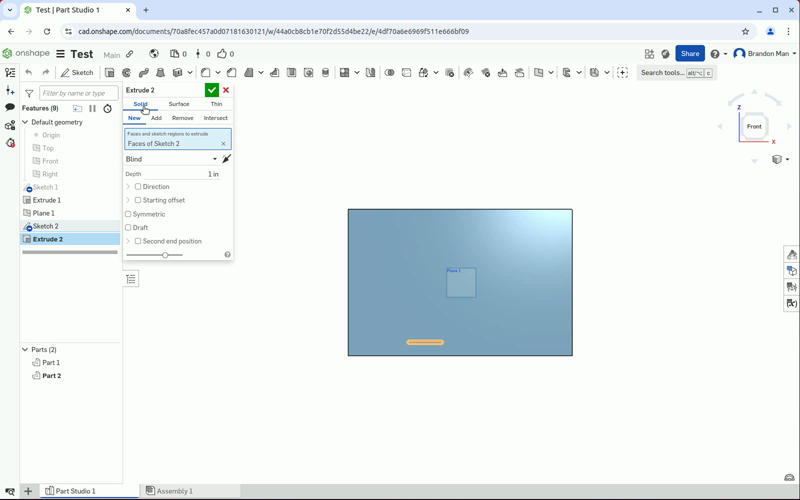
click(143, 106)
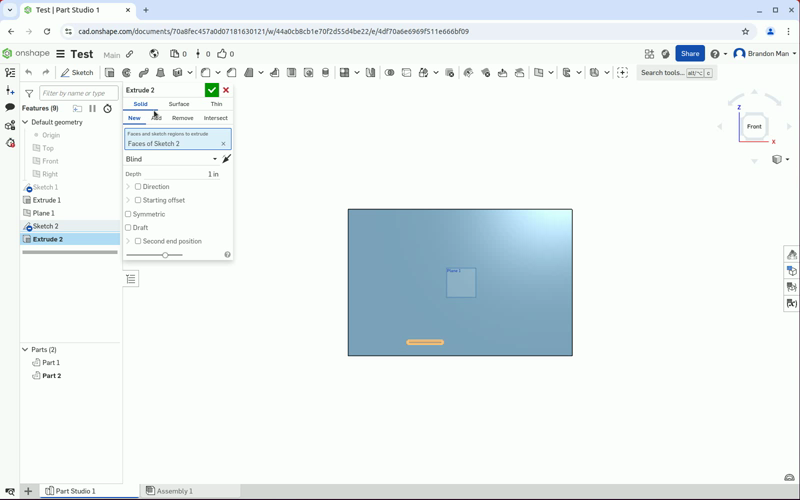
mouse_move(186, 120)
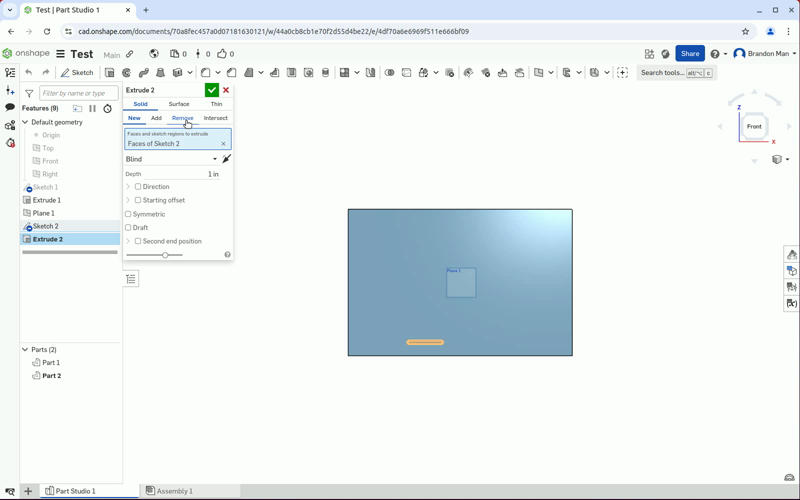
click(186, 120)
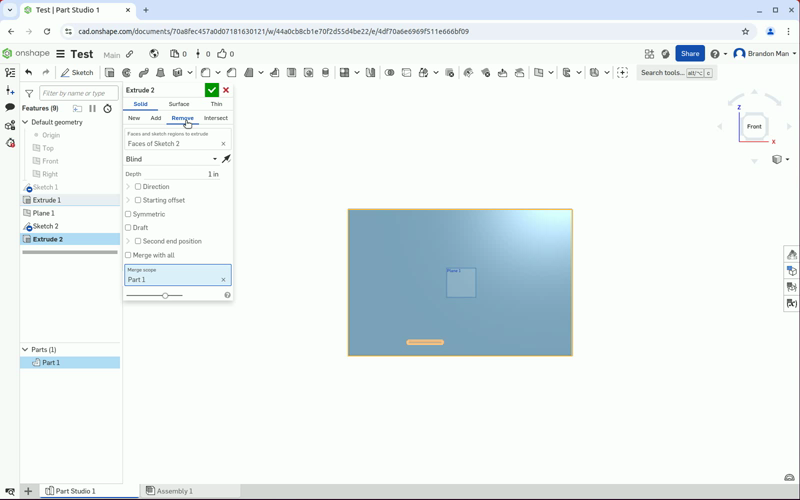
key(tab, 4)
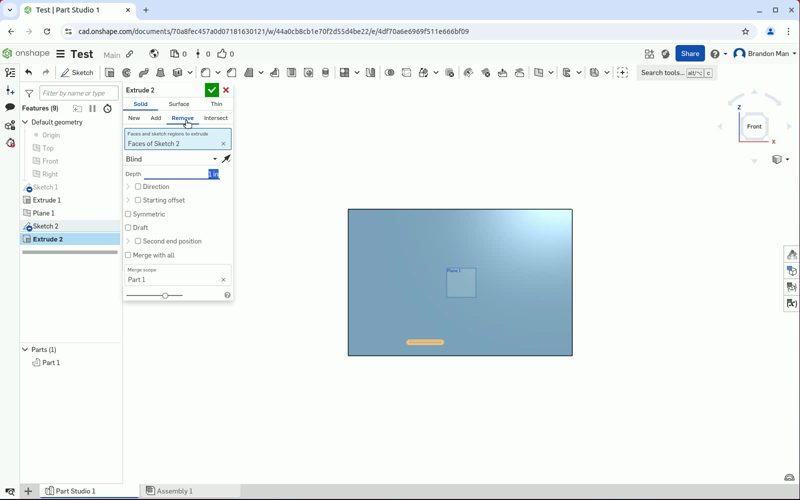
text(0.481)
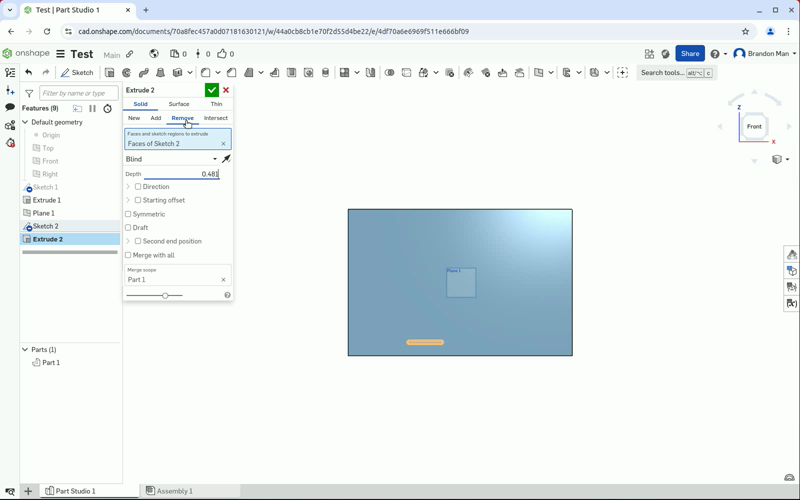
key(tab, 6)
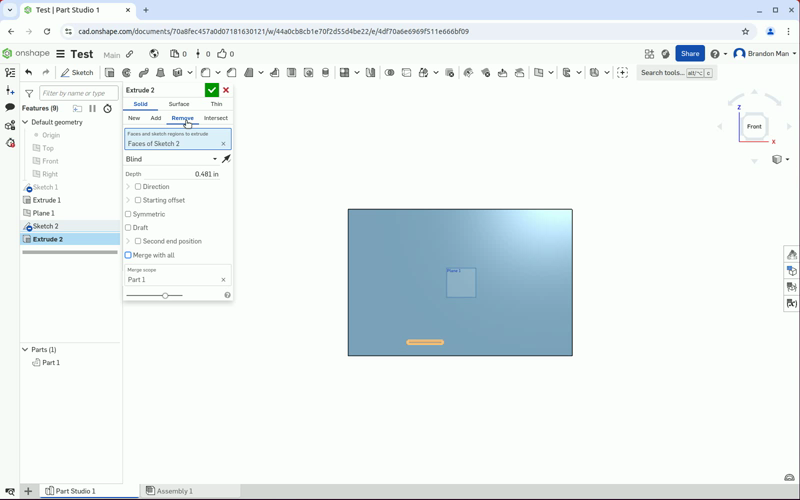
key(space)
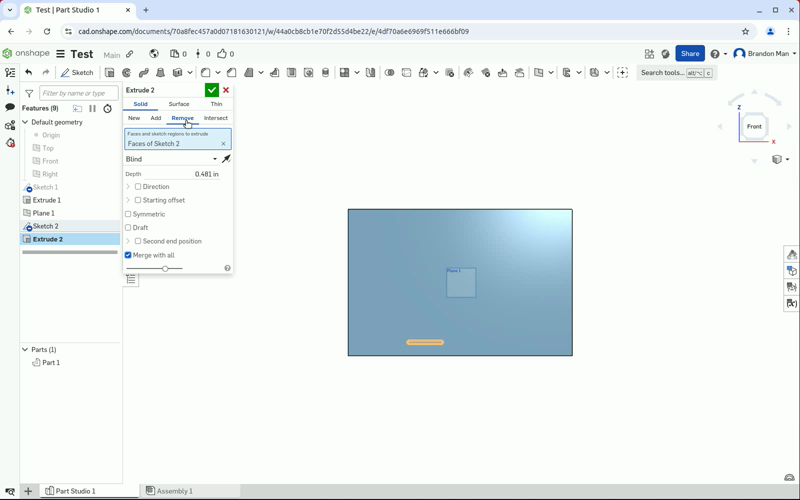
key(enter)
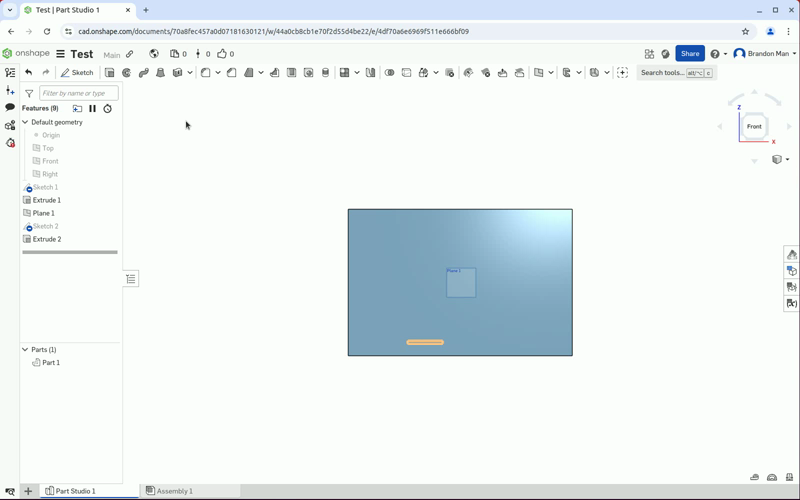
key(shift+h)
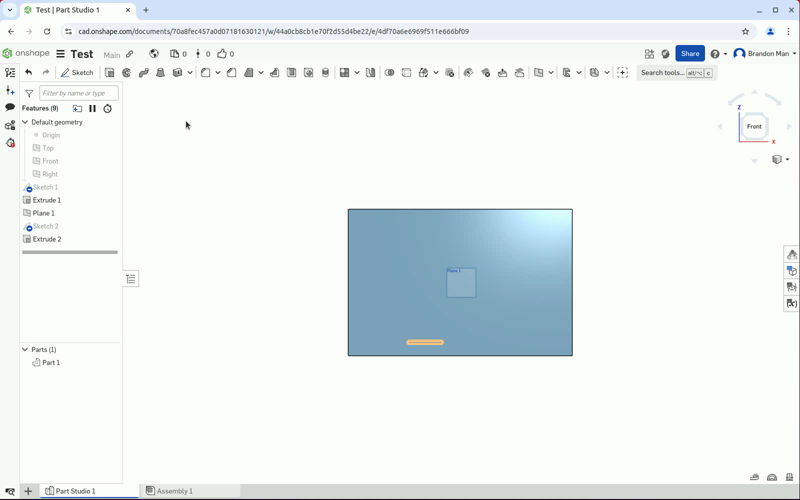
key(shift+h)
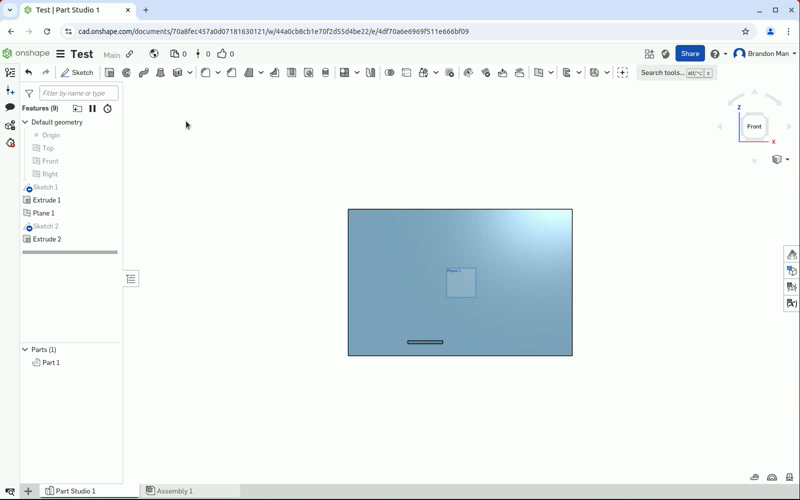
mouse_move(73, 189)
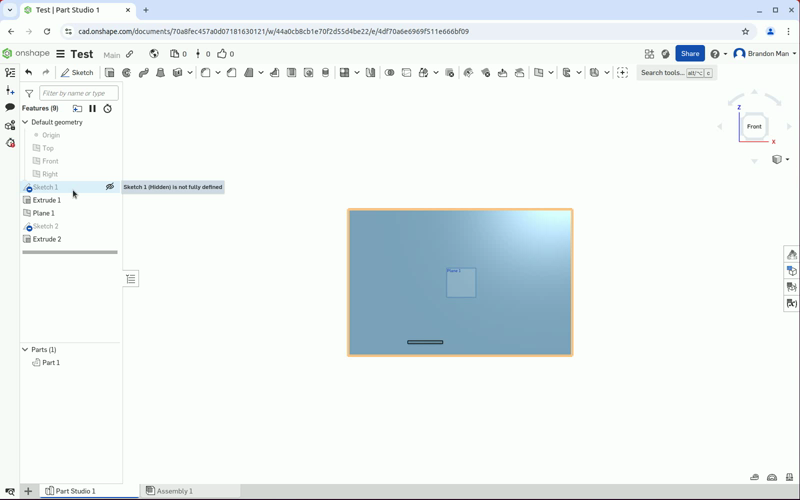
click(73, 189)
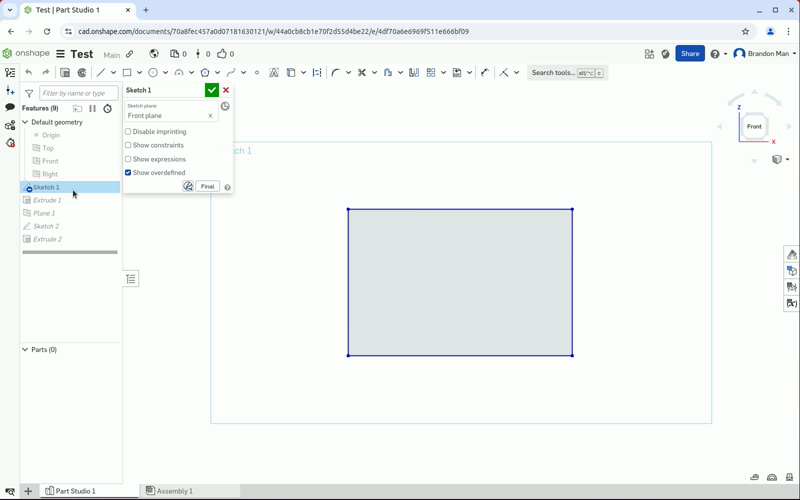
mouse_move(229, 92)
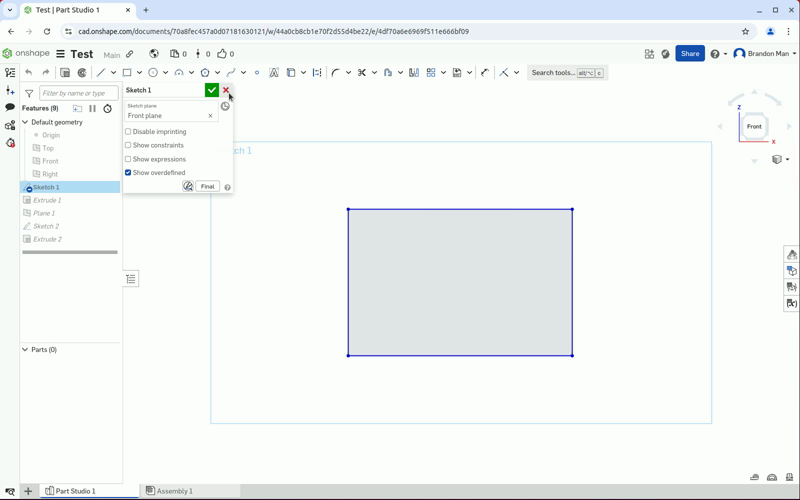
click(229, 92)
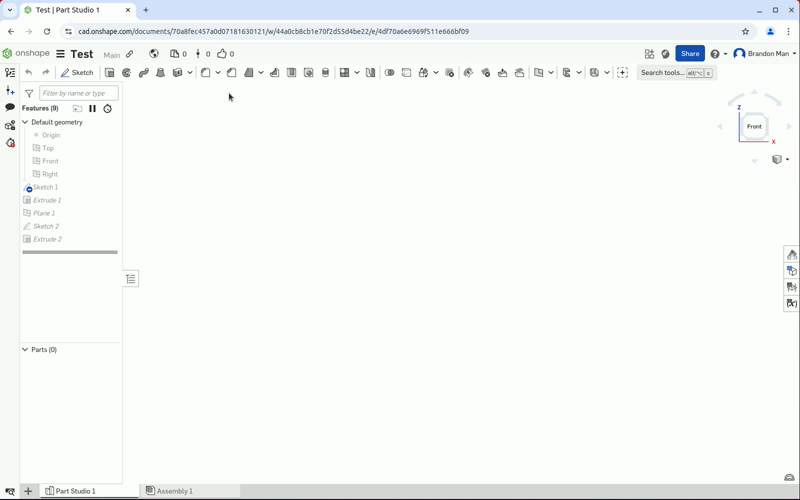
key(shift+s)
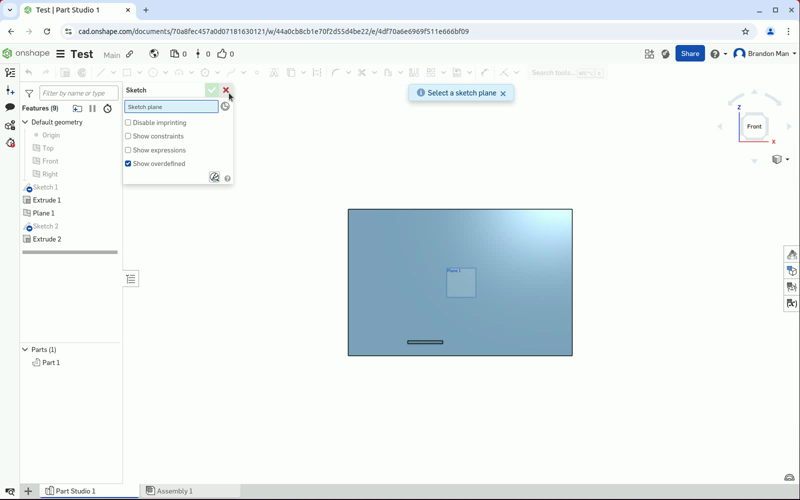
mouse_move(73, 215)
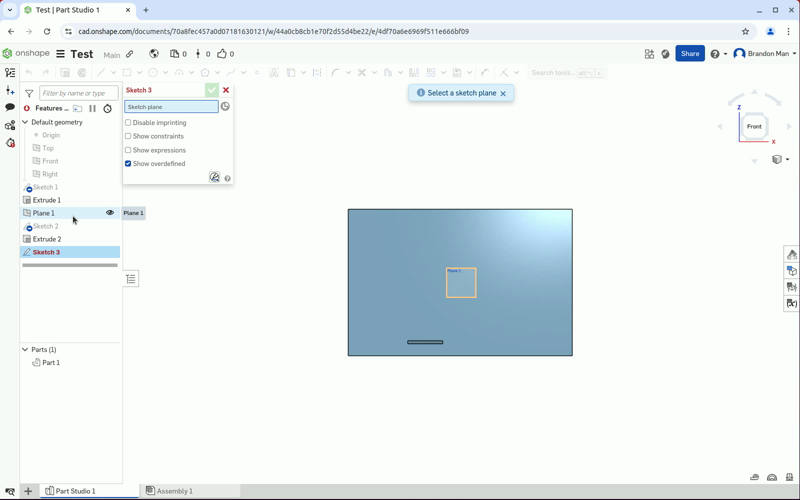
click(73, 215)
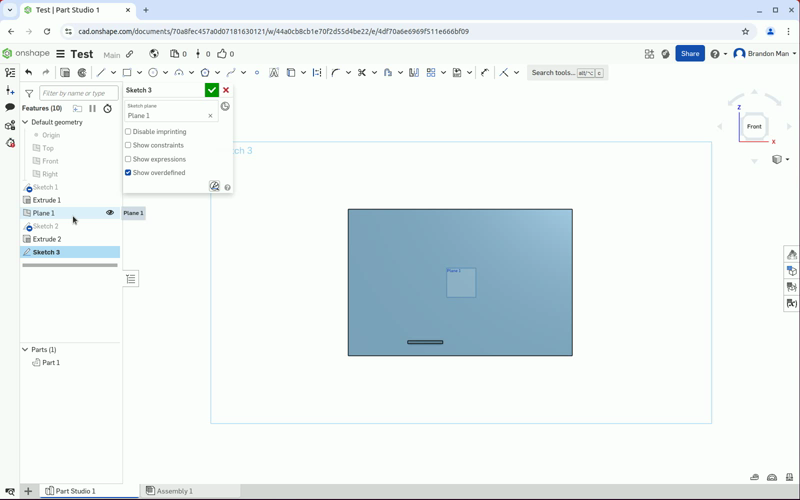
mouse_move(73, 352)
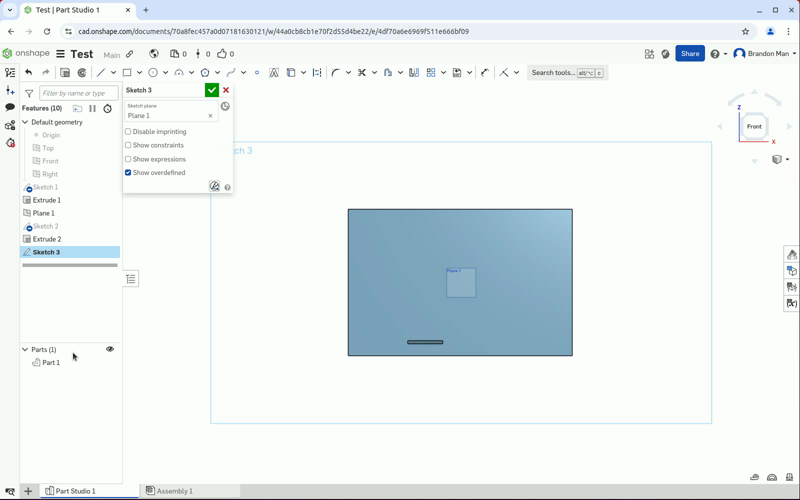
key(y)
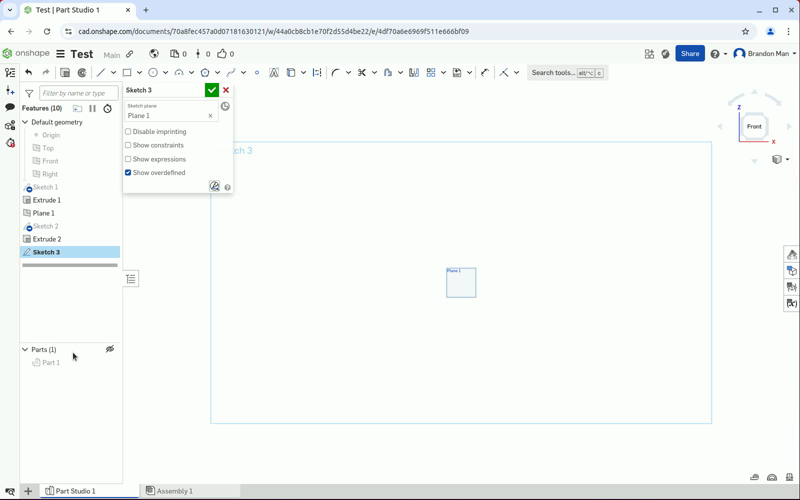
key(l)
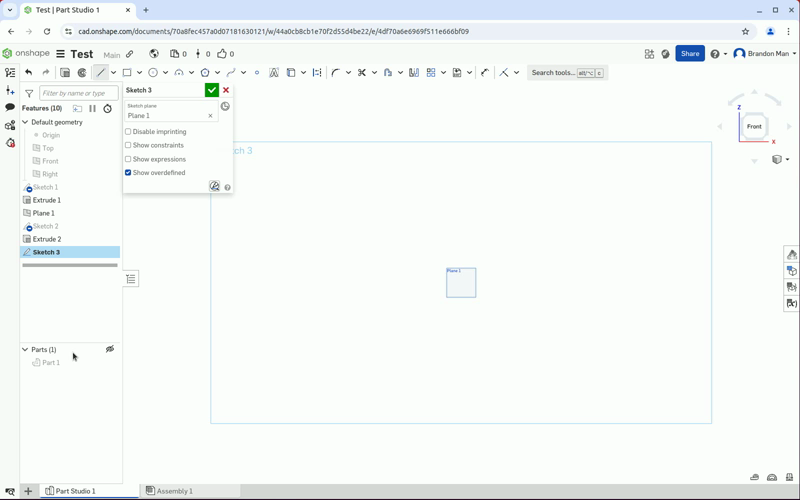
key_down(shift)
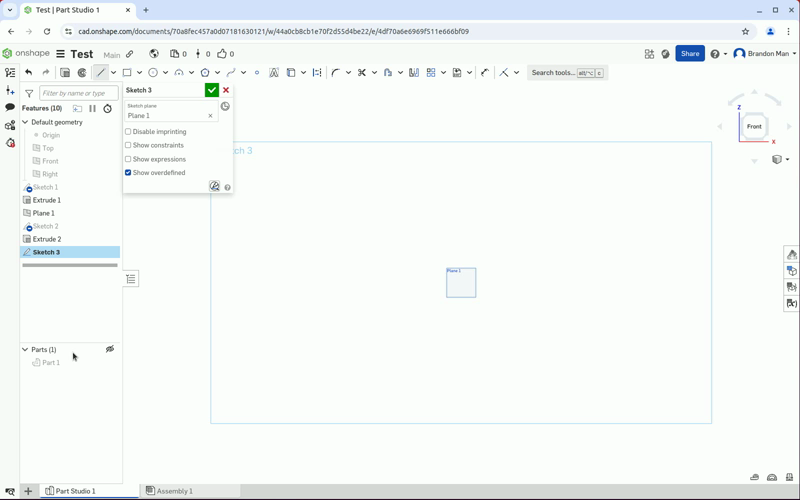
mouse_move(476, 343)
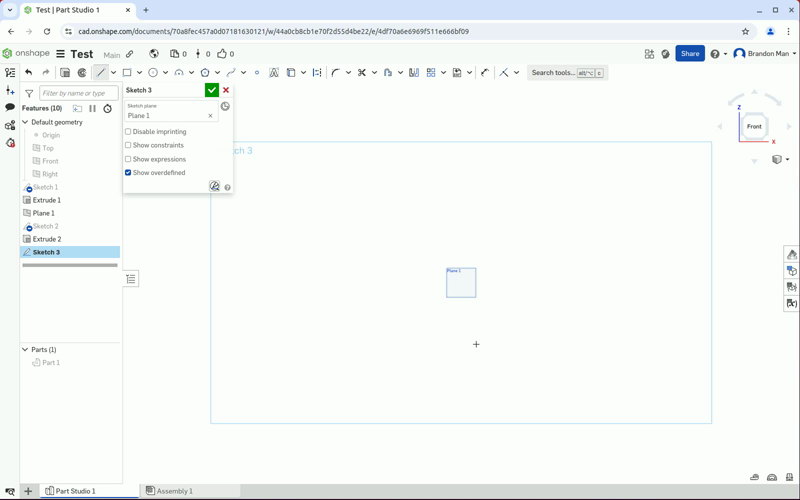
click(476, 343)
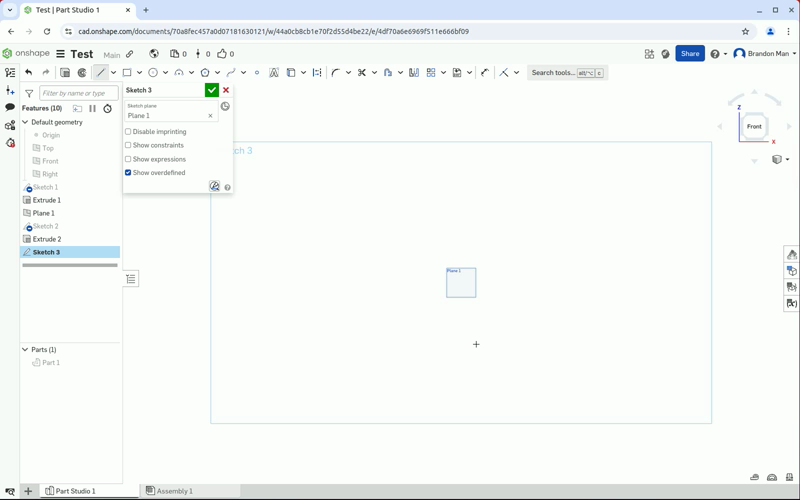
key_up(shift)
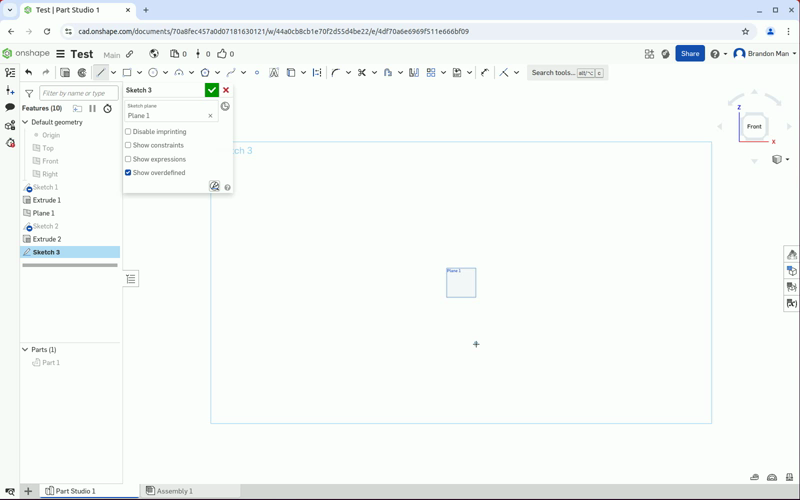
key_down(shift)
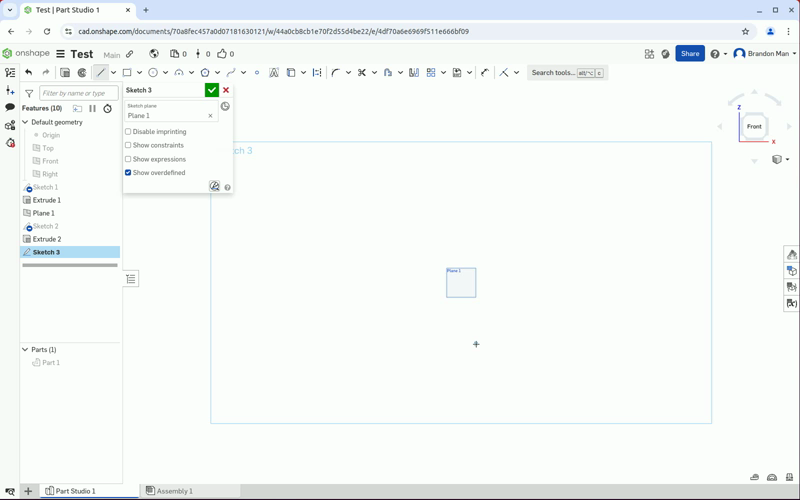
mouse_move(506, 343)
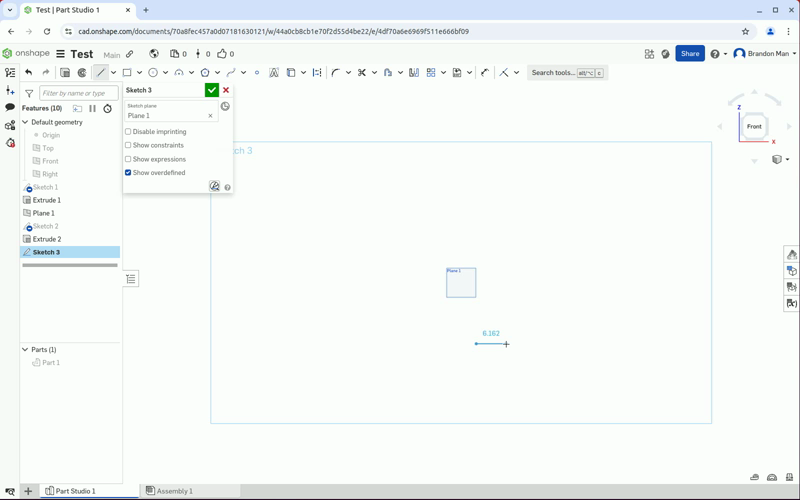
mouse_move(491, 343)
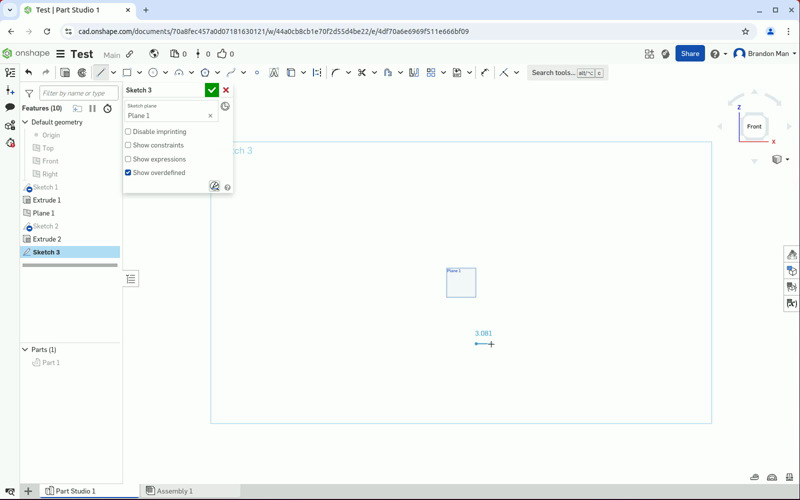
click(491, 343)
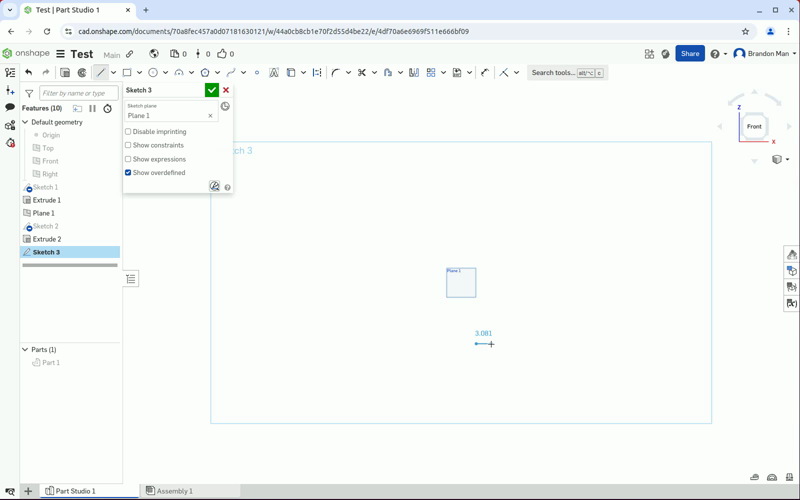
key_up(shift)
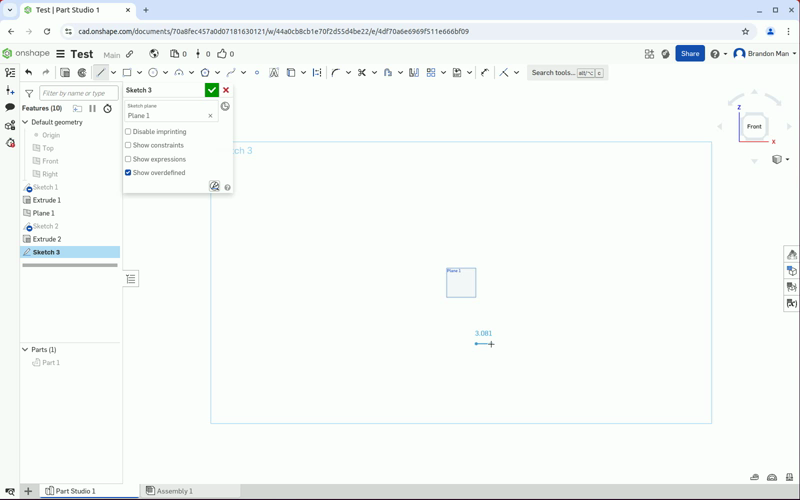
key_down(shift)
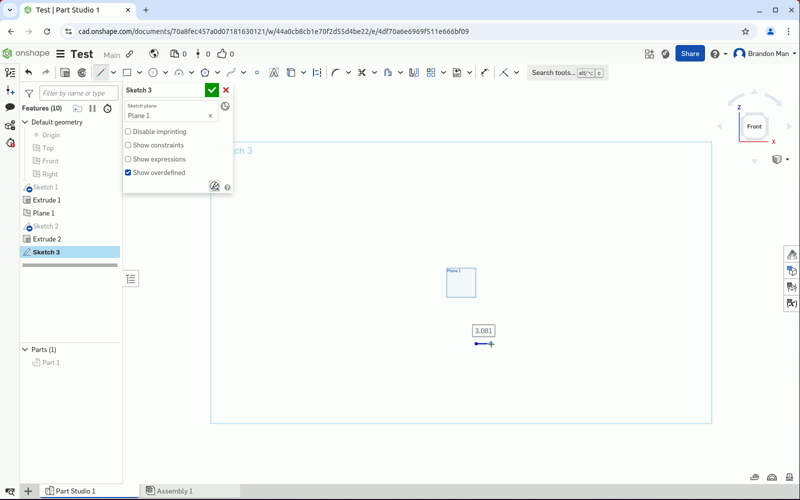
mouse_move(521, 343)
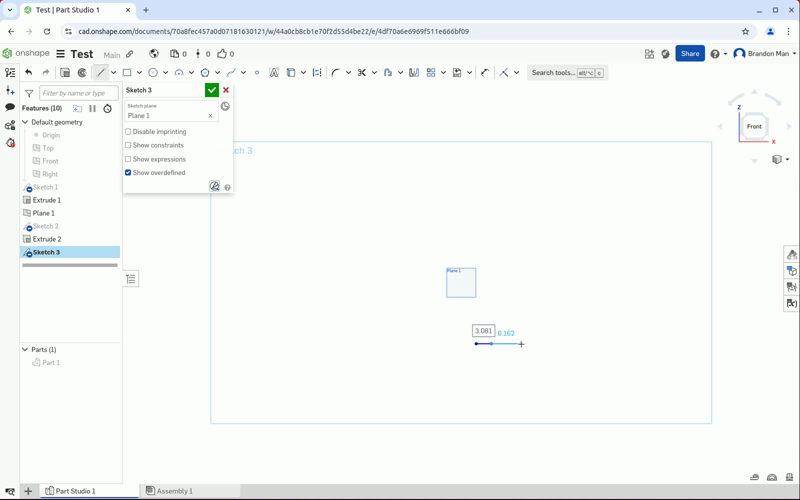
mouse_move(491, 328)
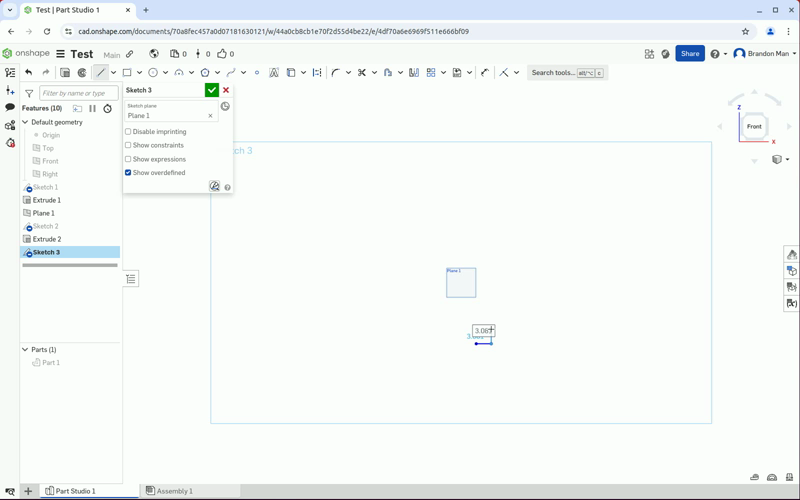
click(491, 328)
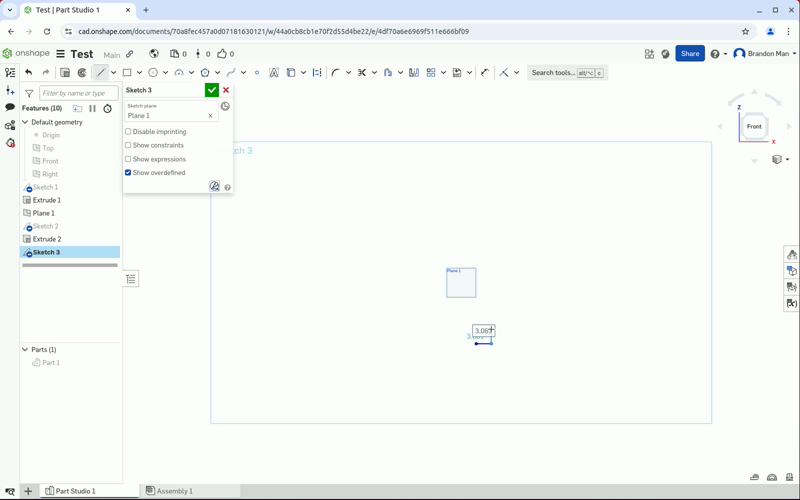
key_up(shift)
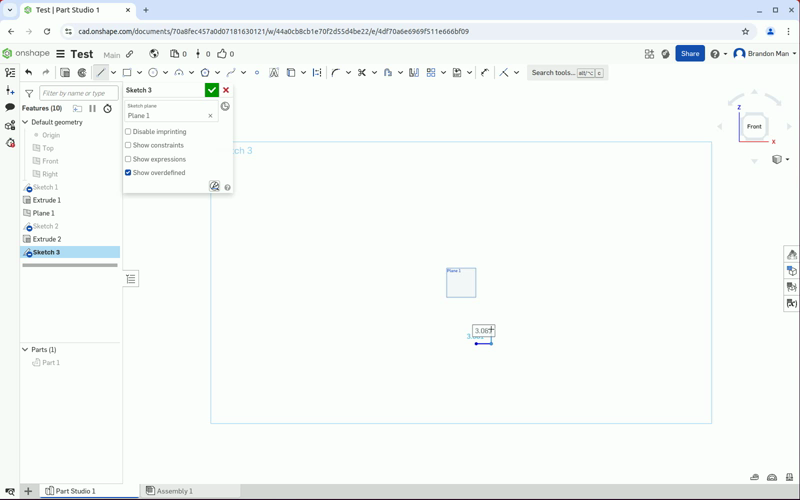
key_down(shift)
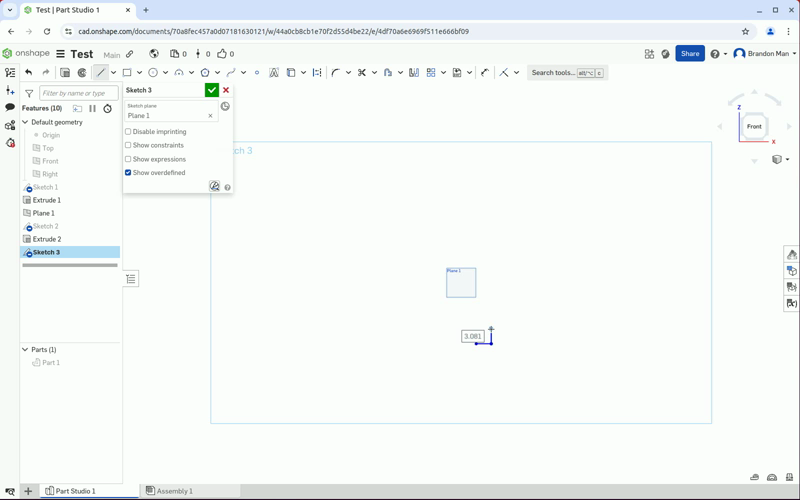
mouse_move(521, 328)
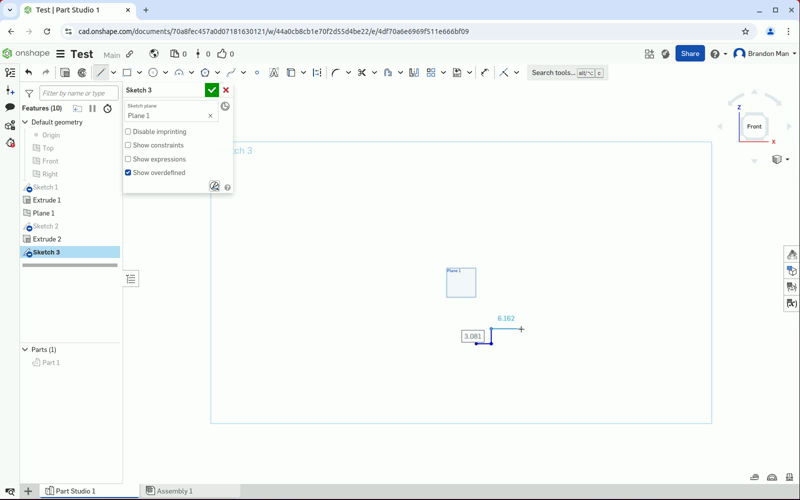
mouse_move(476, 328)
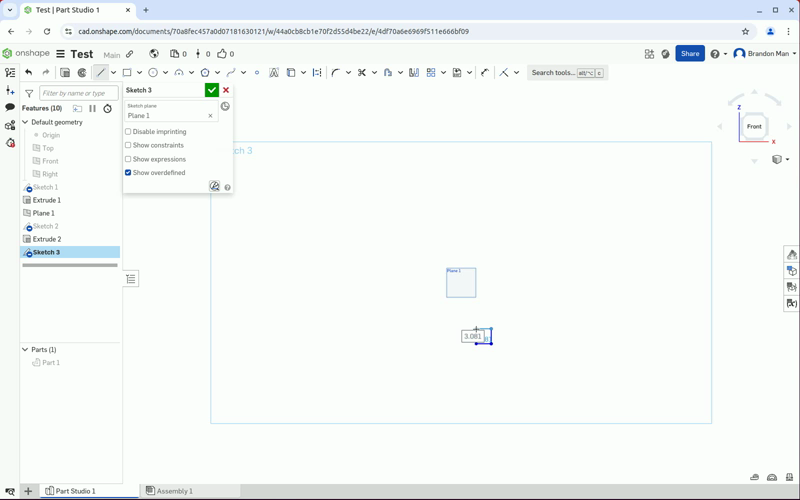
click(476, 328)
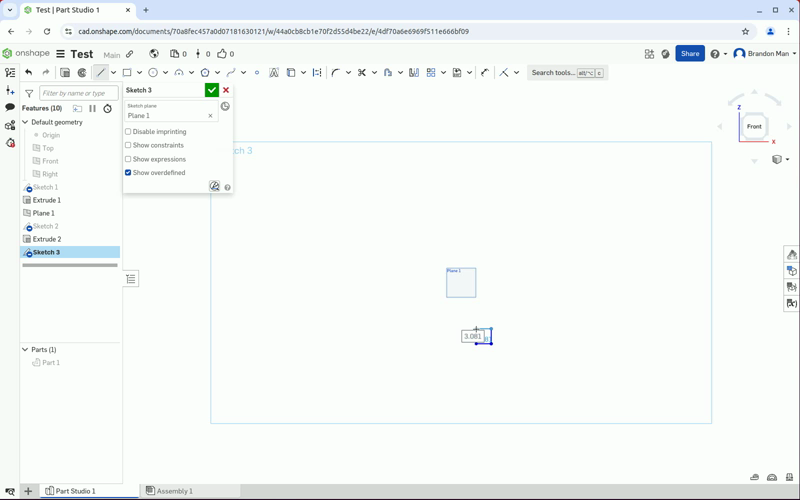
key_up(shift)
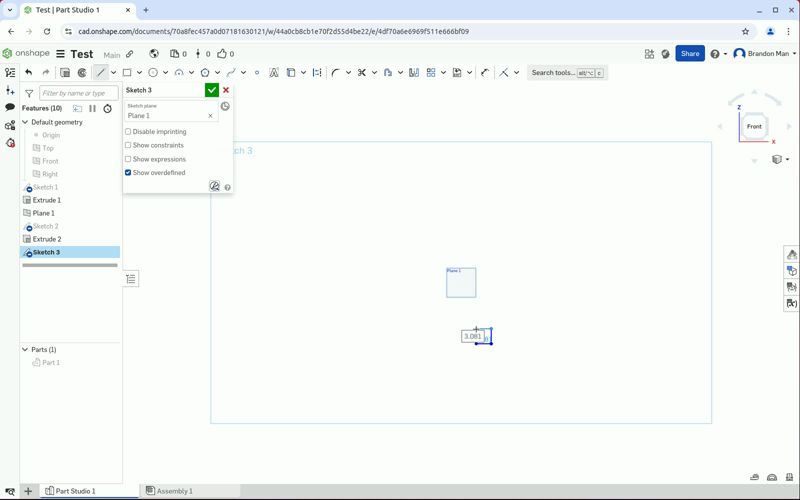
mouse_move(506, 328)
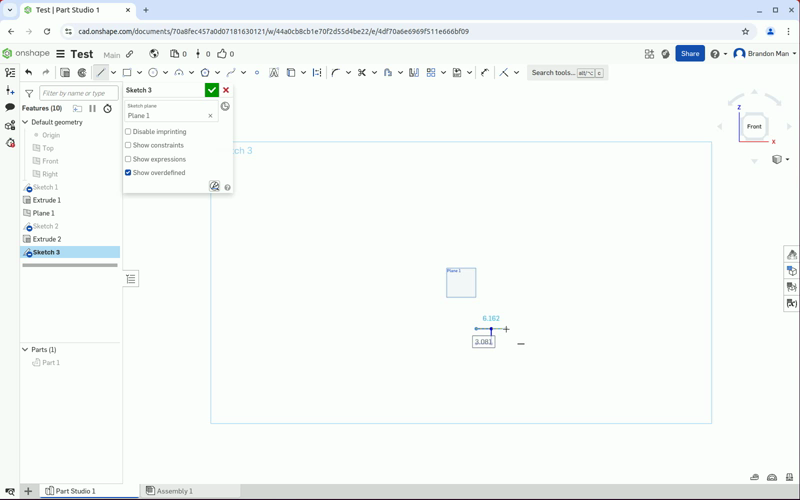
key_down(shift)
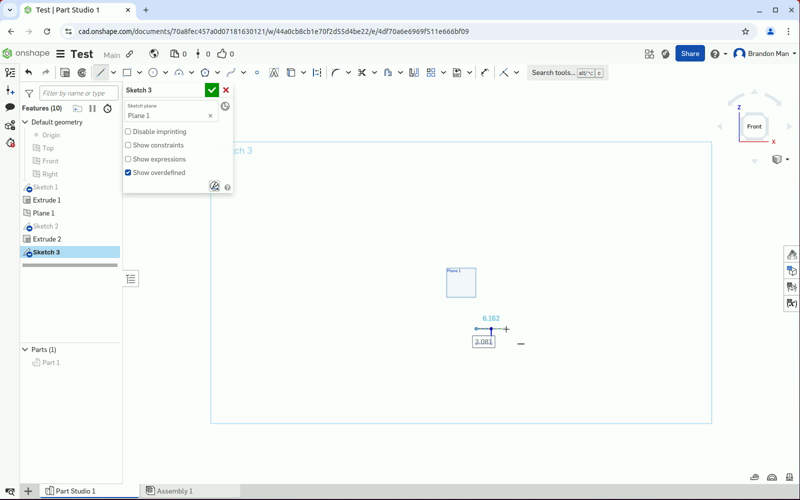
mouse_move(476, 343)
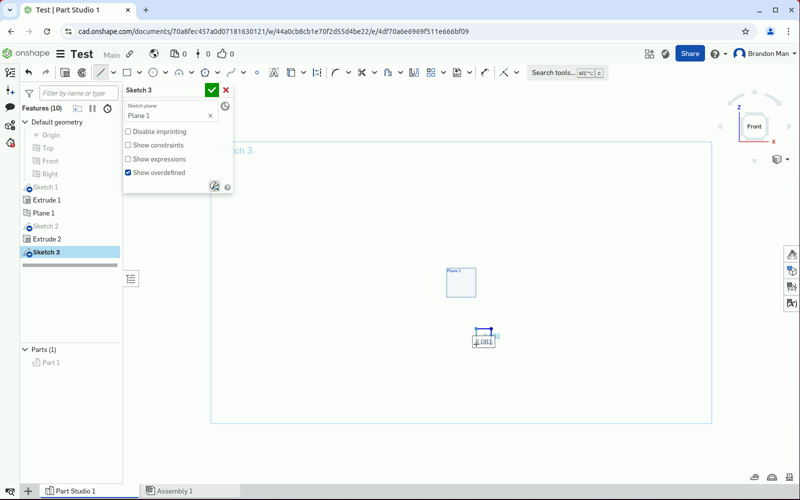
key_up(shift)
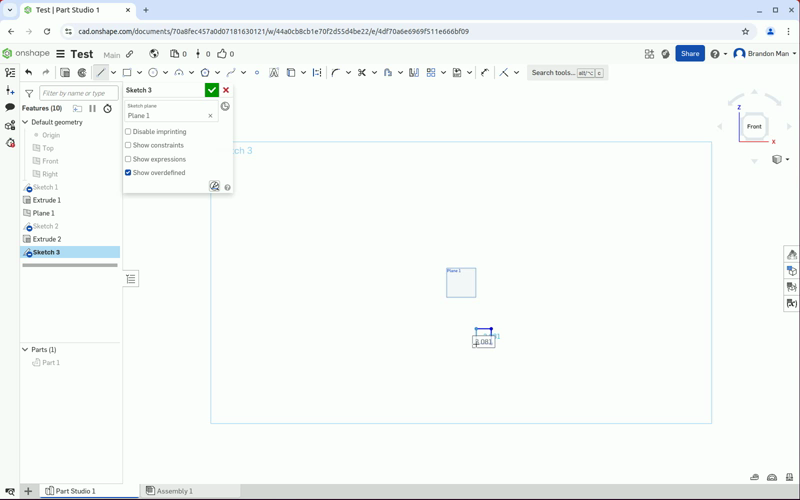
click(476, 343)
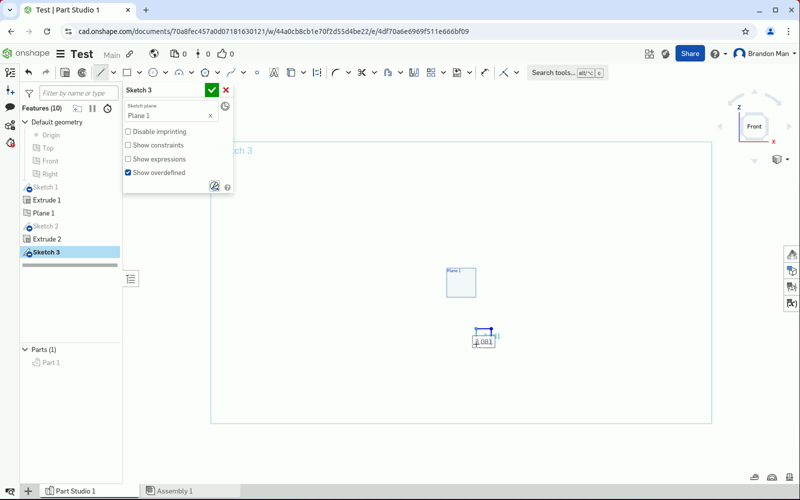
key(esc)
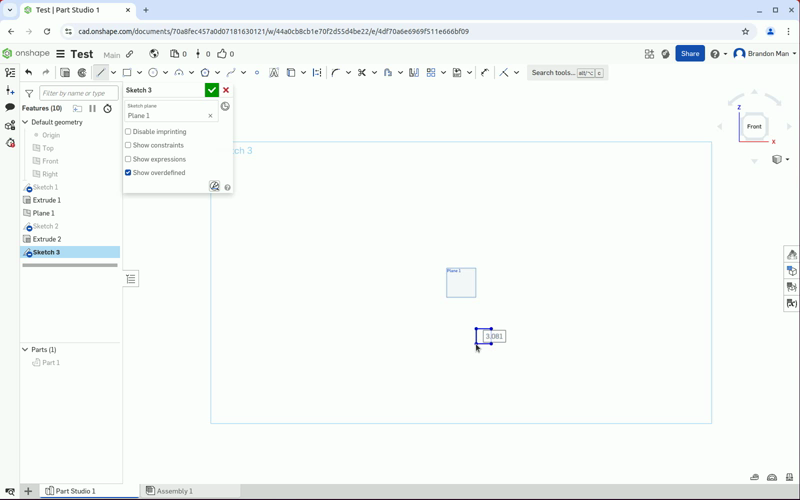
mouse_move(484, 338)
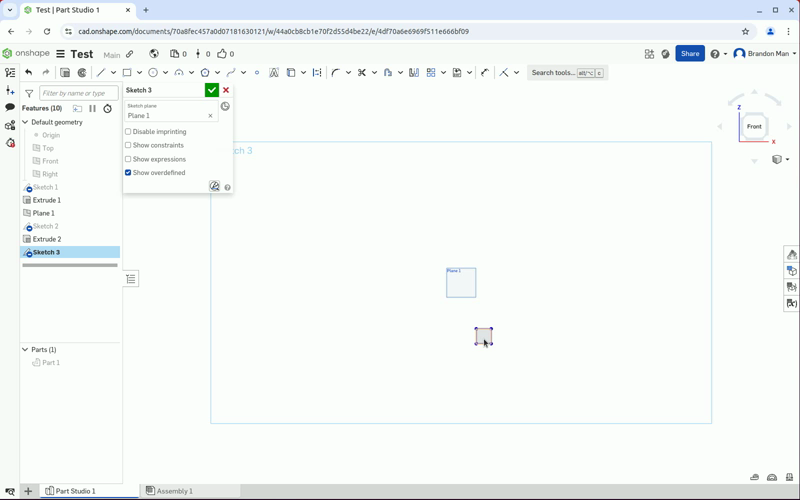
scroll(6)
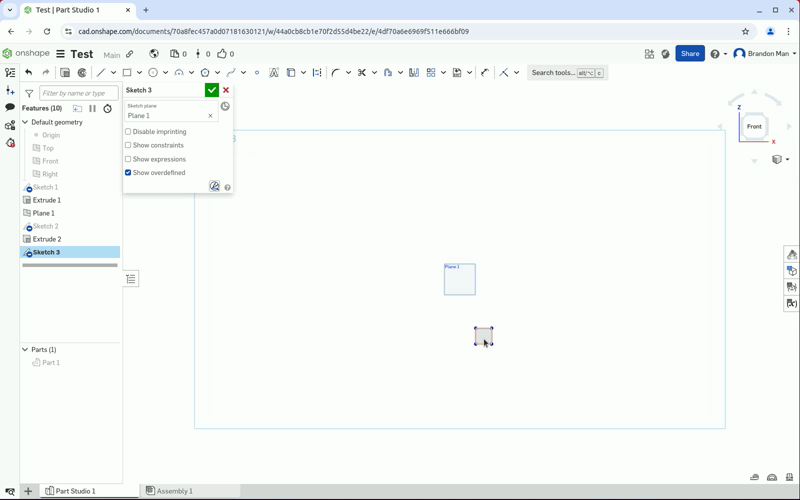
scroll(6)
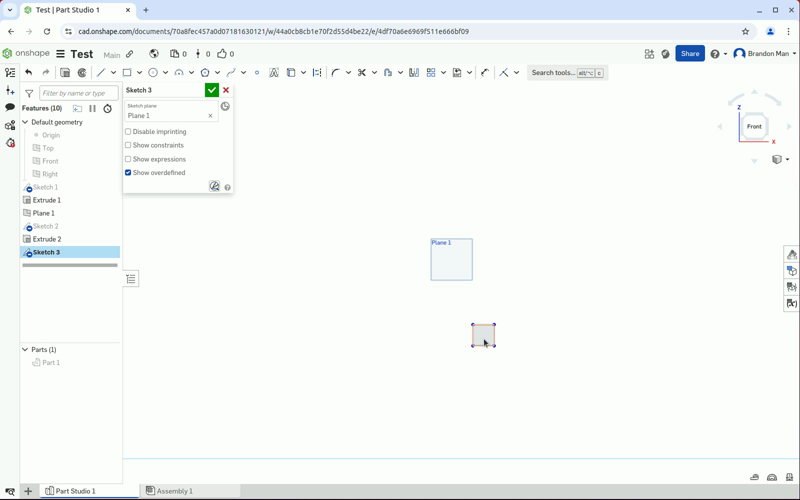
scroll(6)
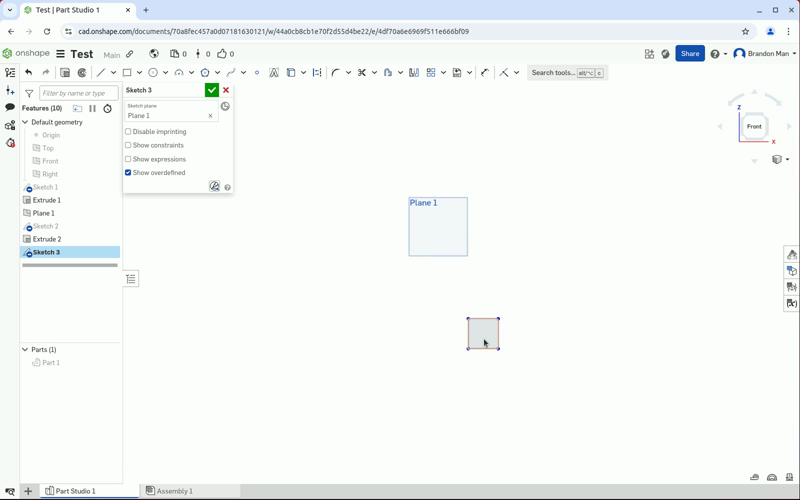
scroll(6)
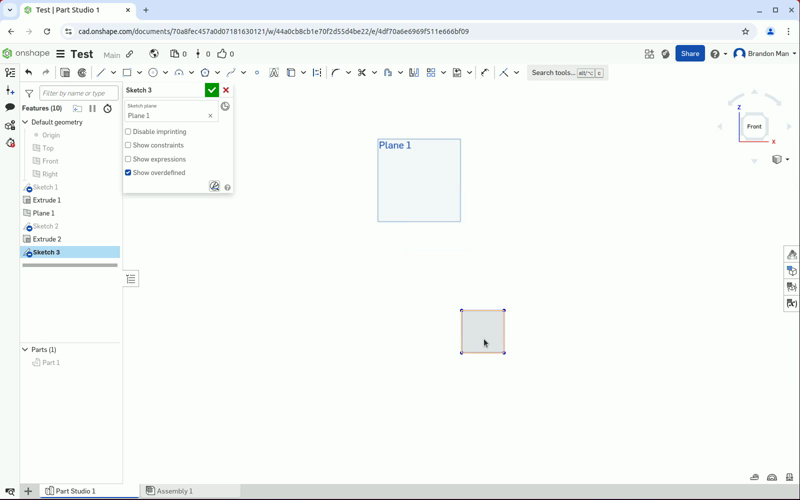
scroll(6)
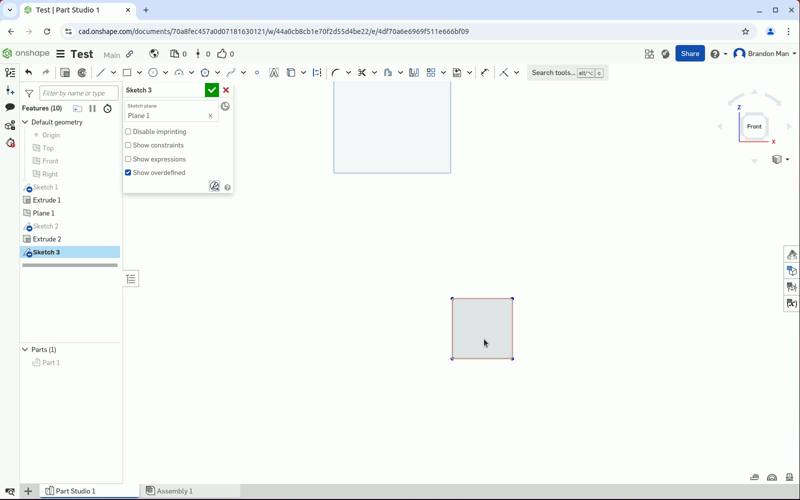
scroll(6)
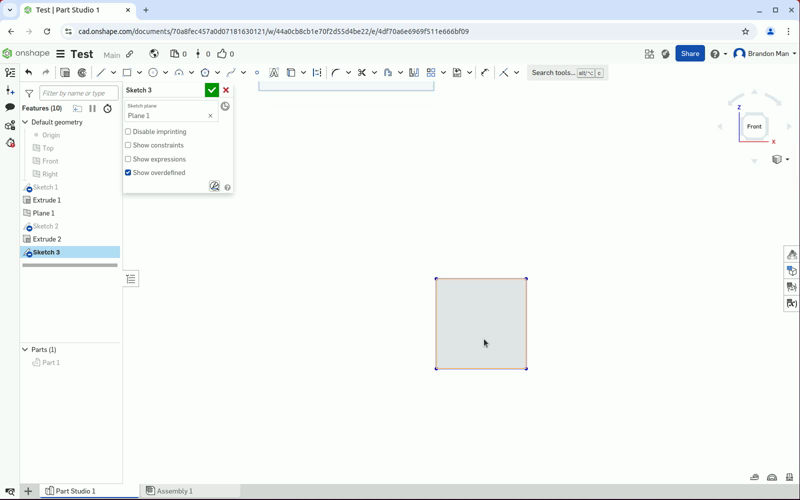
scroll(6)
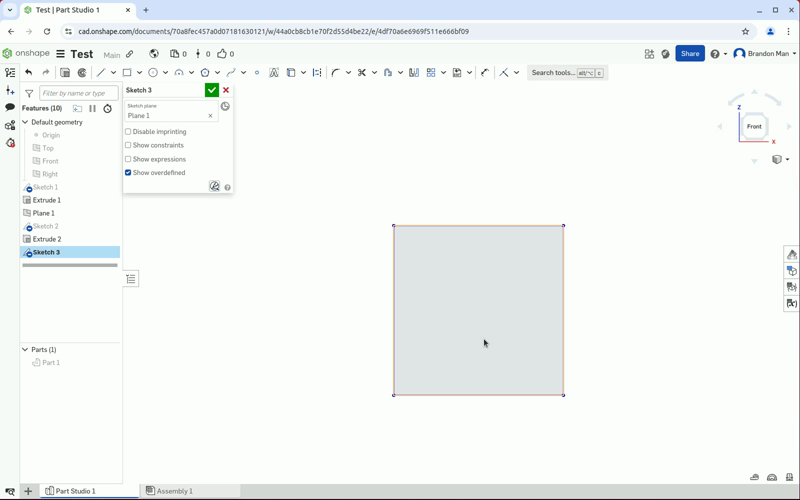
click(484, 338)
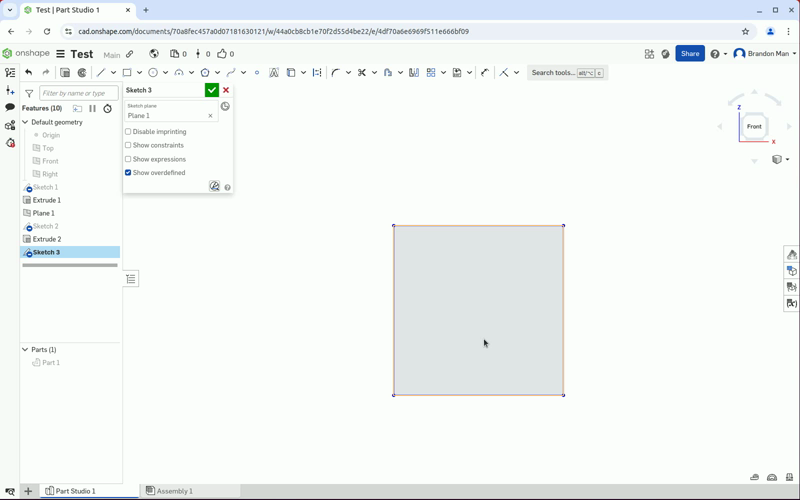
scroll(-6)
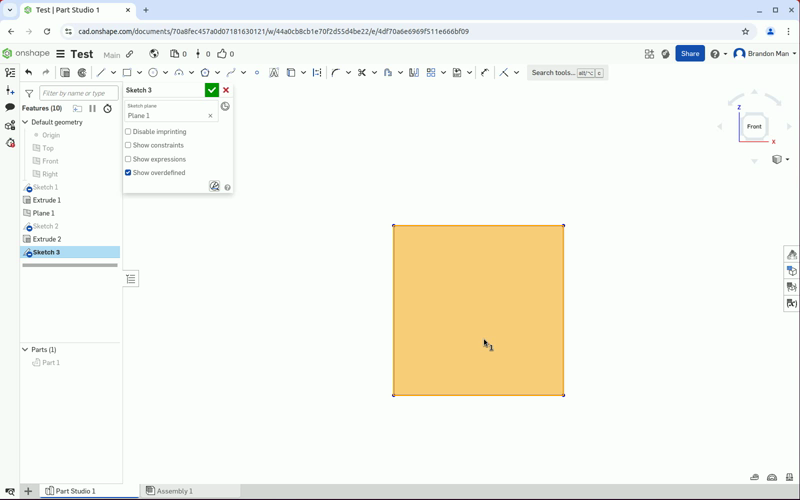
scroll(-6)
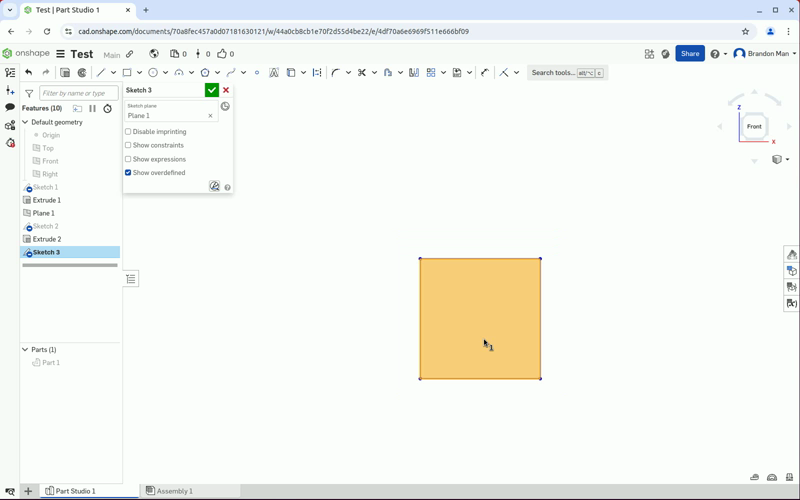
scroll(-6)
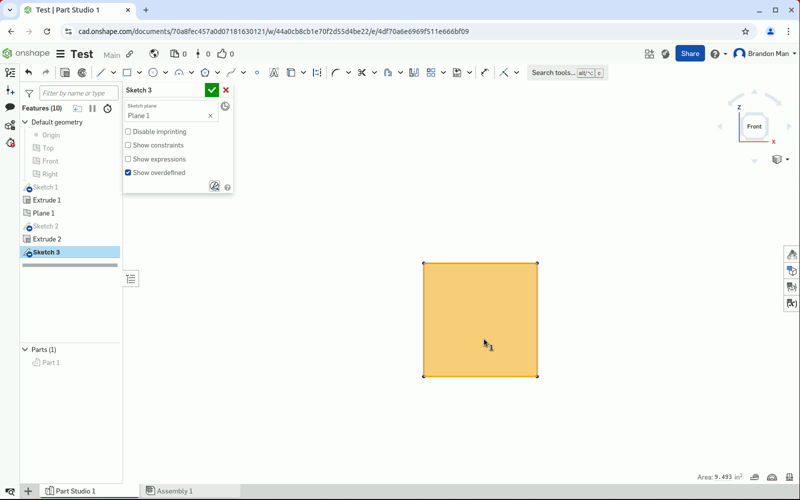
scroll(-6)
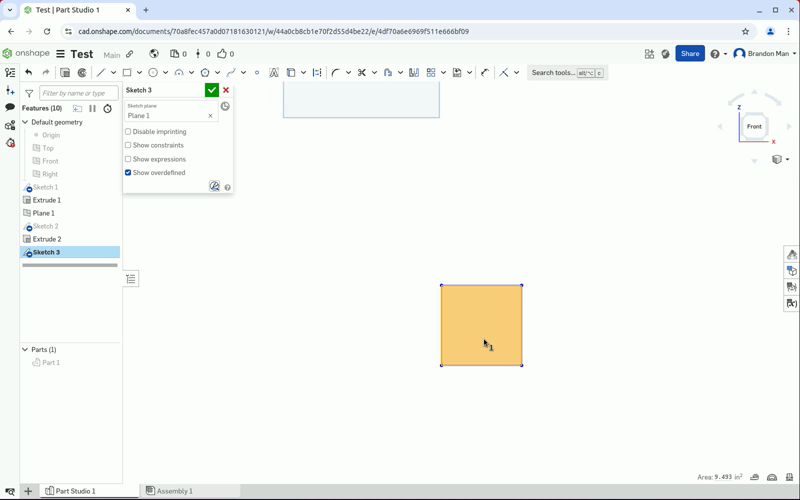
scroll(-6)
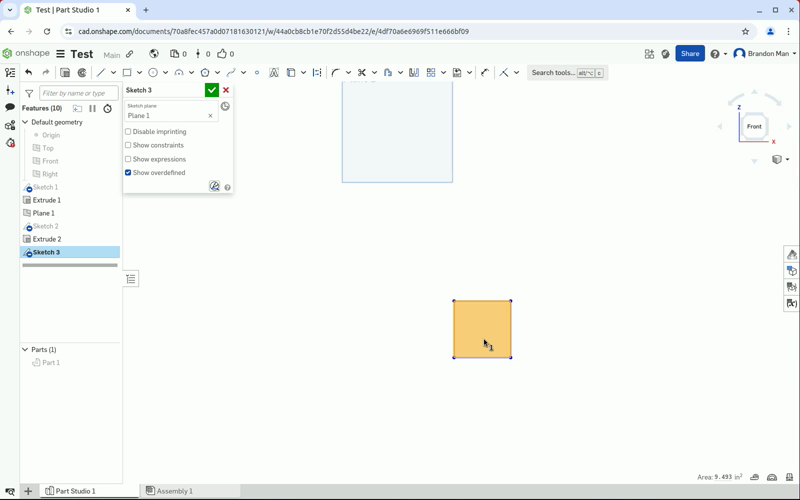
scroll(-6)
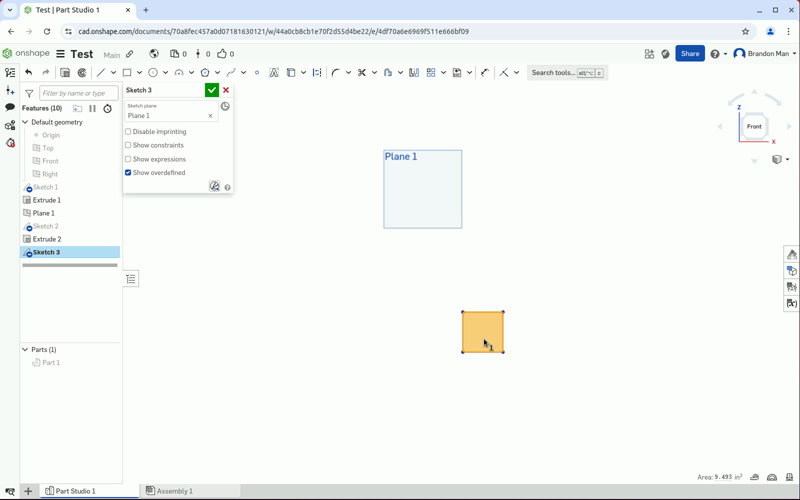
scroll(-6)
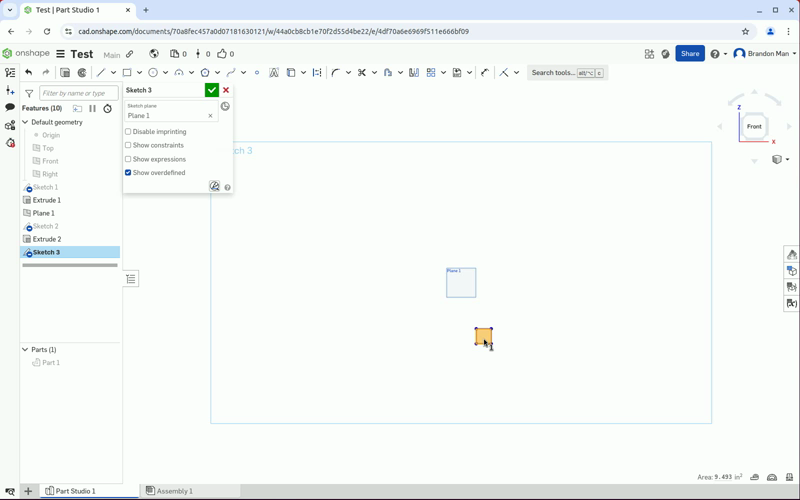
mouse_move(73, 352)
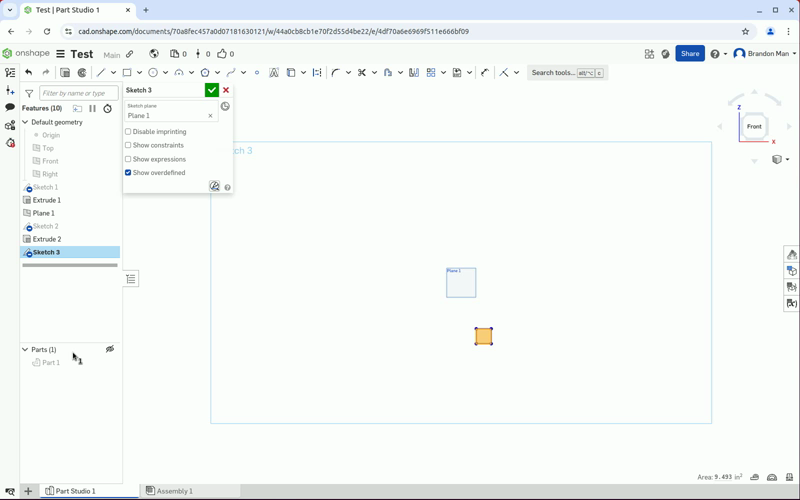
key(shift+y)
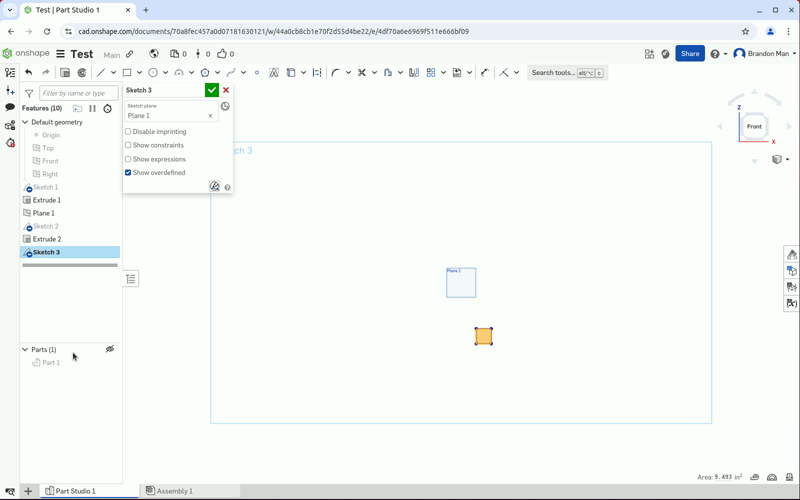
key(shift+e)
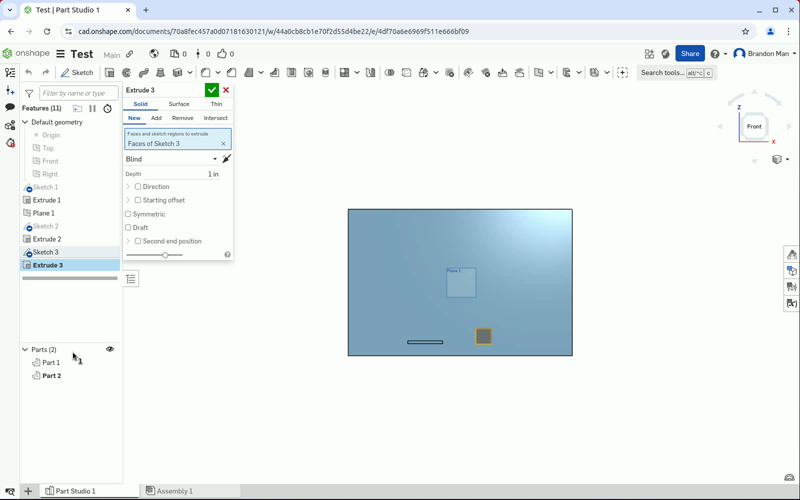
mouse_move(143, 106)
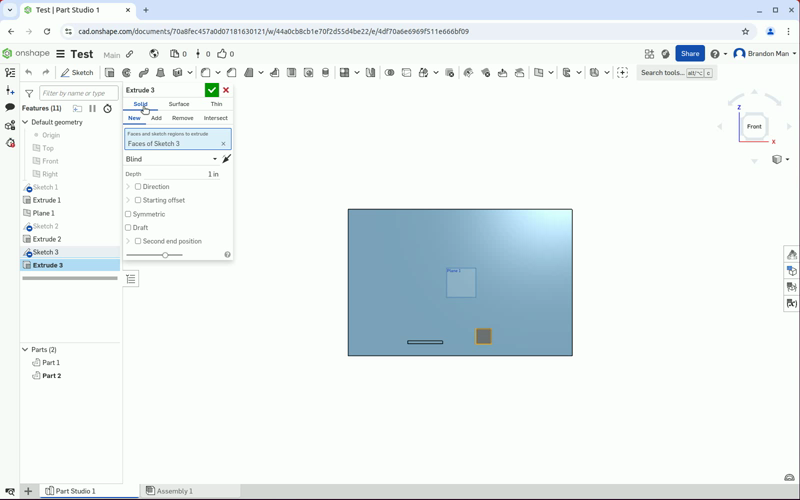
click(143, 106)
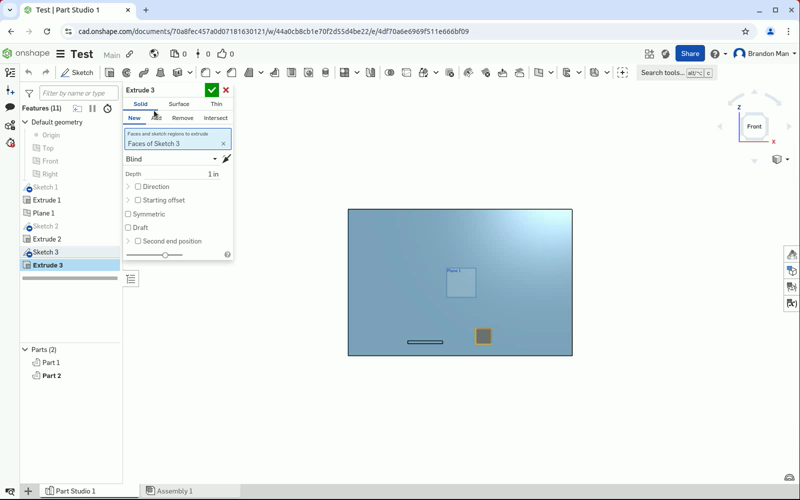
mouse_move(186, 120)
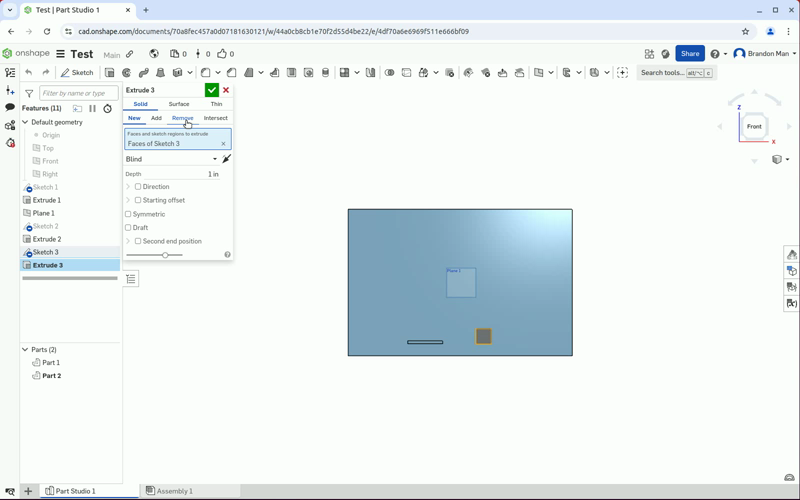
click(186, 120)
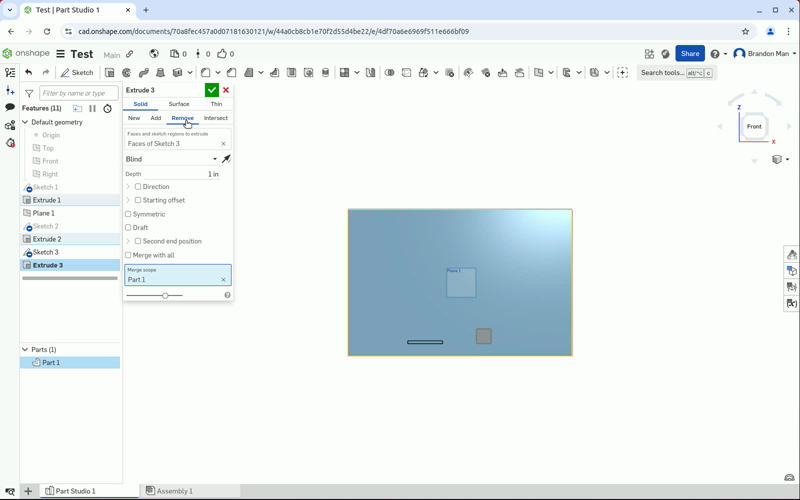
key(tab, 4)
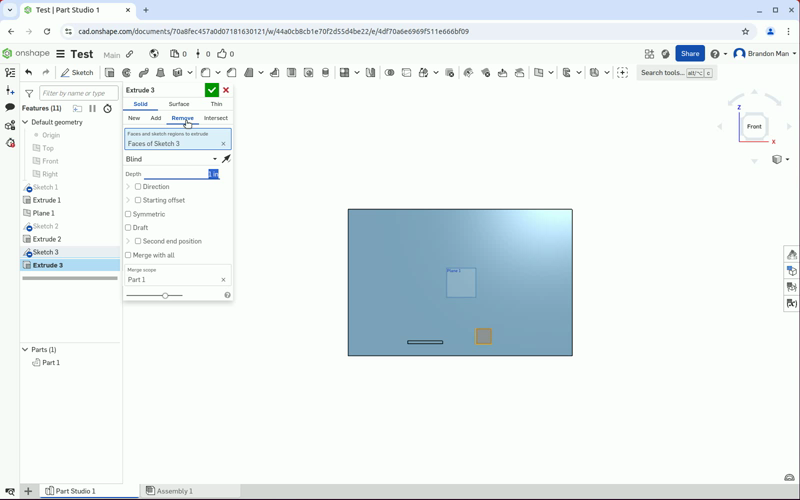
text(0.481)
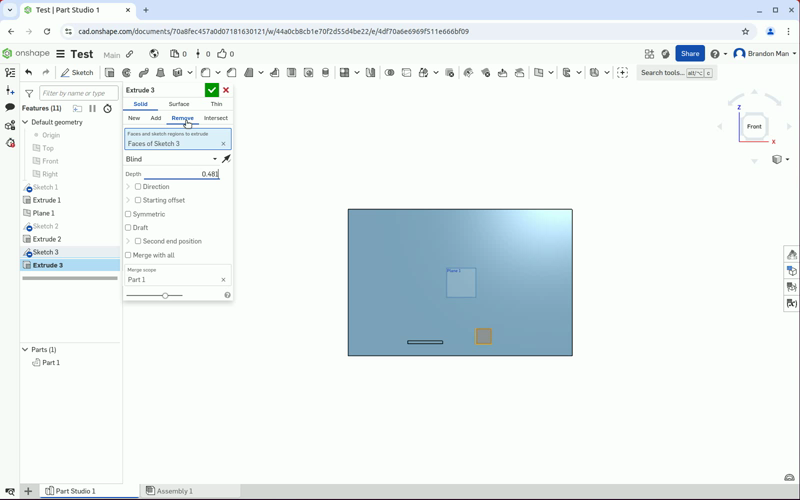
key(tab, 6)
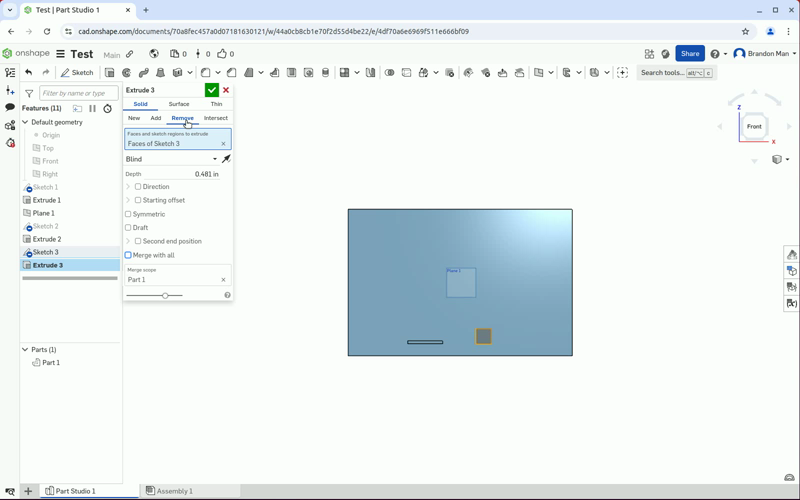
key(space)
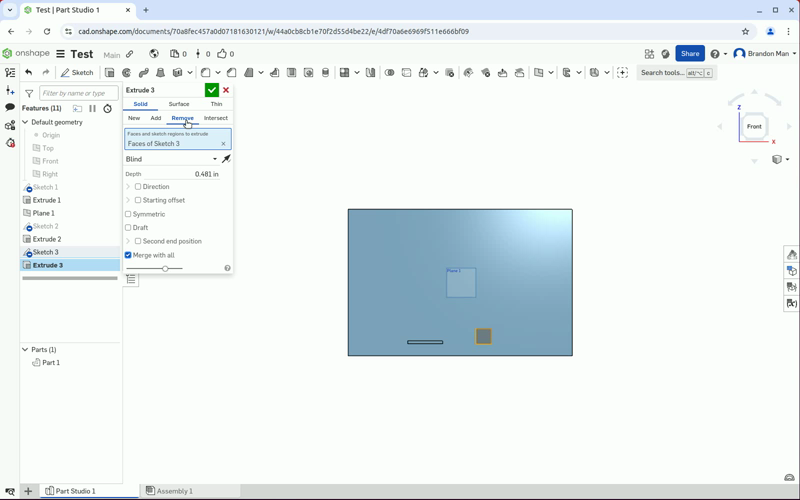
key(enter)
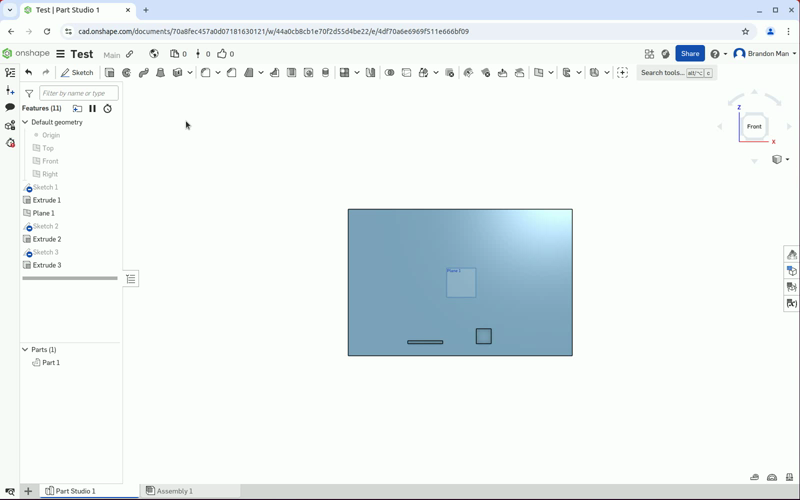
key(shift+h)
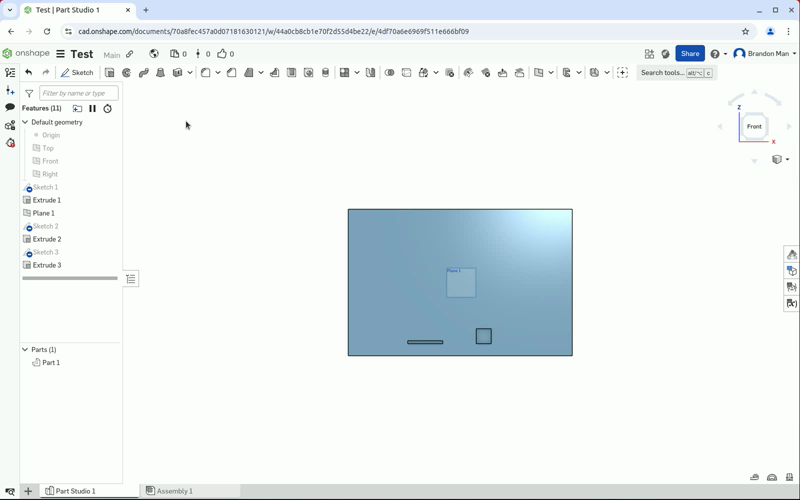
key(shift+h)
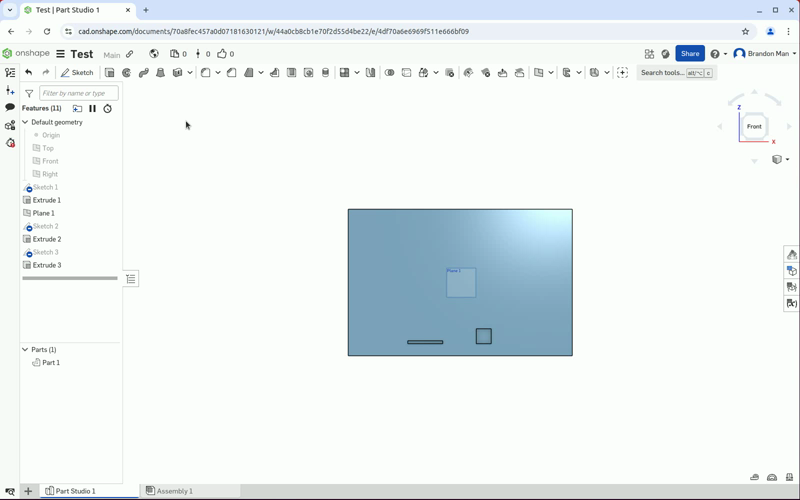
mouse_move(73, 189)
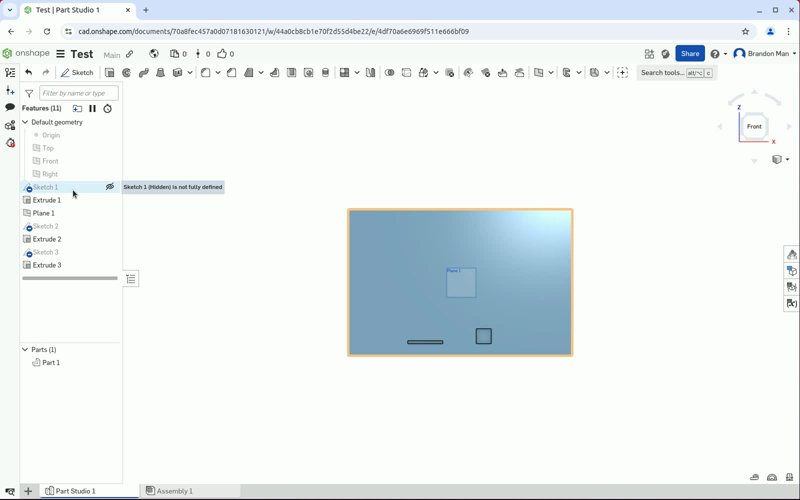
click(73, 189)
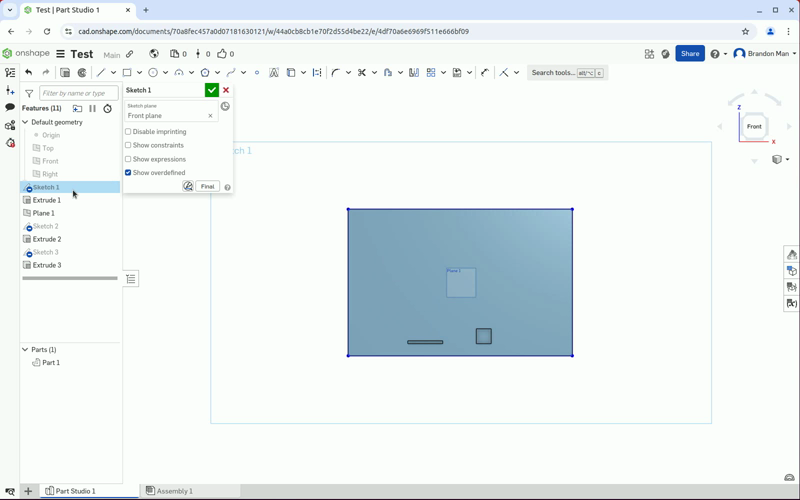
mouse_move(229, 92)
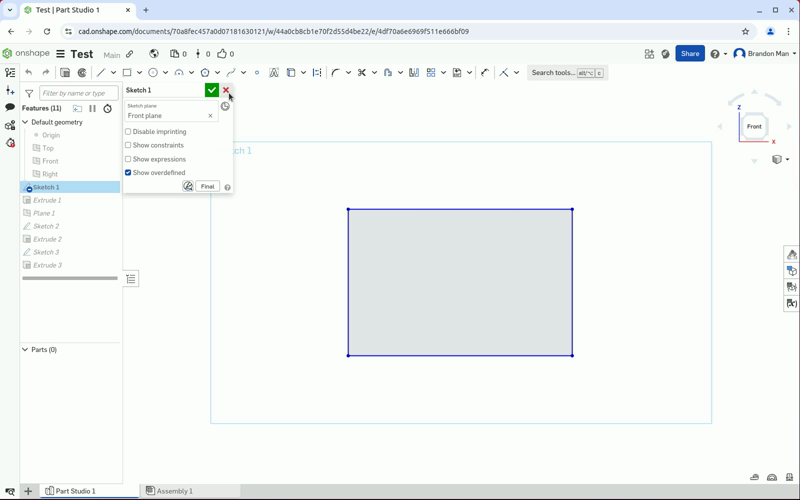
click(229, 92)
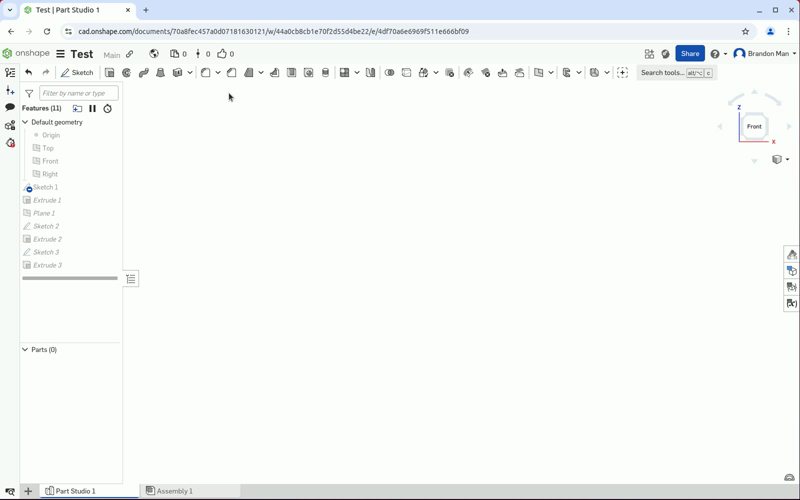
key(shift+s)
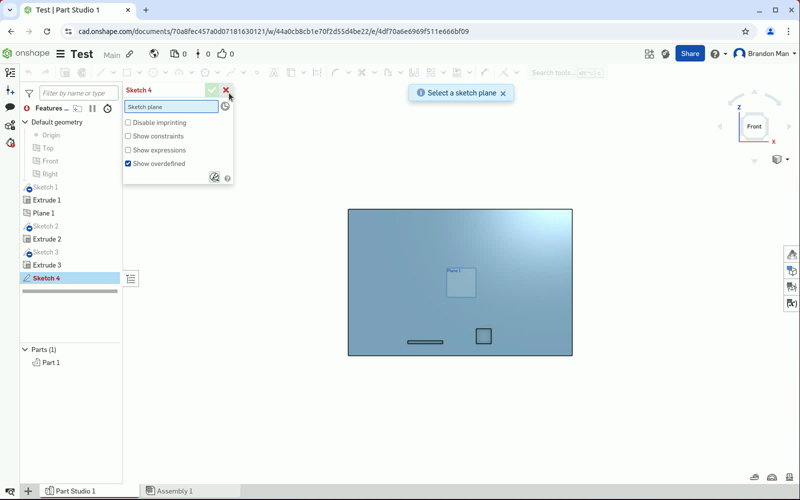
mouse_move(73, 215)
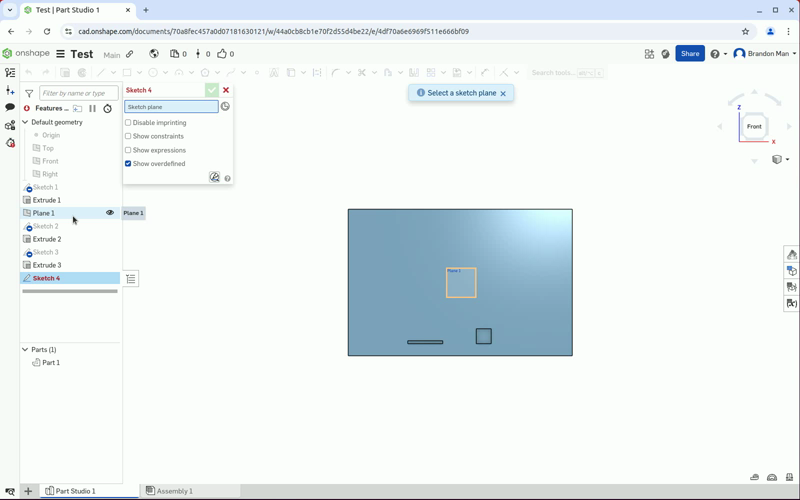
click(73, 215)
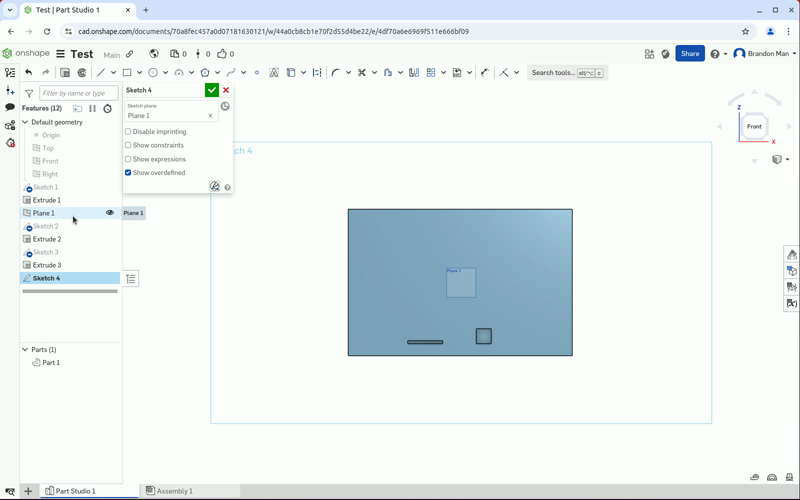
mouse_move(73, 352)
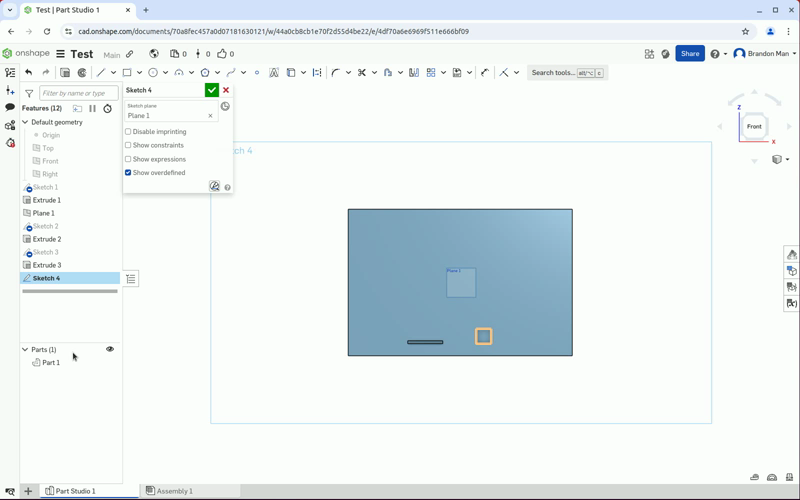
key(y)
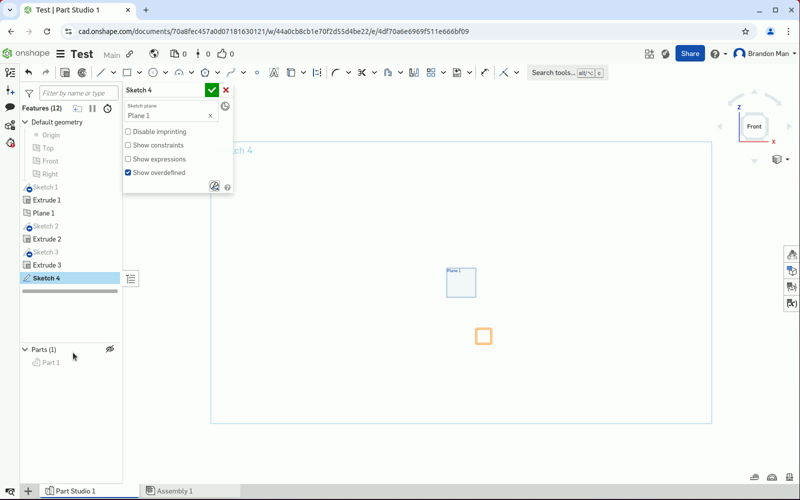
key(l)
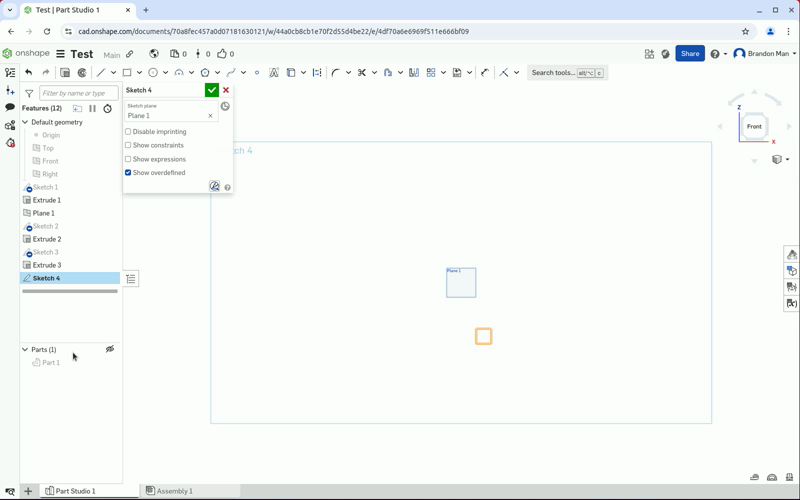
key_down(shift)
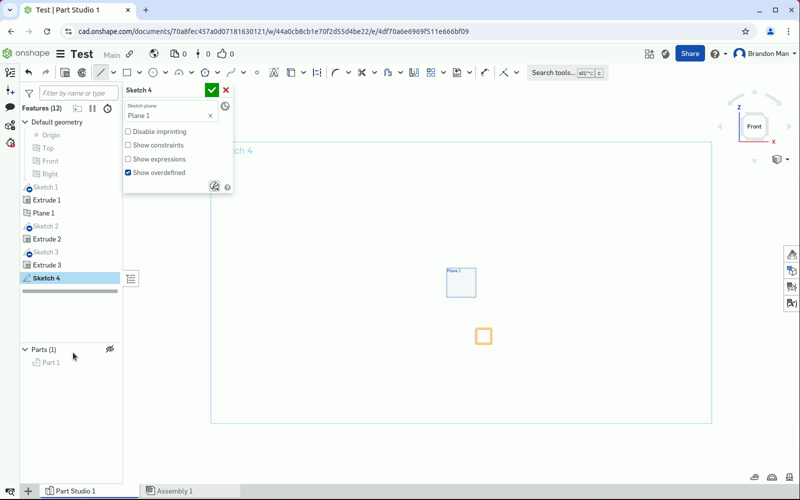
mouse_move(516, 343)
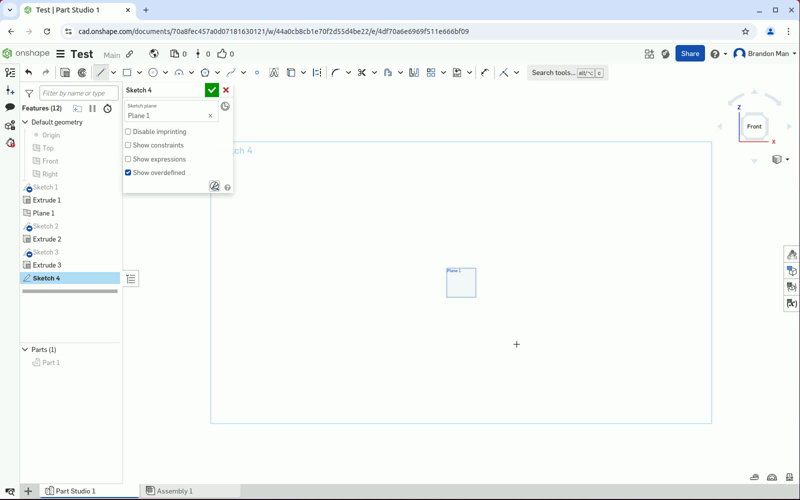
click(516, 343)
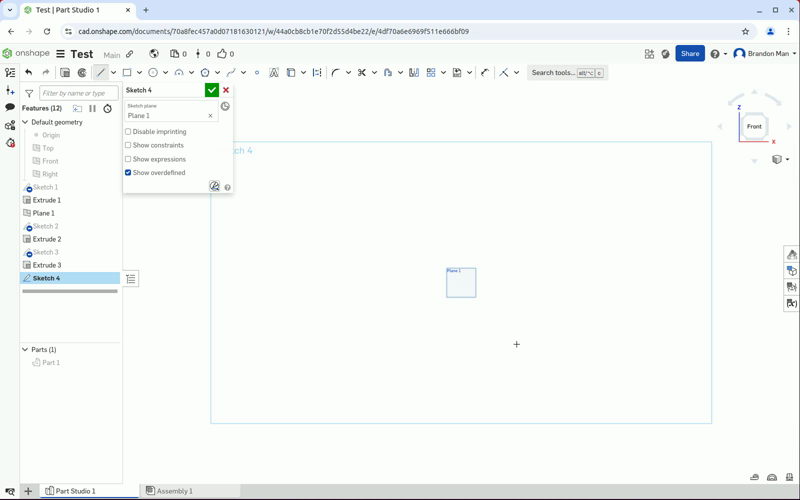
key_up(shift)
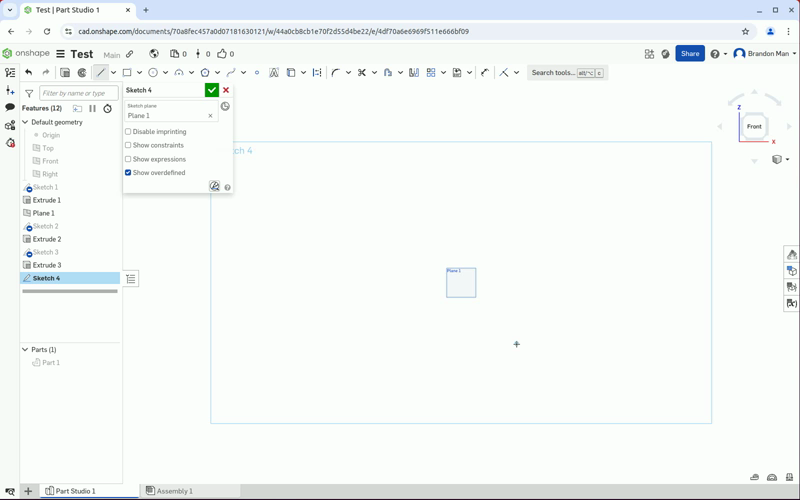
key_down(shift)
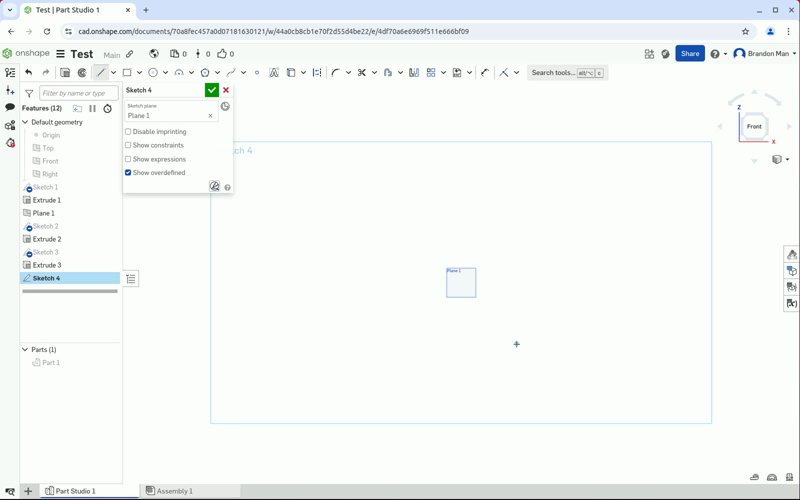
mouse_move(546, 343)
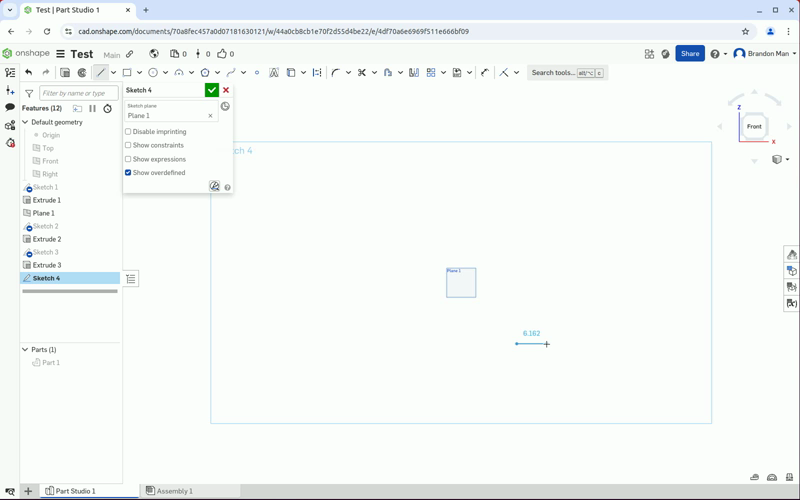
mouse_move(532, 343)
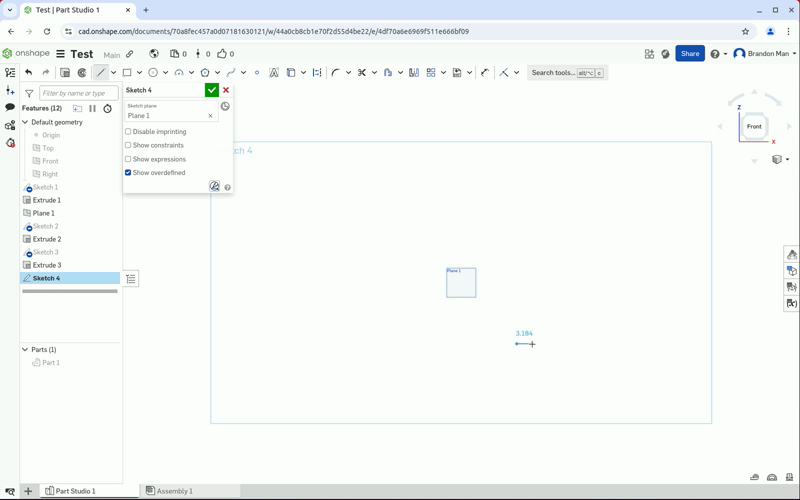
click(532, 343)
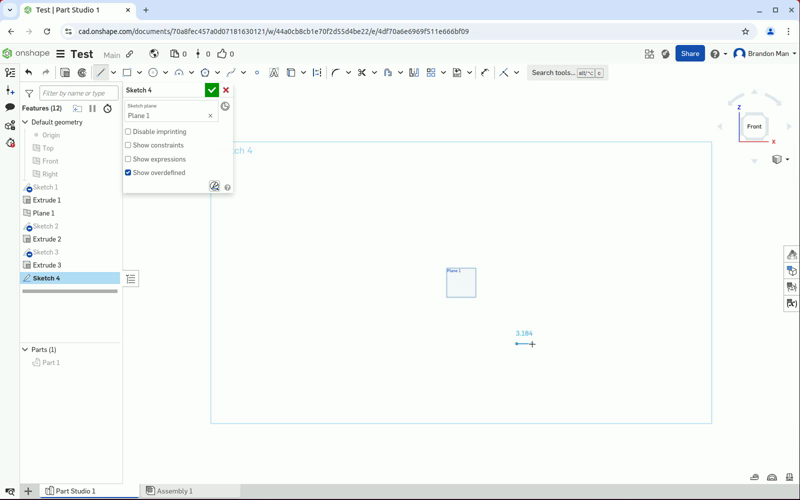
key_up(shift)
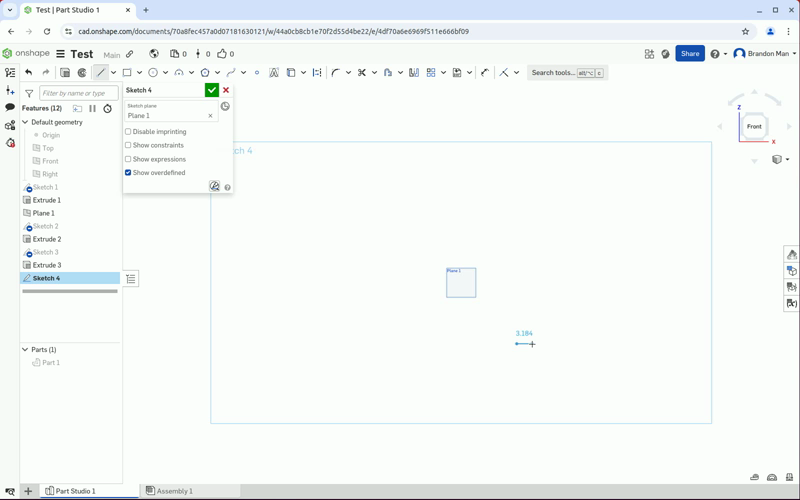
key_down(shift)
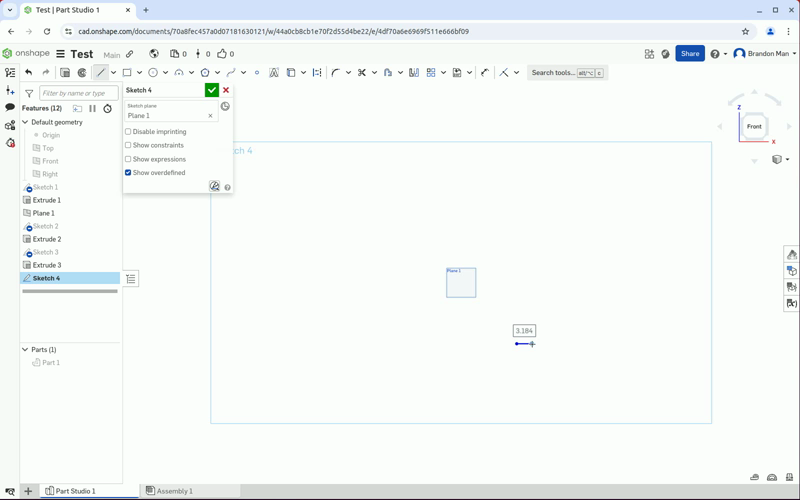
mouse_move(562, 343)
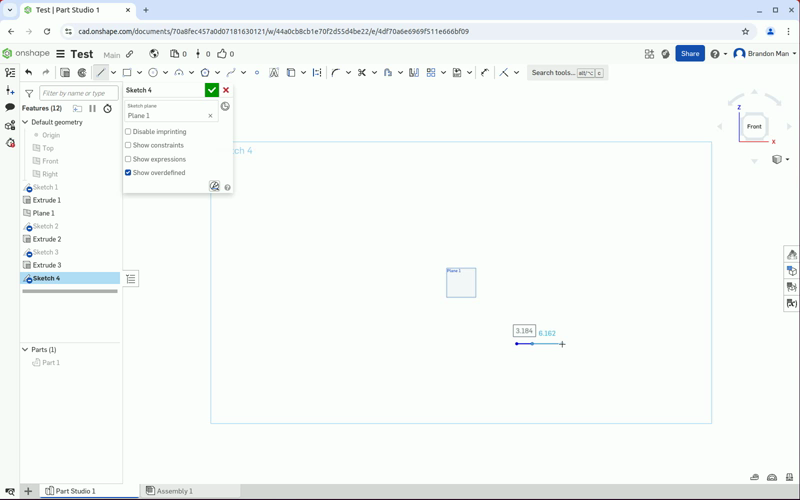
mouse_move(532, 328)
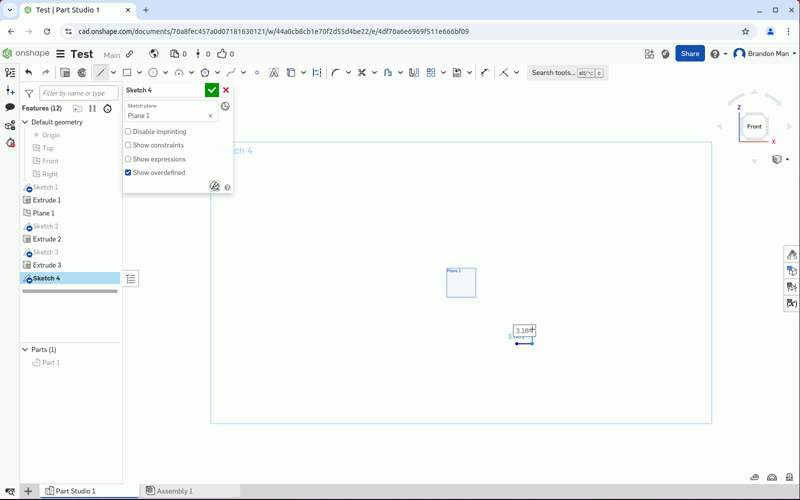
click(532, 328)
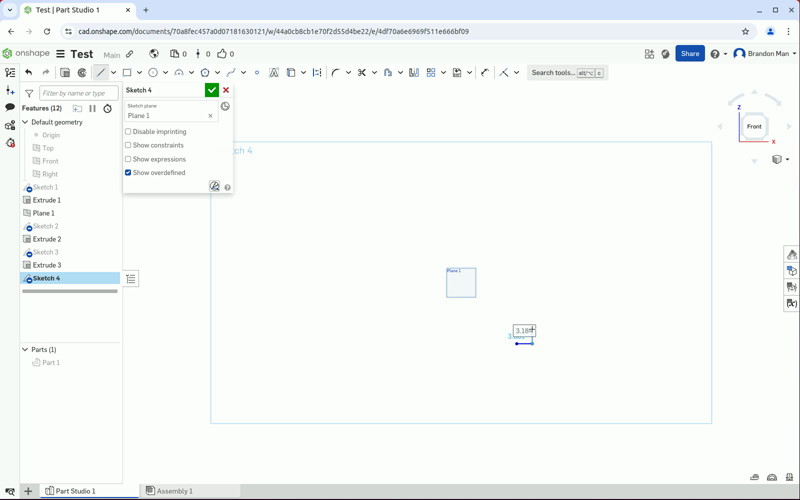
key_up(shift)
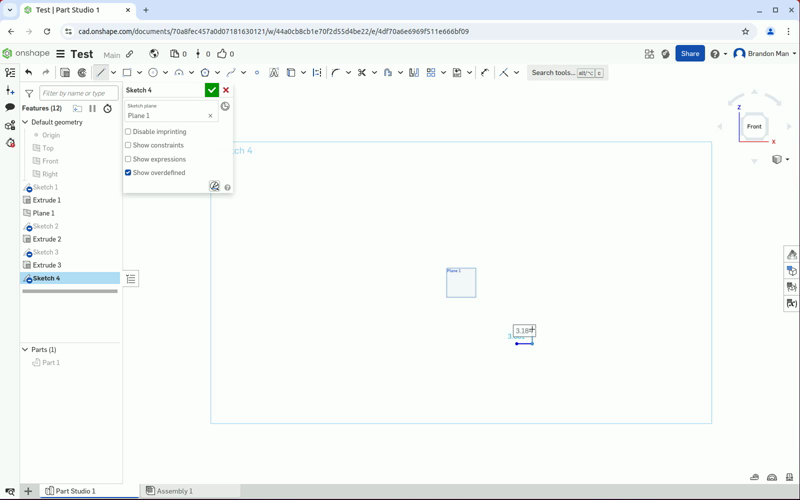
key_down(shift)
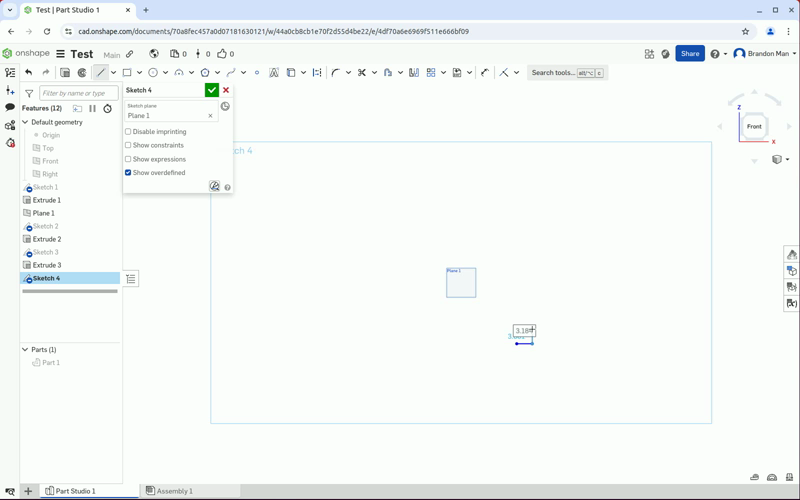
mouse_move(562, 328)
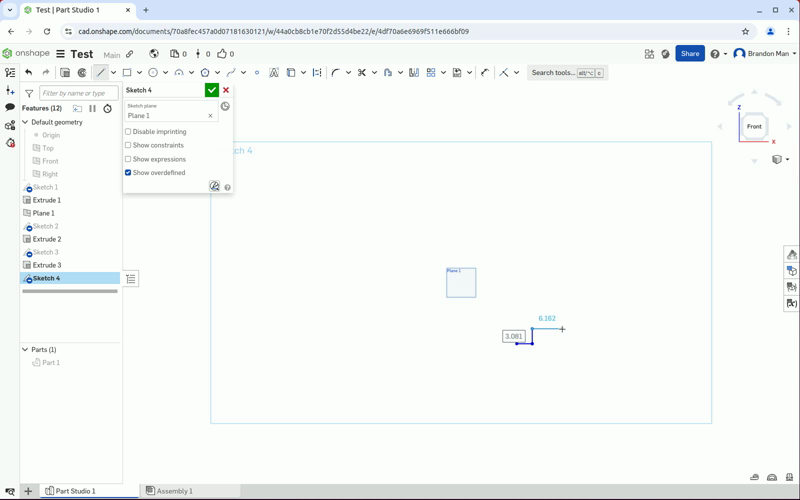
mouse_move(516, 328)
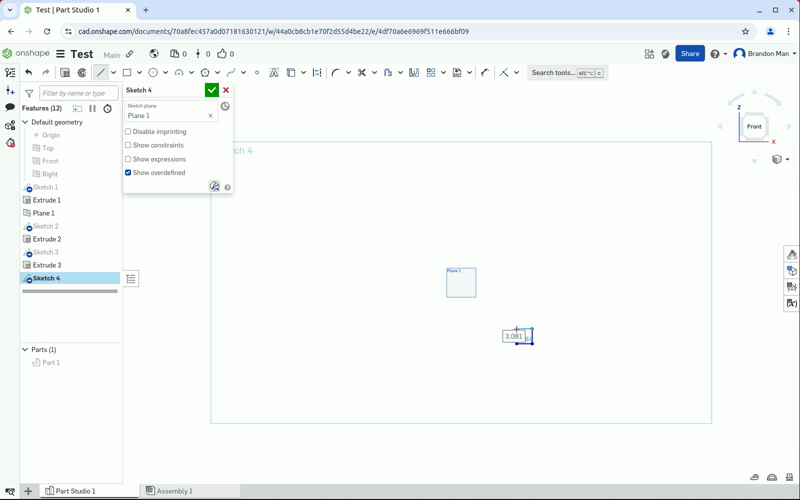
click(516, 328)
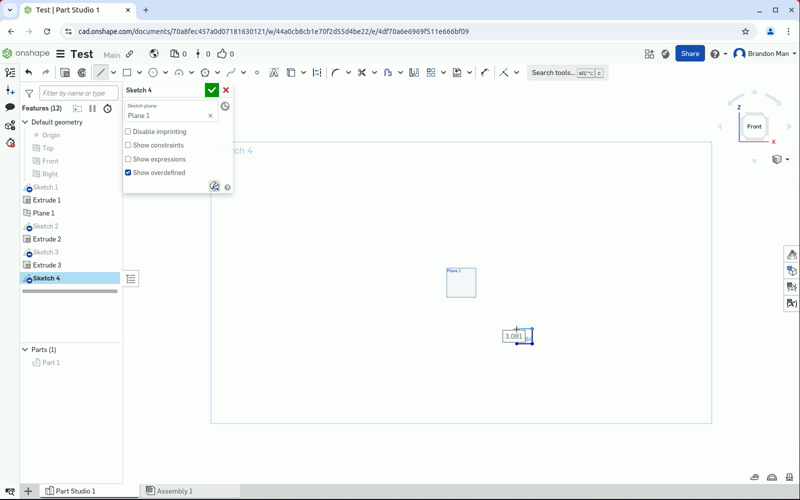
key_up(shift)
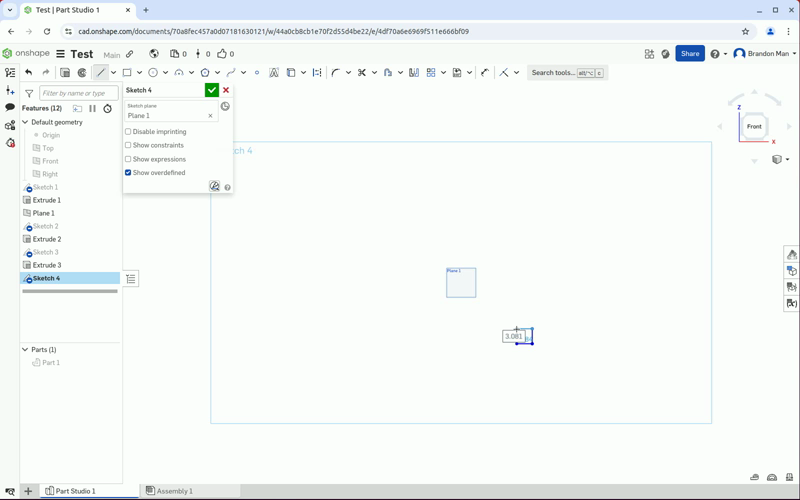
mouse_move(546, 328)
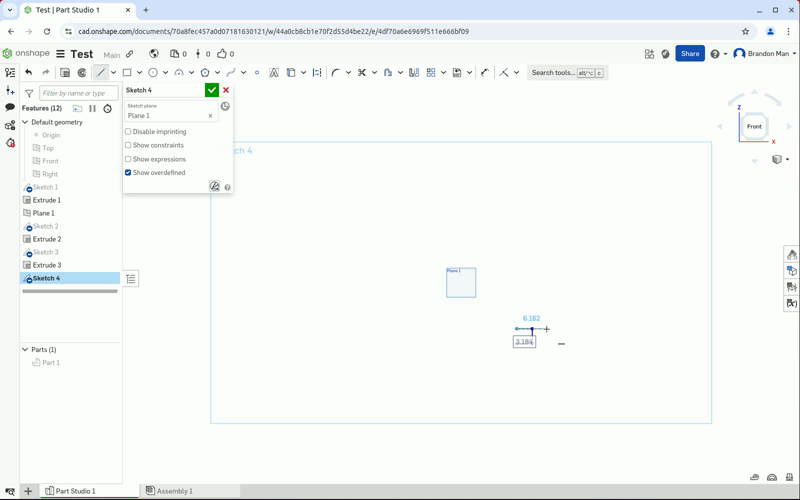
key_down(shift)
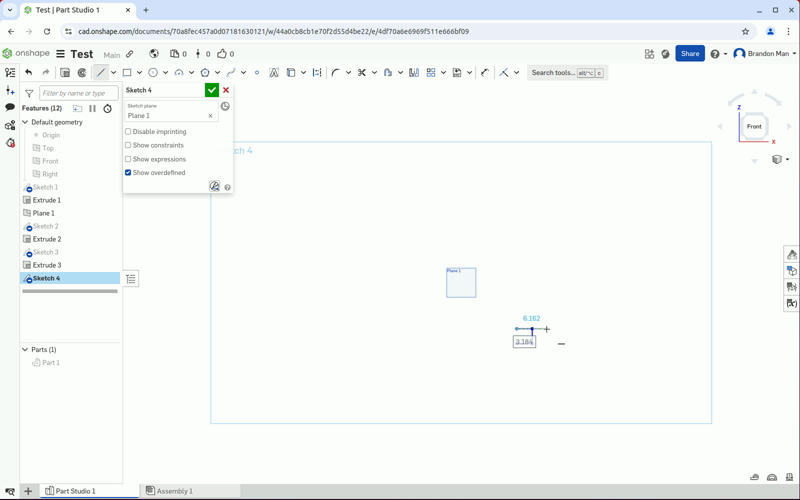
mouse_move(516, 343)
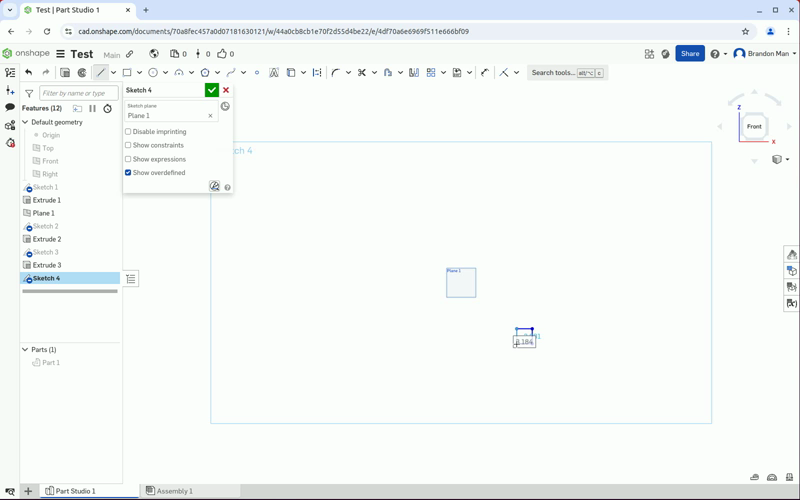
key_up(shift)
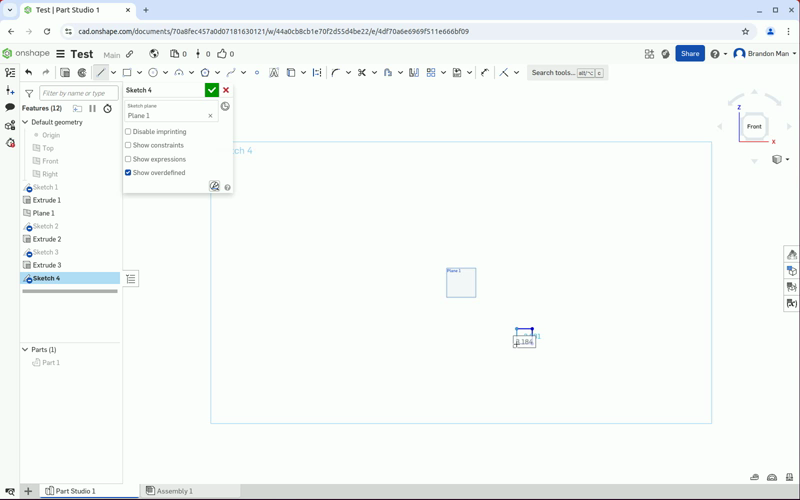
click(516, 343)
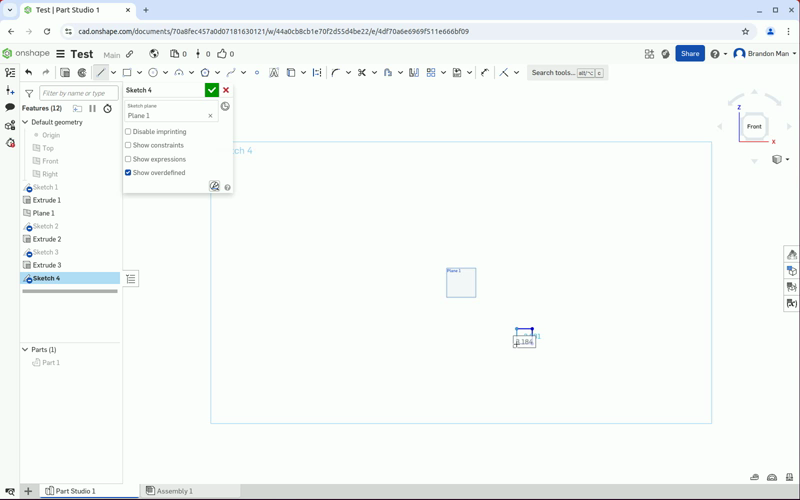
key(esc)
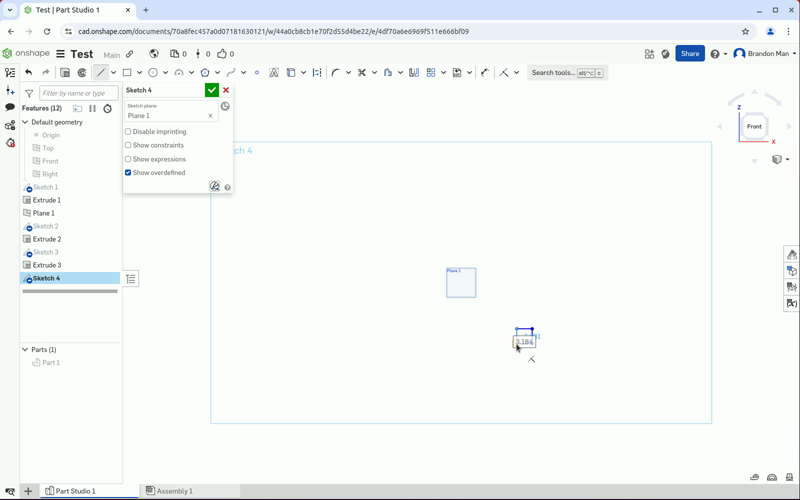
mouse_move(521, 333)
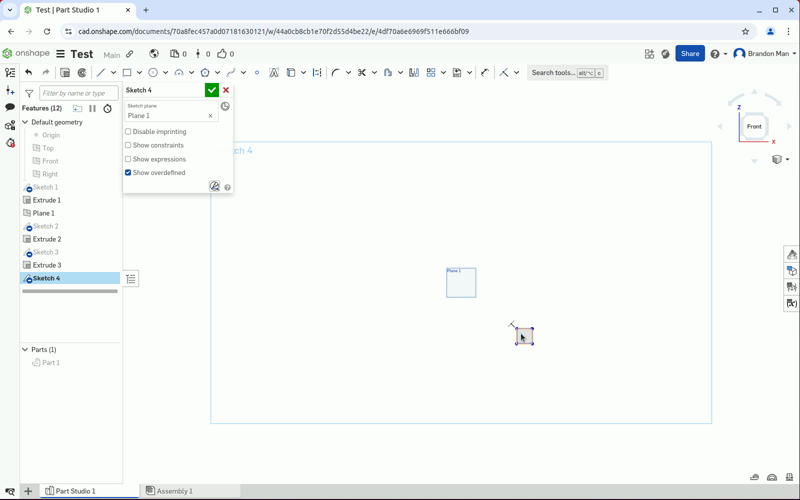
scroll(6)
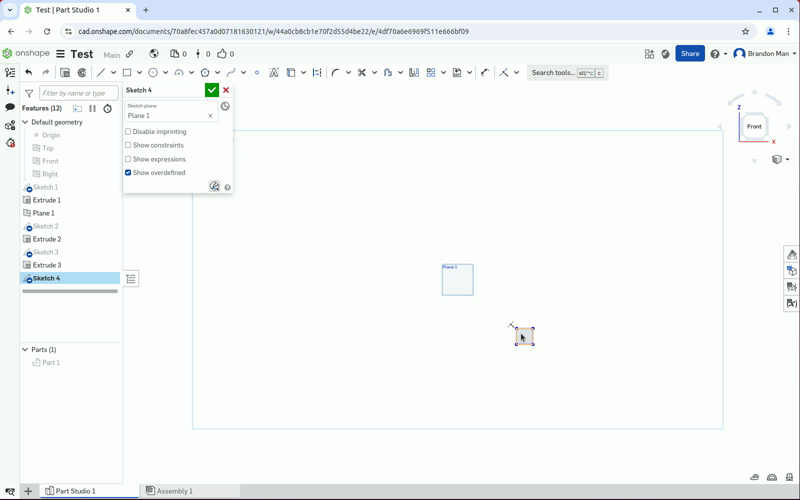
scroll(6)
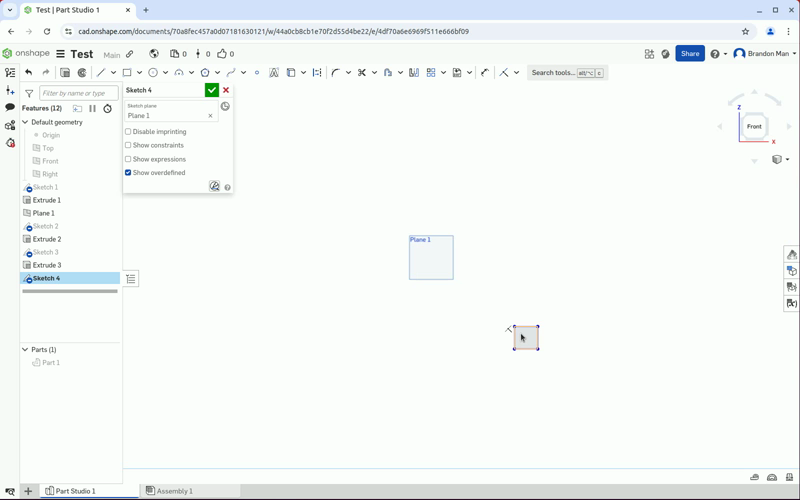
scroll(6)
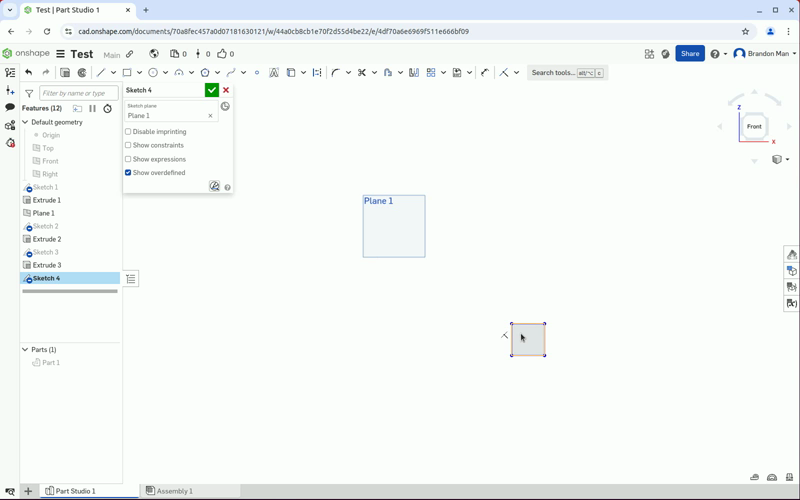
scroll(6)
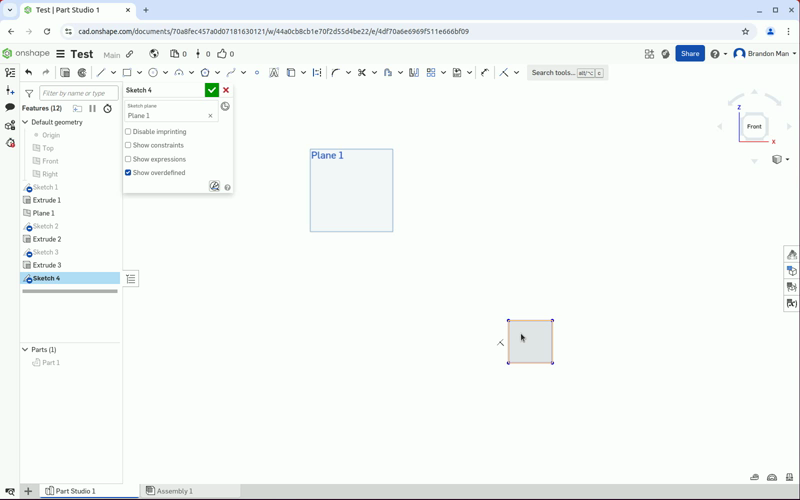
scroll(6)
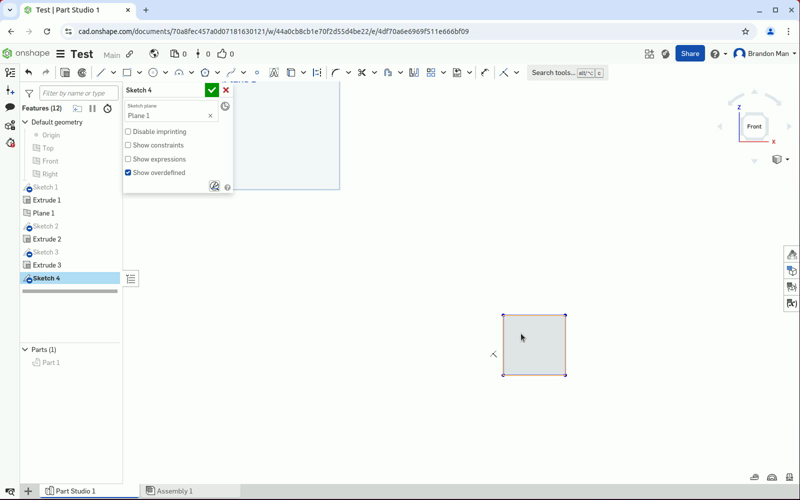
scroll(6)
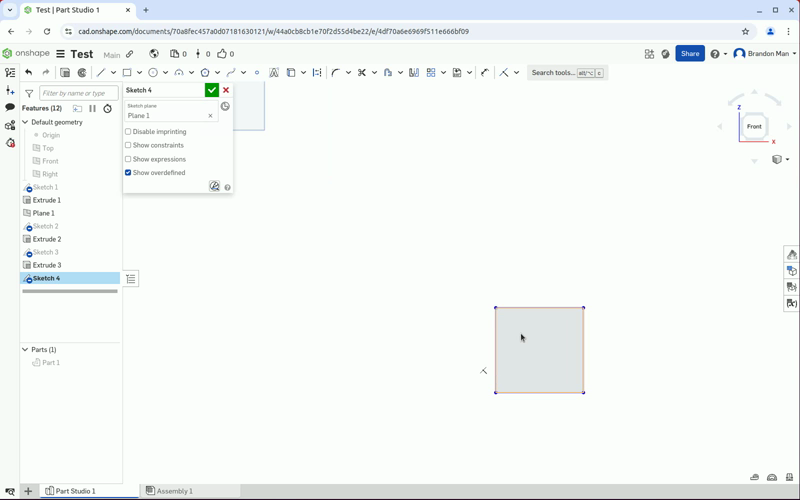
scroll(6)
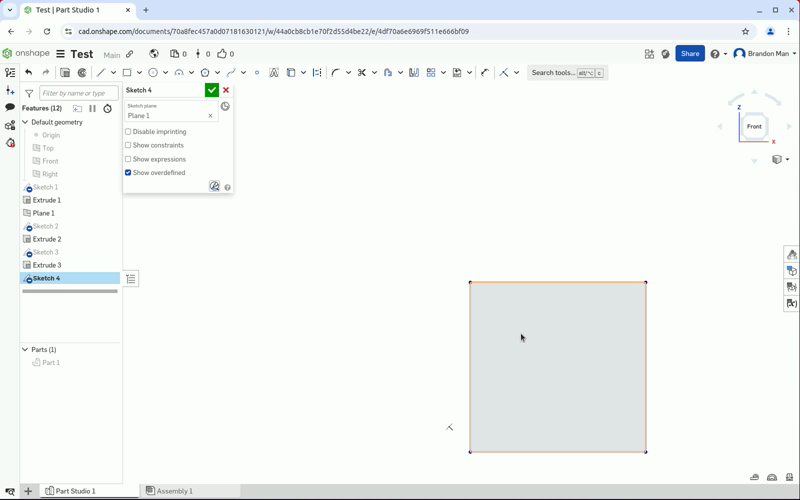
click(521, 333)
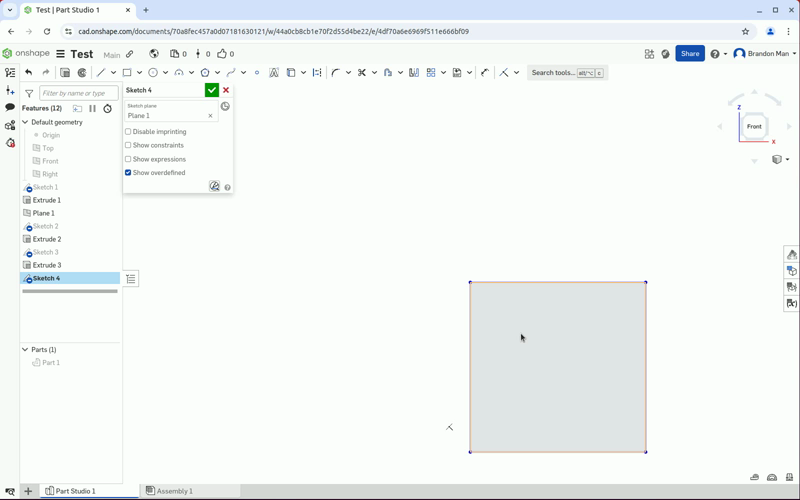
scroll(-6)
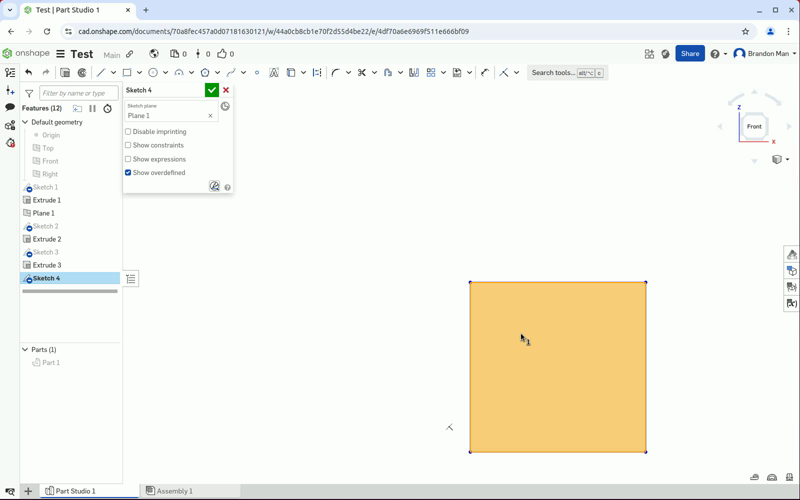
scroll(-6)
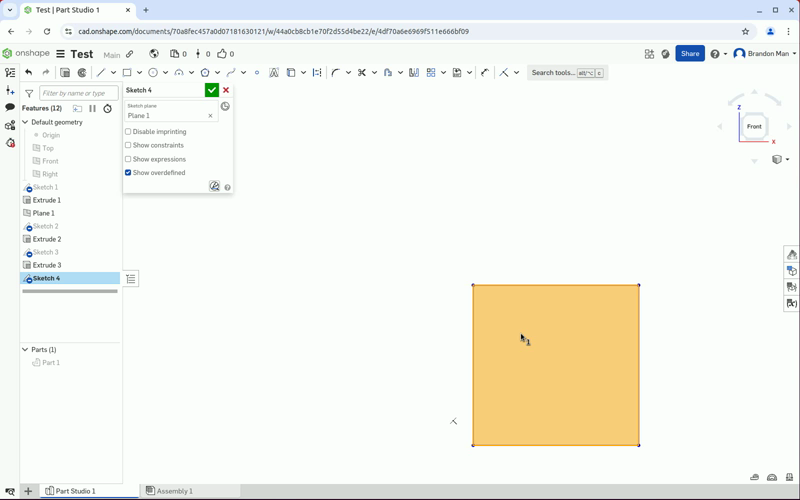
scroll(-6)
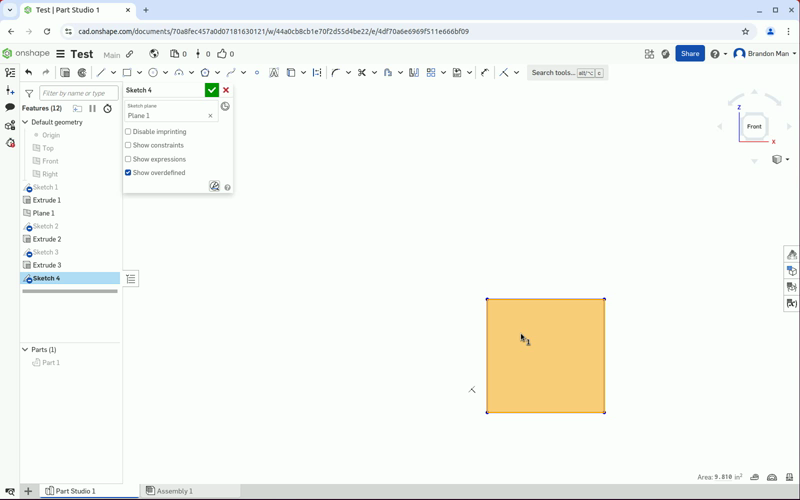
scroll(-6)
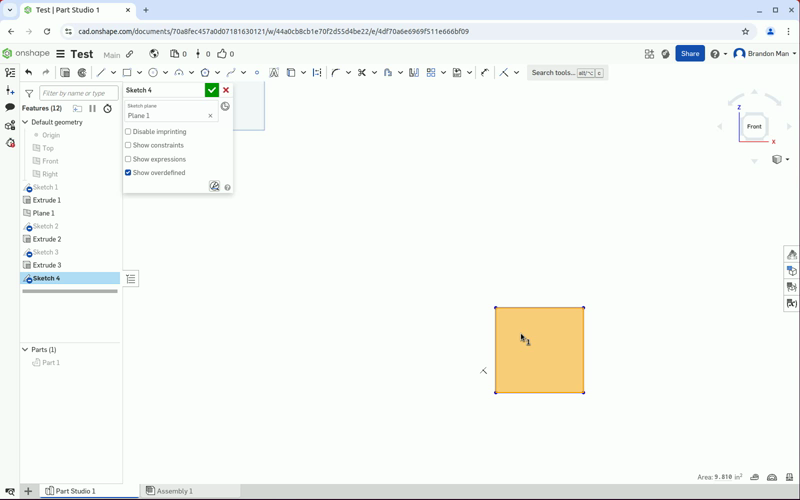
scroll(-6)
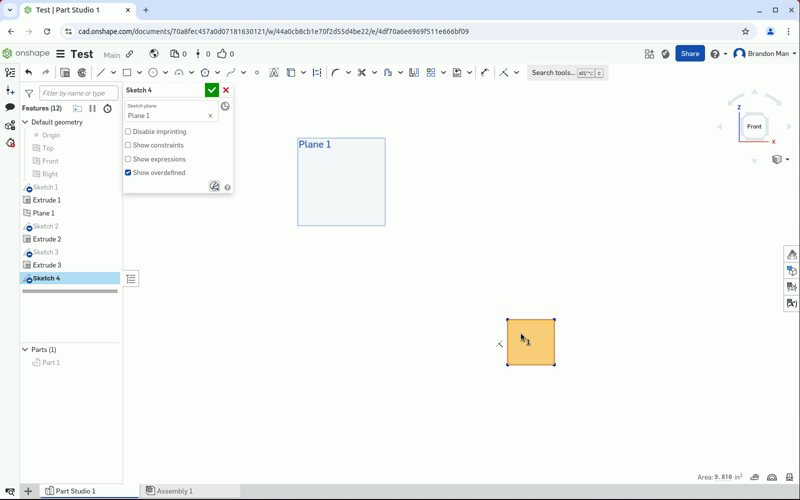
scroll(-6)
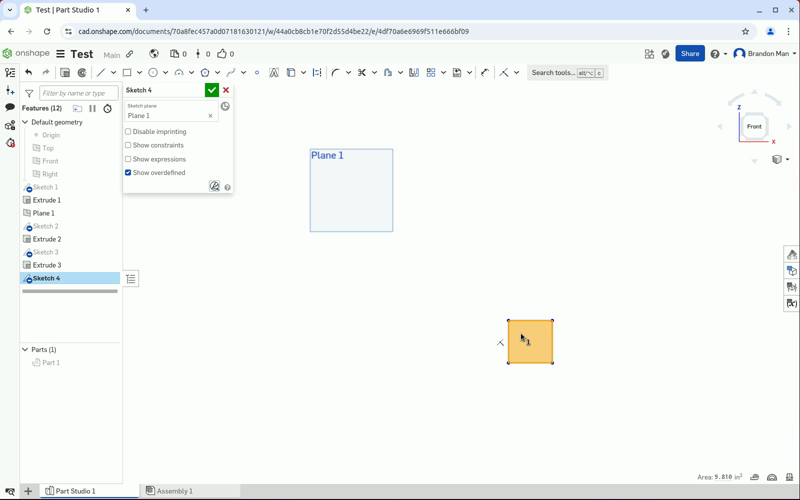
scroll(-6)
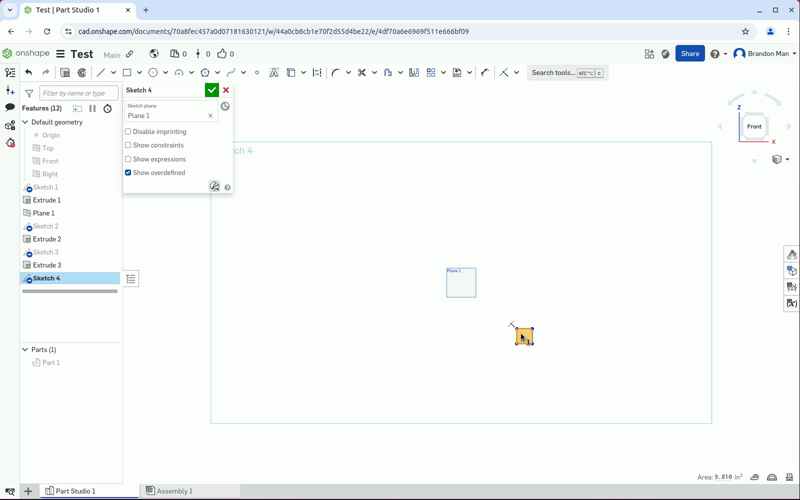
mouse_move(73, 352)
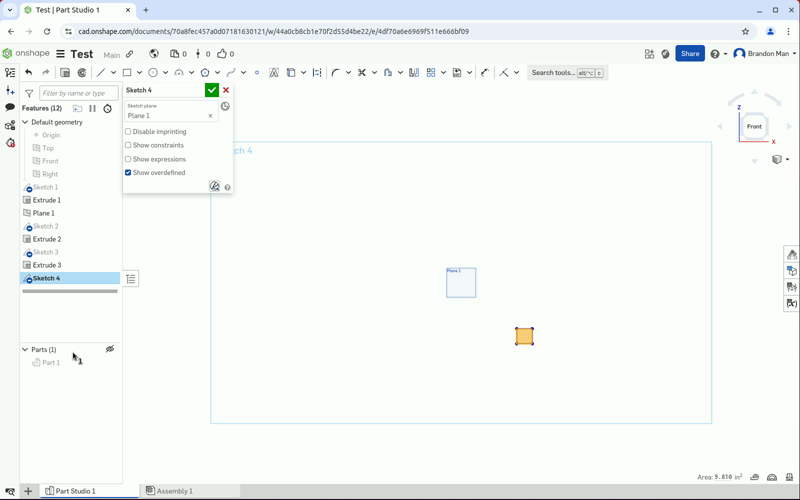
key(shift+y)
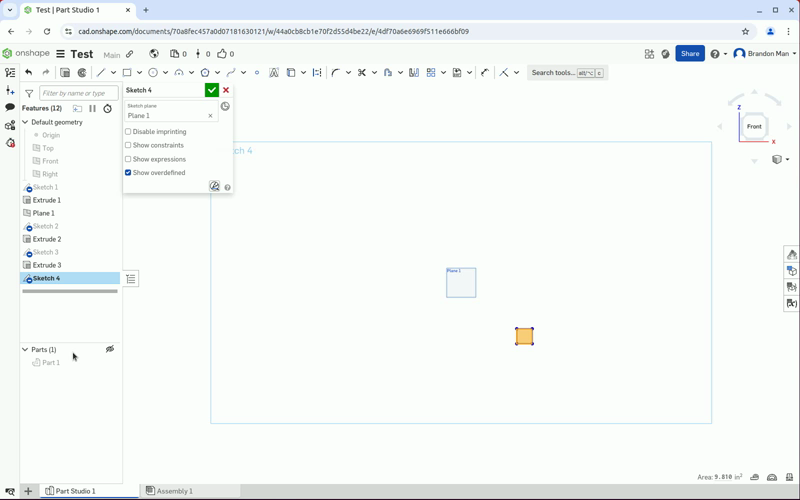
key(shift+e)
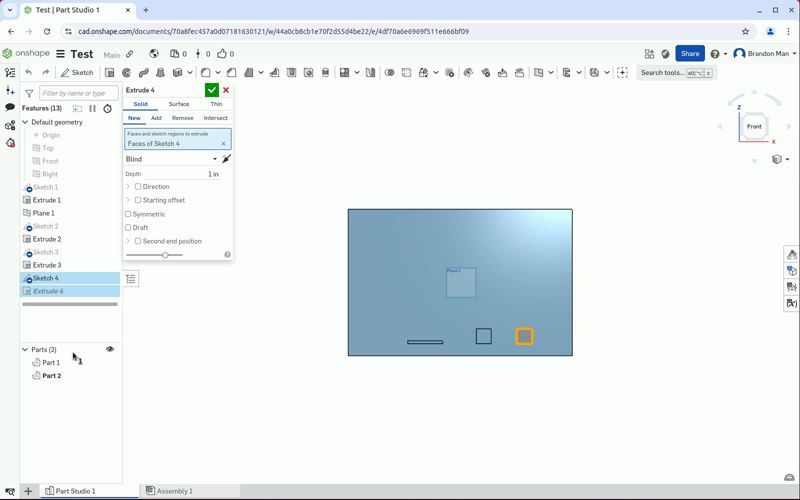
mouse_move(143, 106)
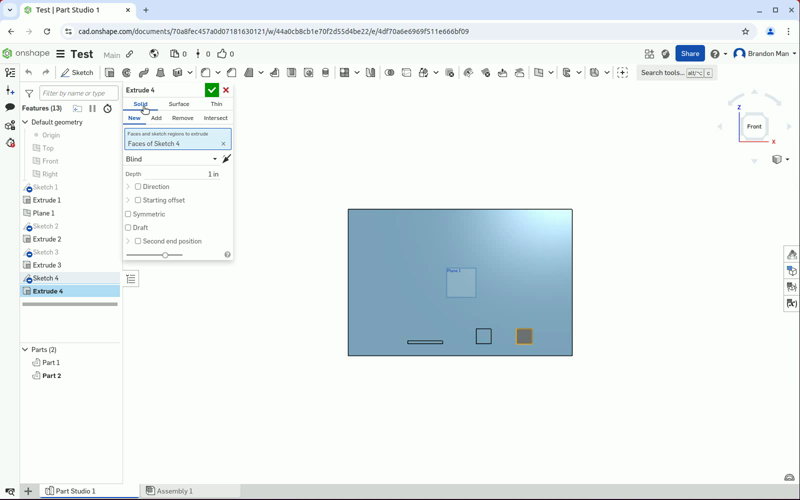
click(143, 106)
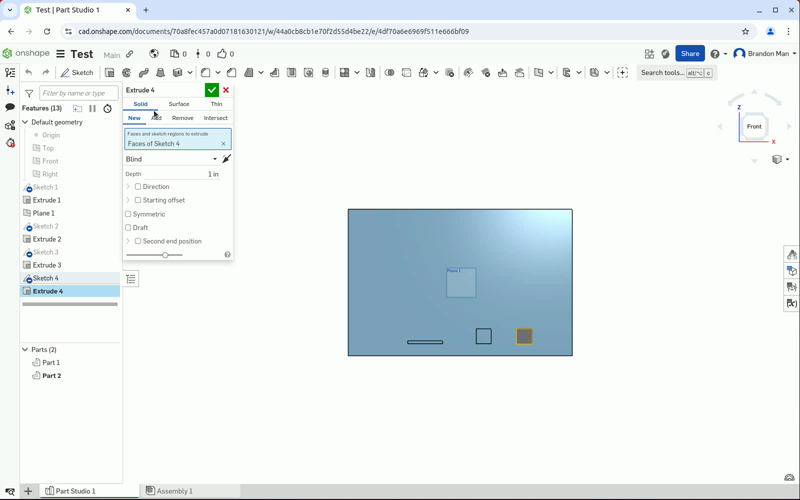
mouse_move(186, 120)
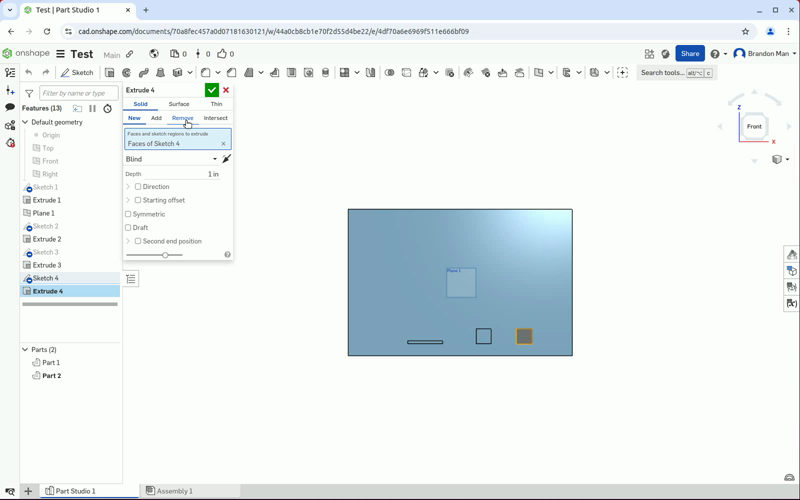
click(186, 120)
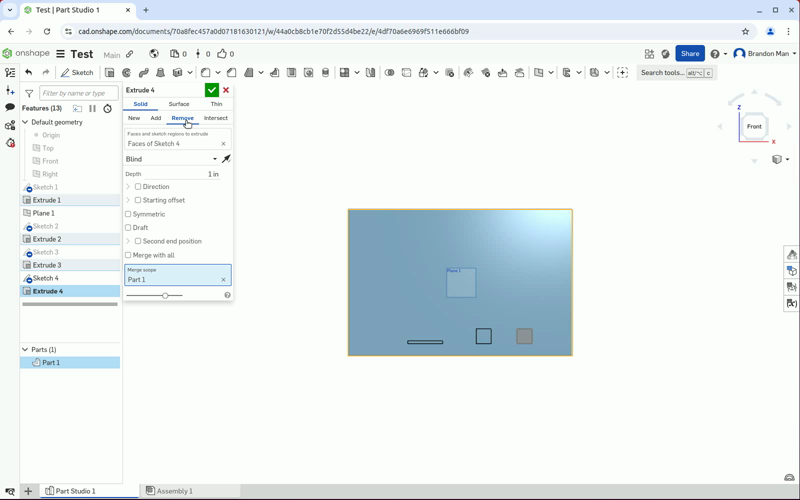
key(tab, 4)
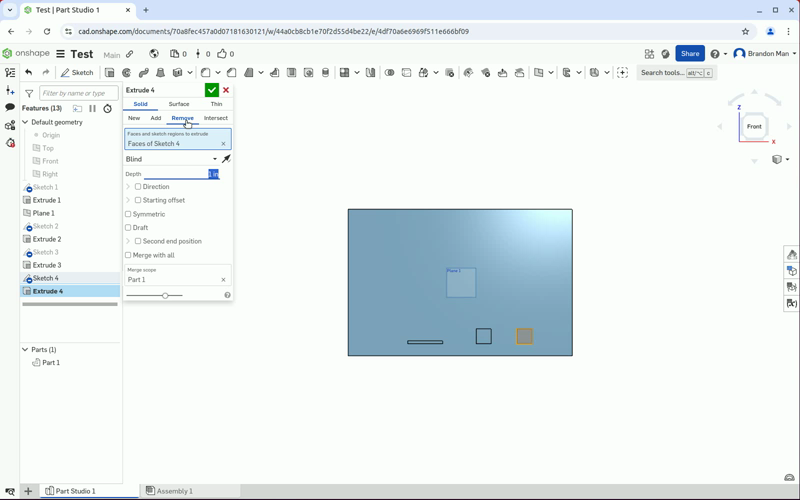
text(0.481)
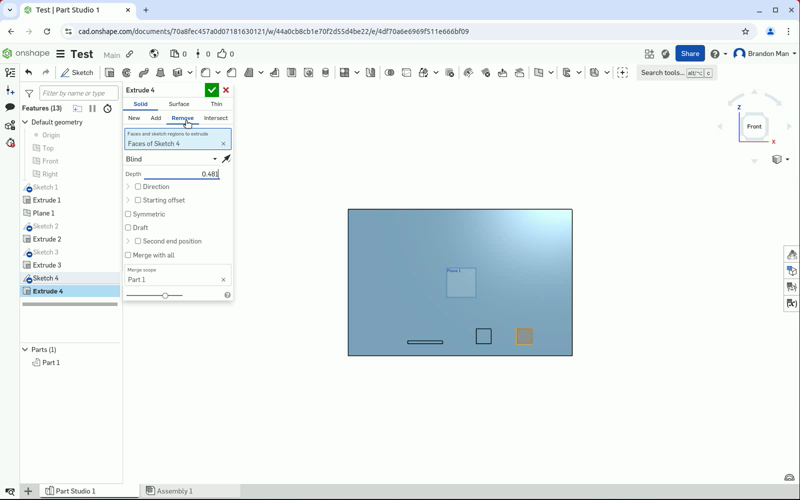
key(tab, 6)
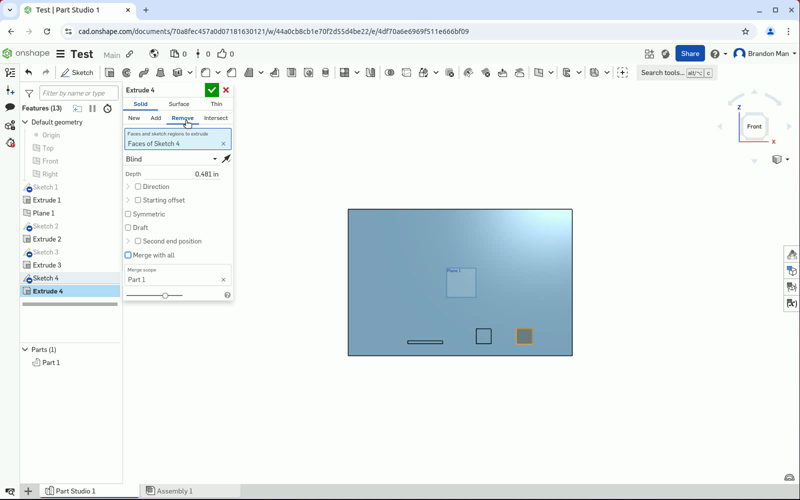
key(space)
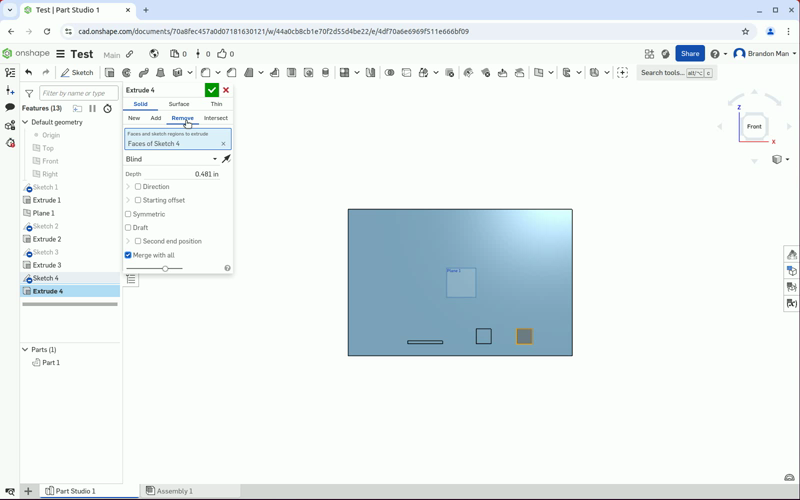
key(enter)
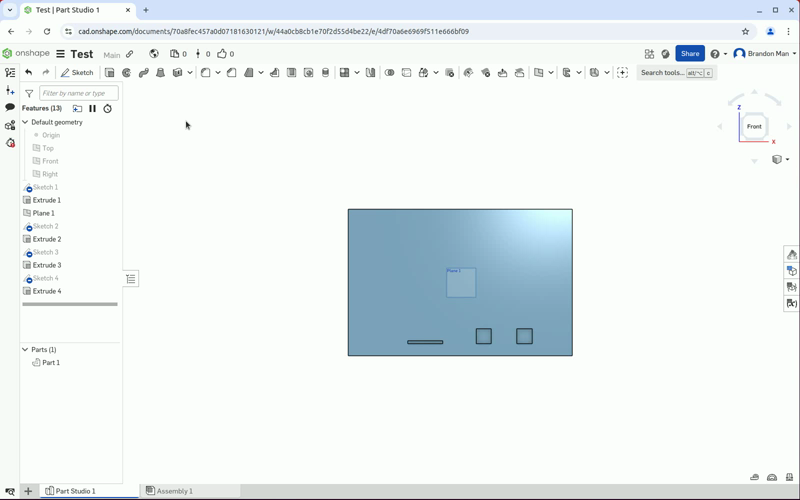
key(shift+h)
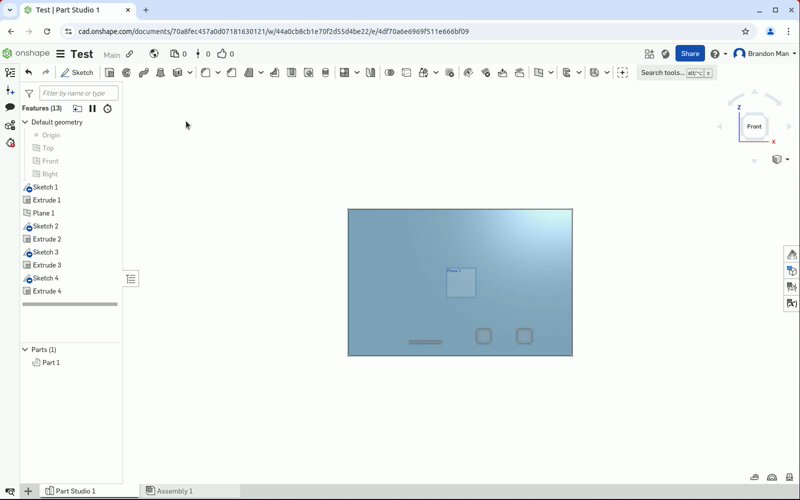
key(shift+h)
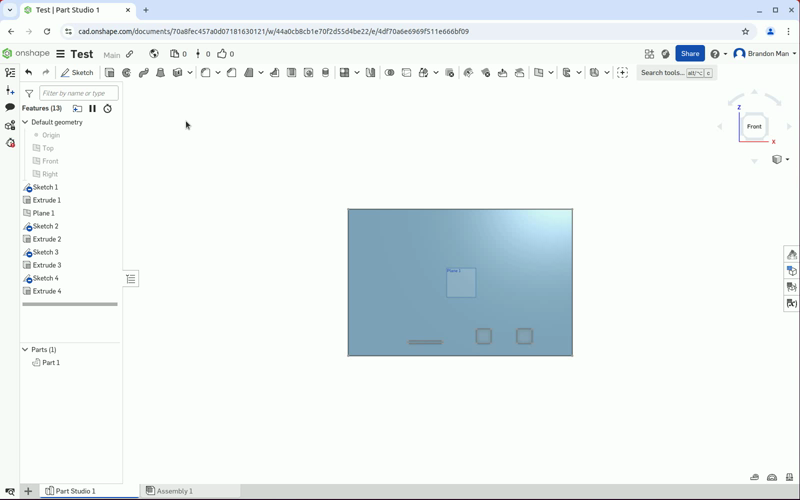
key(shift+7)
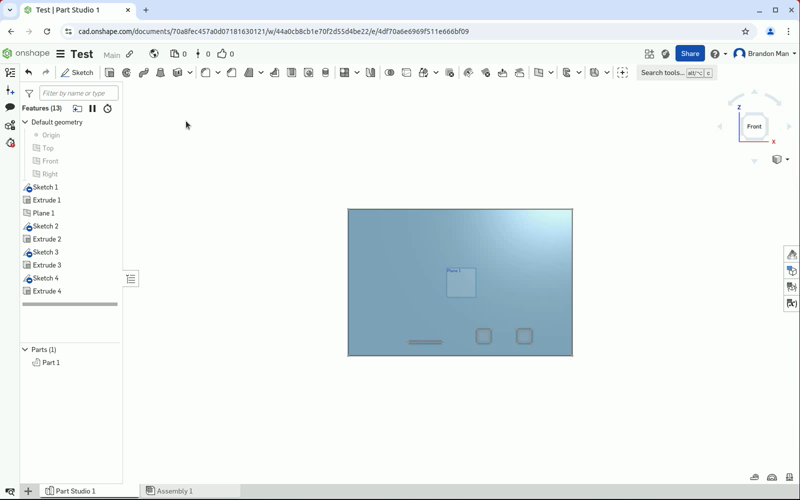
key(left, 2)
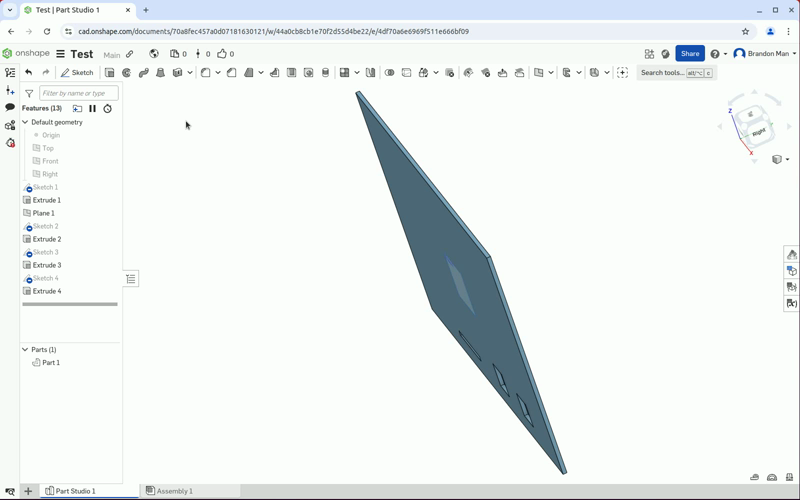
key(down, 2)
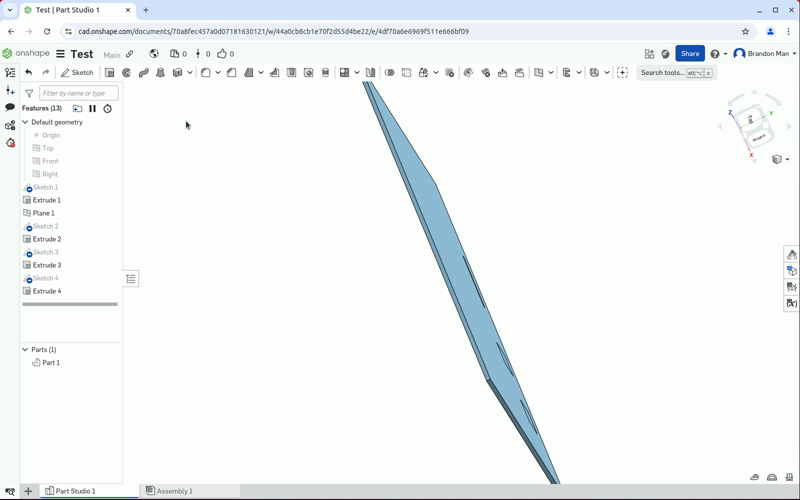
key(up, 2)
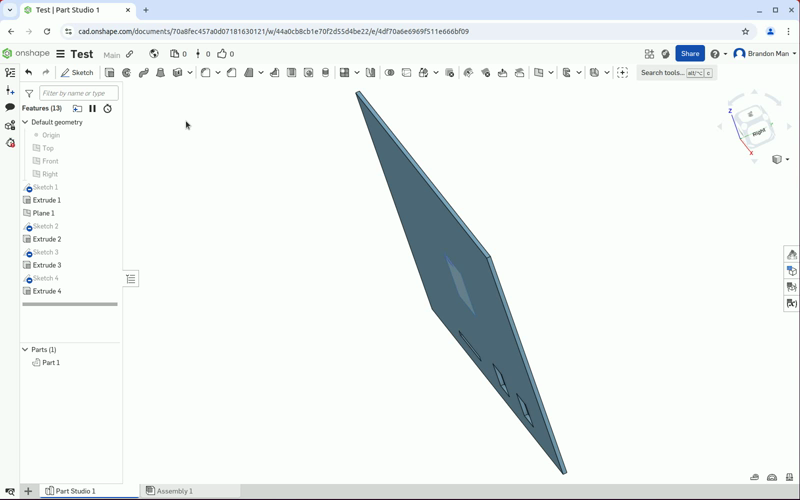
key(right, 2)
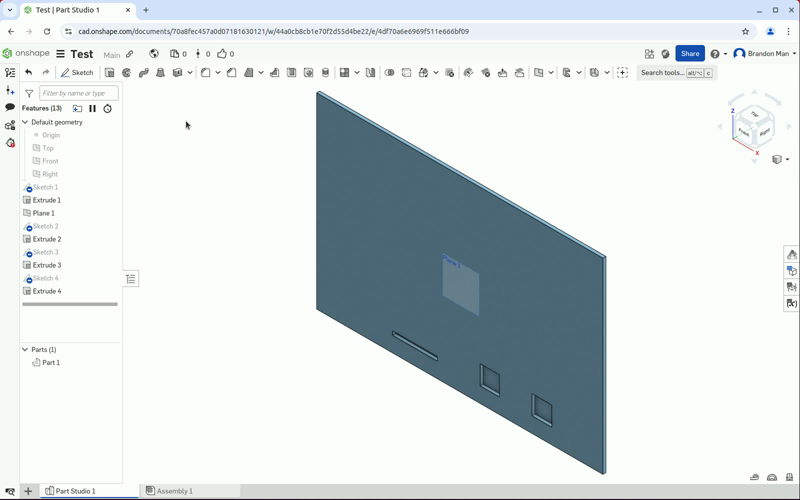
mouse_move(73, 189)
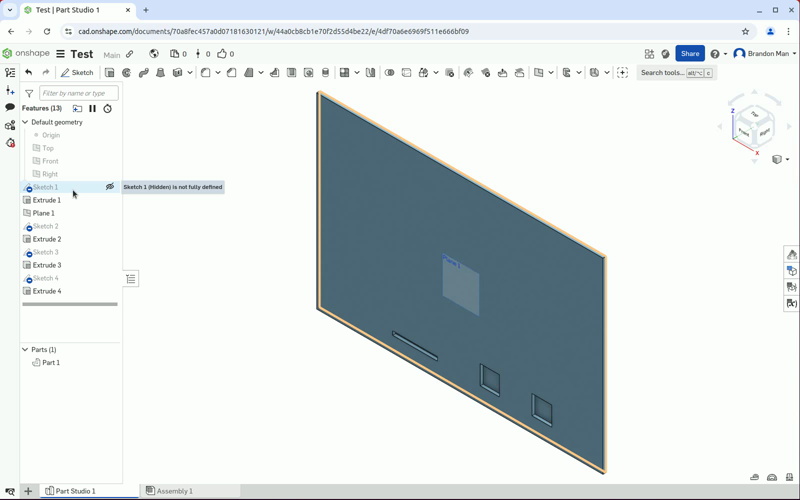
click(73, 189)